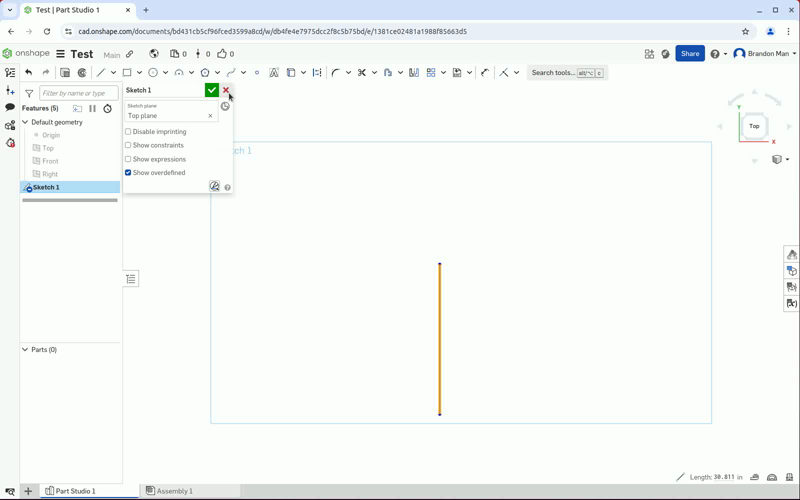
key(shift+h)
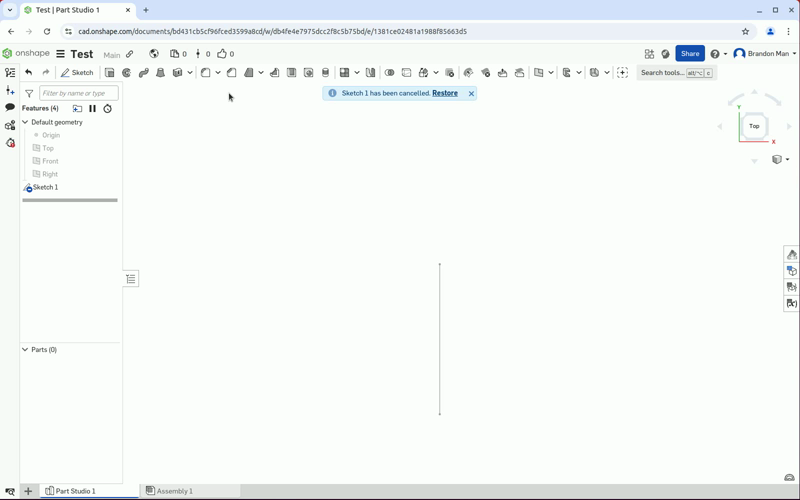
mouse_move(73, 352)
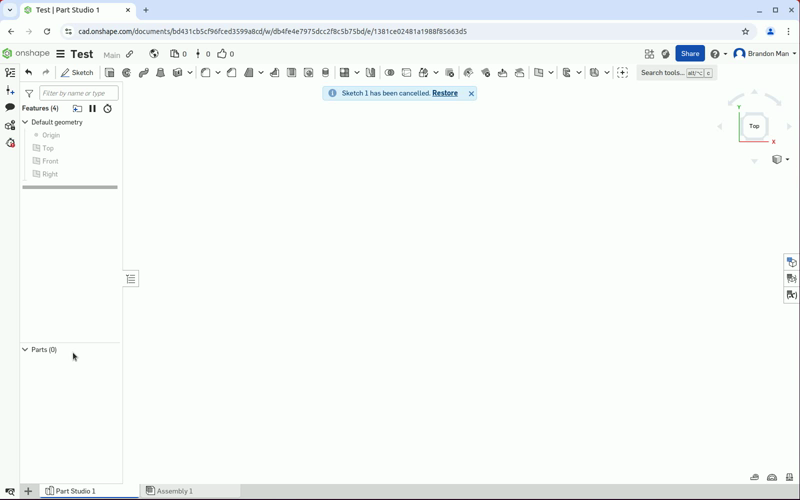
key(y)
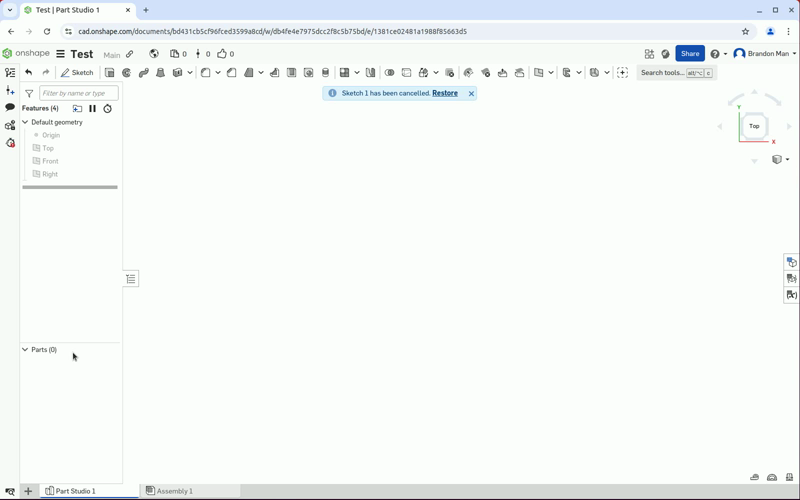
key(shift+p)
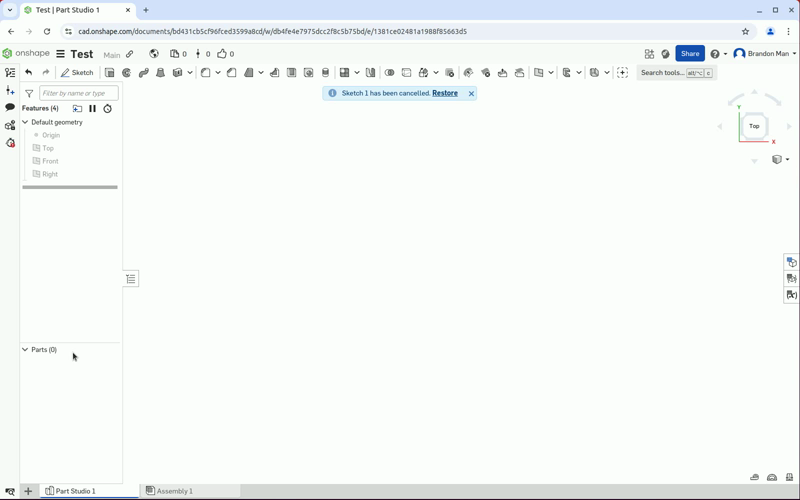
key(space)
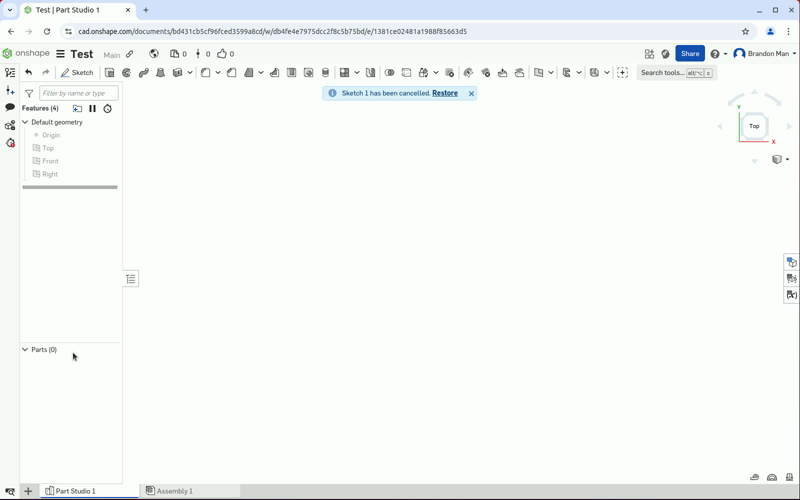
key_down(shift)
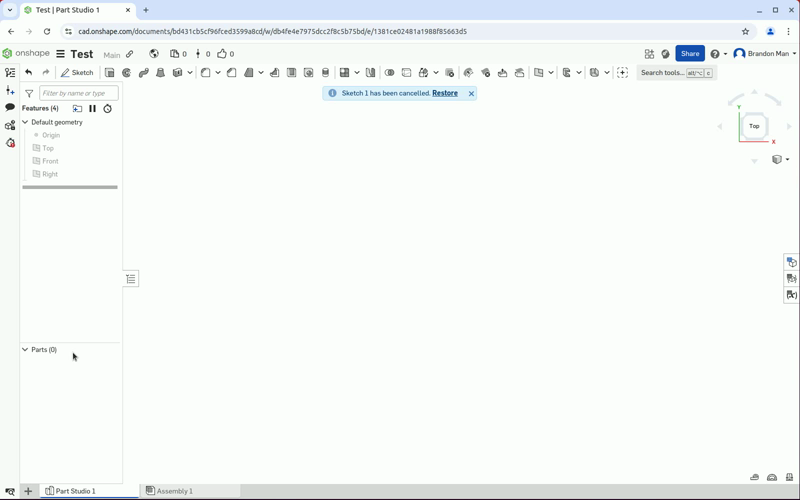
key(up)
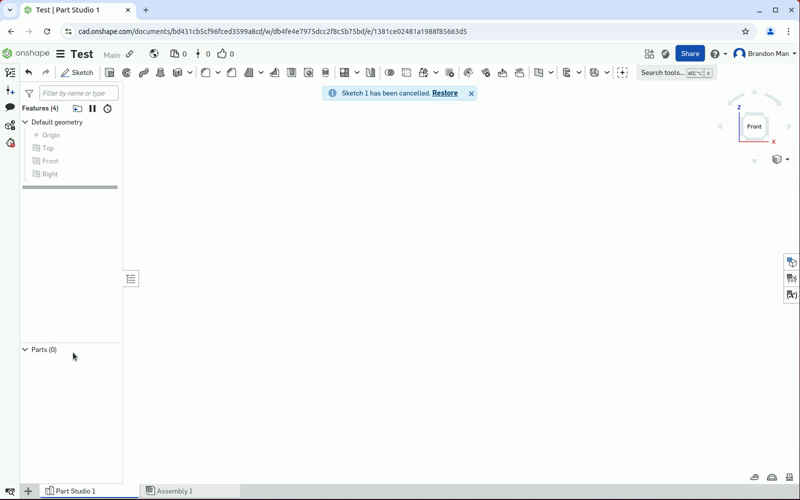
key_up(shift)
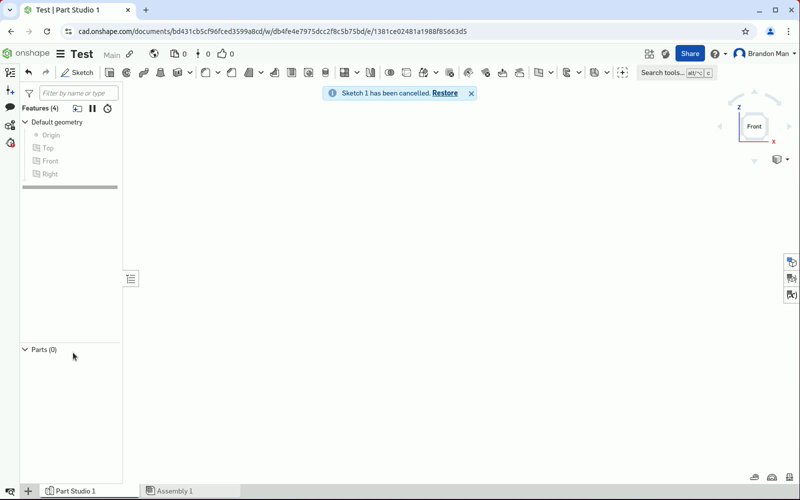
mouse_move(73, 352)
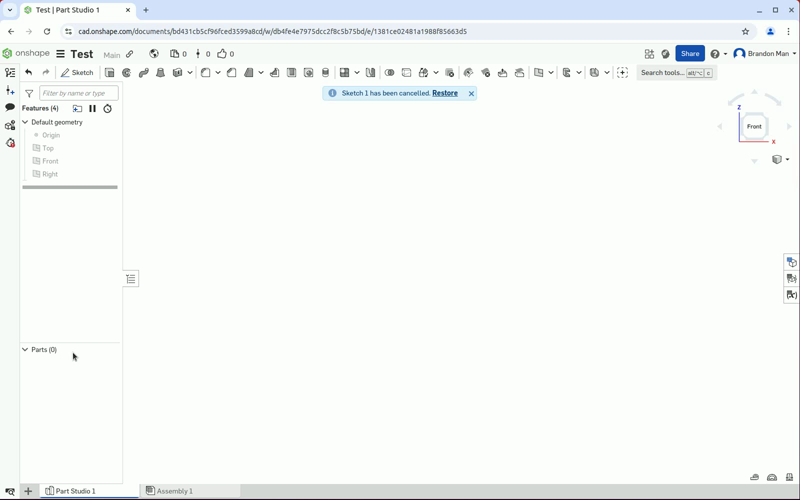
key(shift+y)
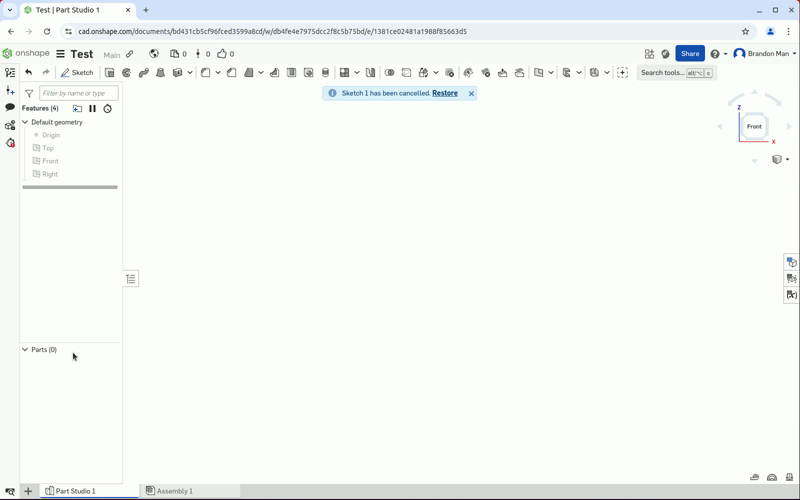
key(shift+s)
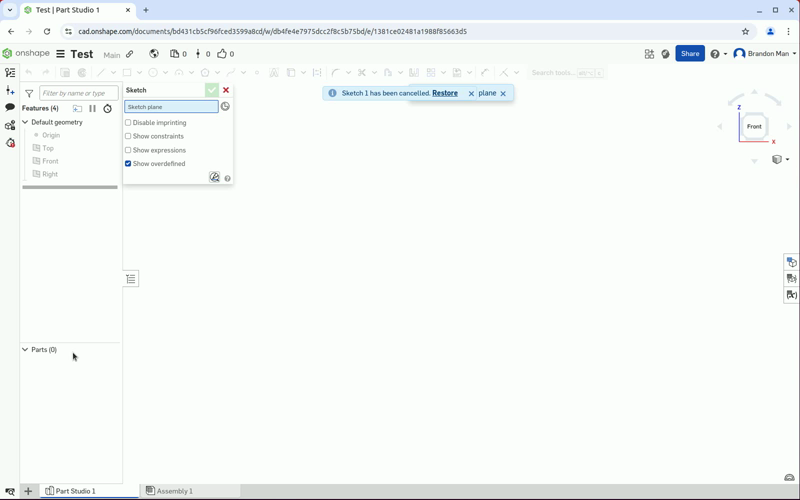
mouse_move(73, 163)
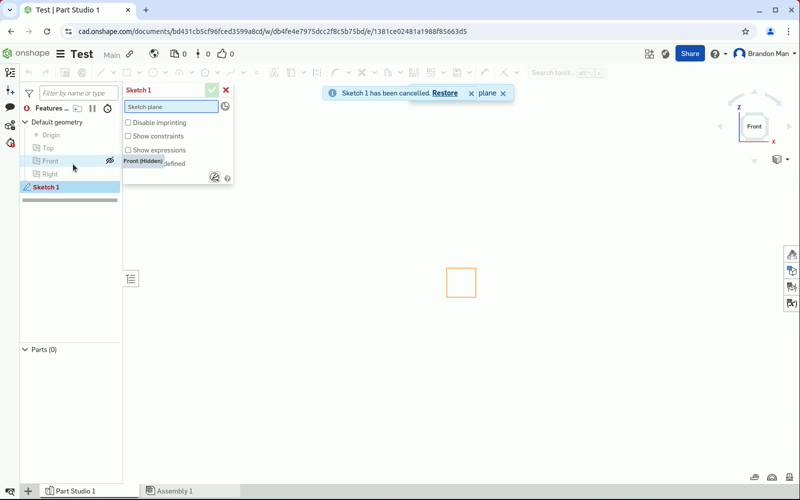
click(73, 163)
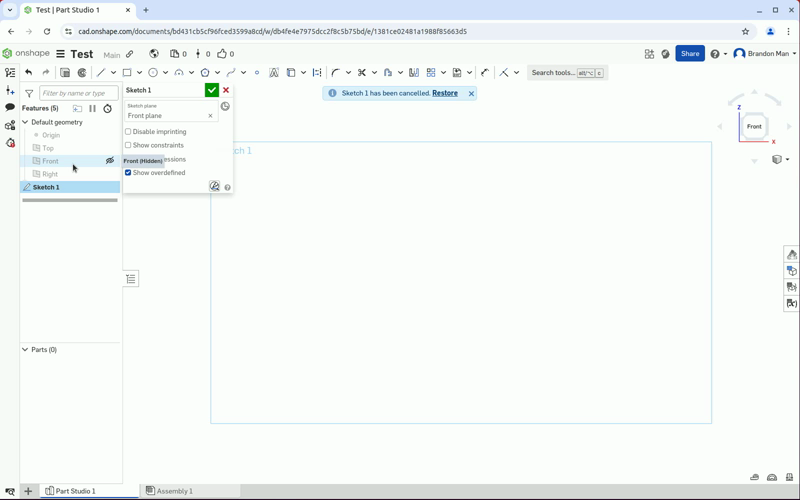
mouse_move(73, 352)
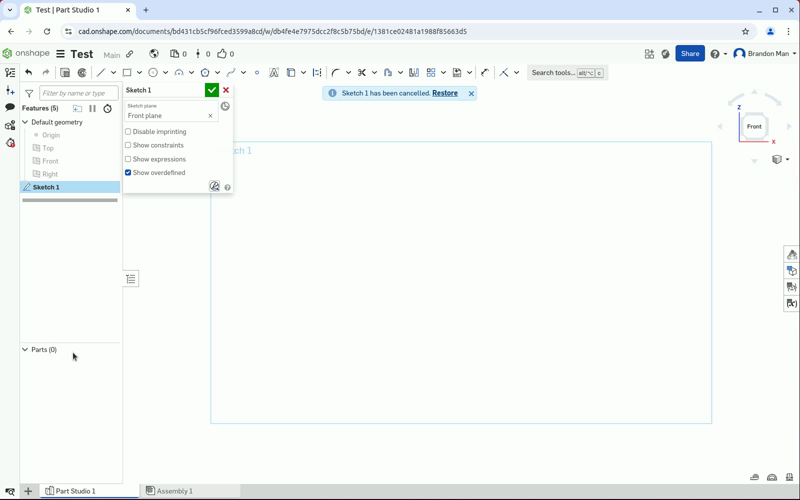
key(y)
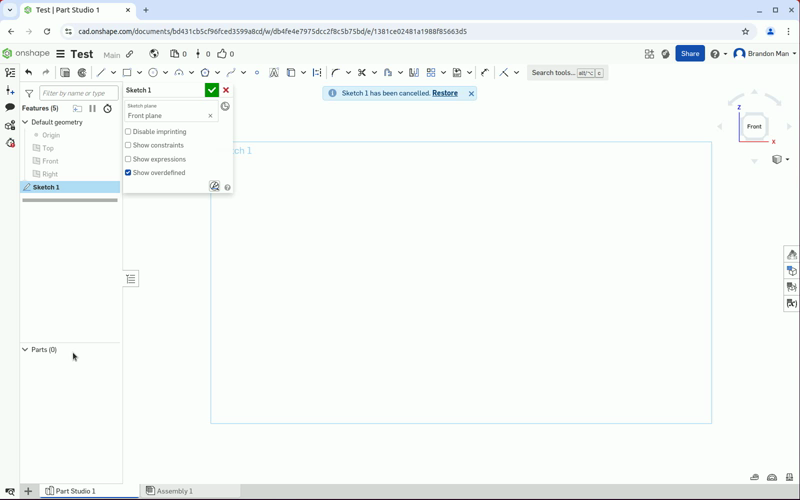
key(l)
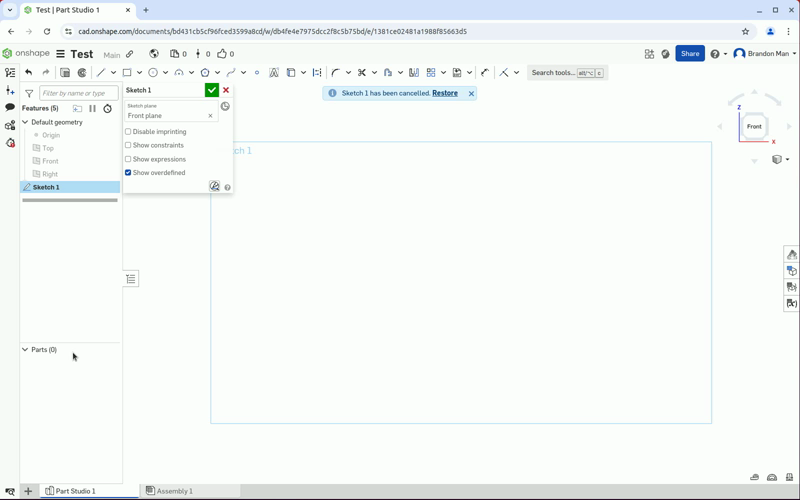
key_down(shift)
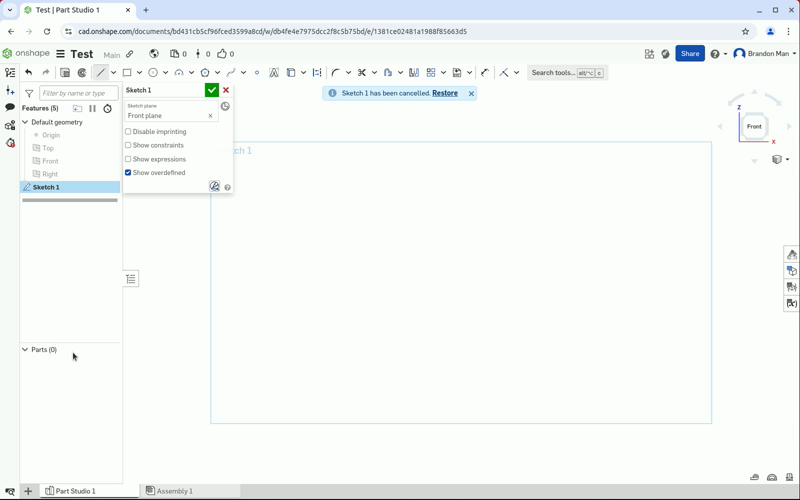
mouse_move(460, 282)
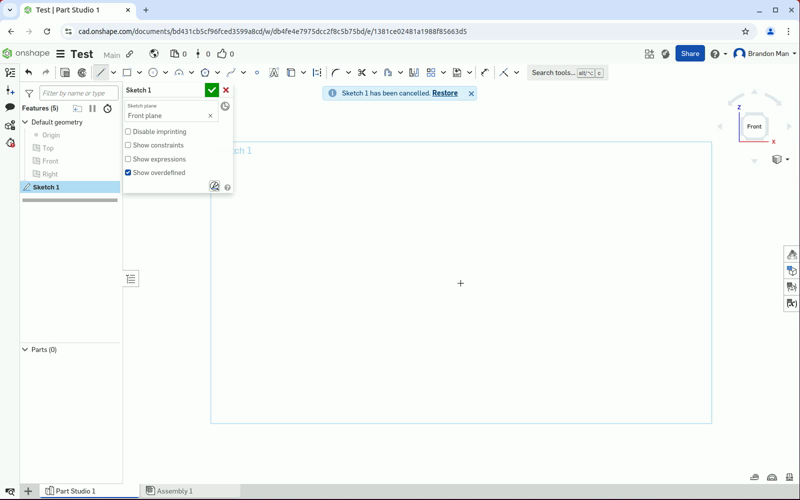
click(460, 282)
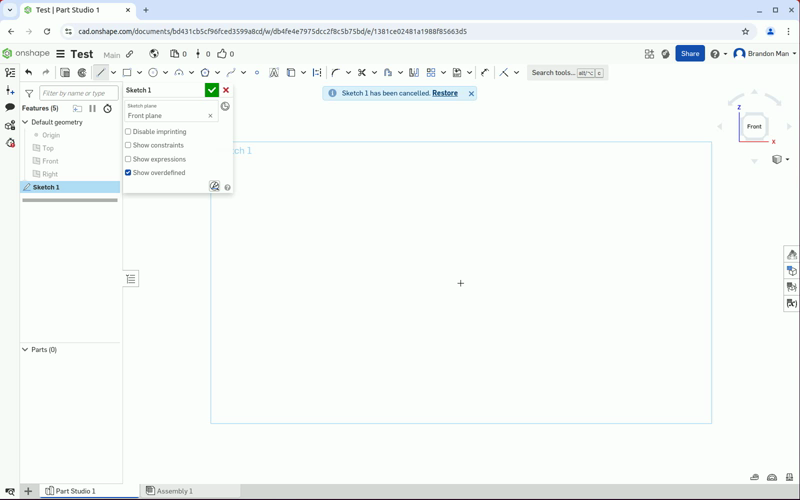
key_up(shift)
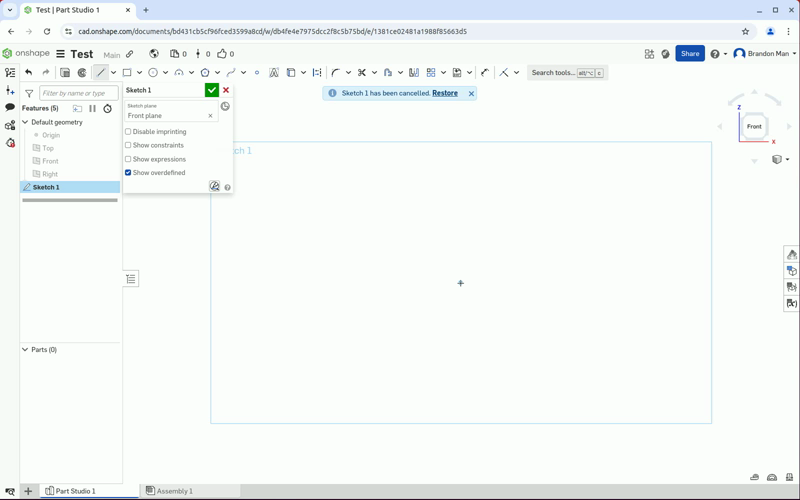
key_down(shift)
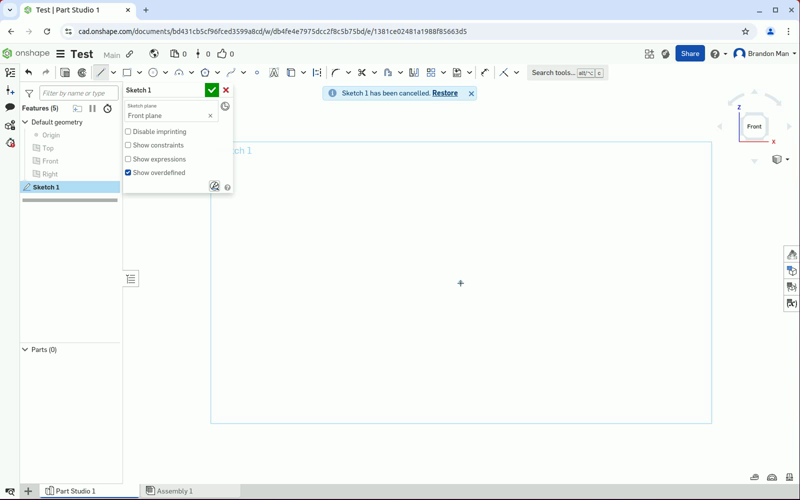
mouse_move(538, 282)
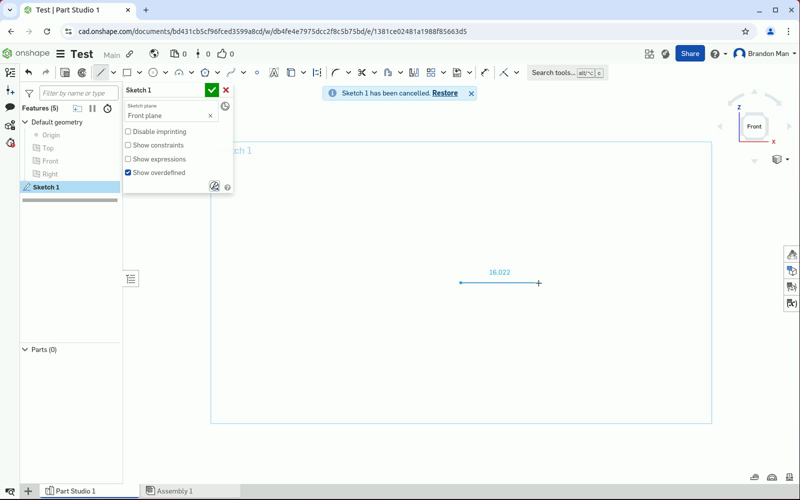
click(538, 282)
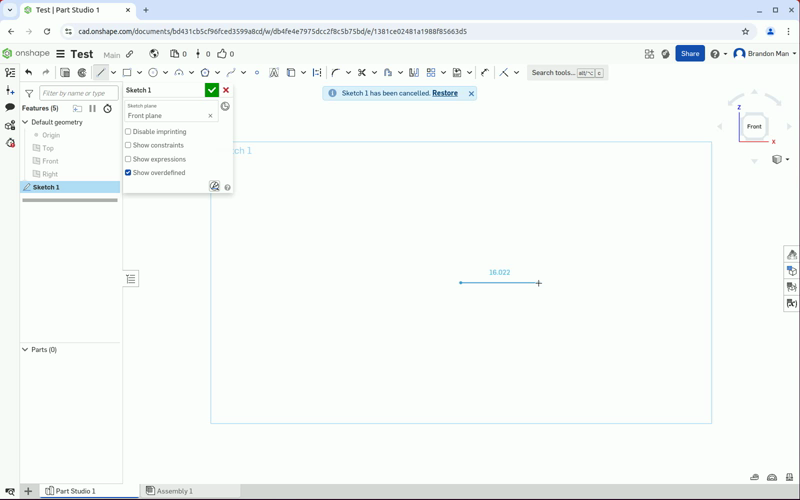
key_up(shift)
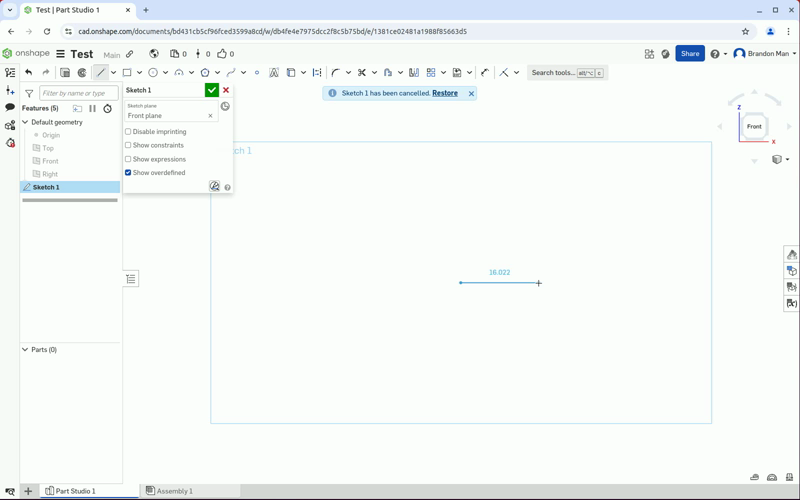
key_down(shift)
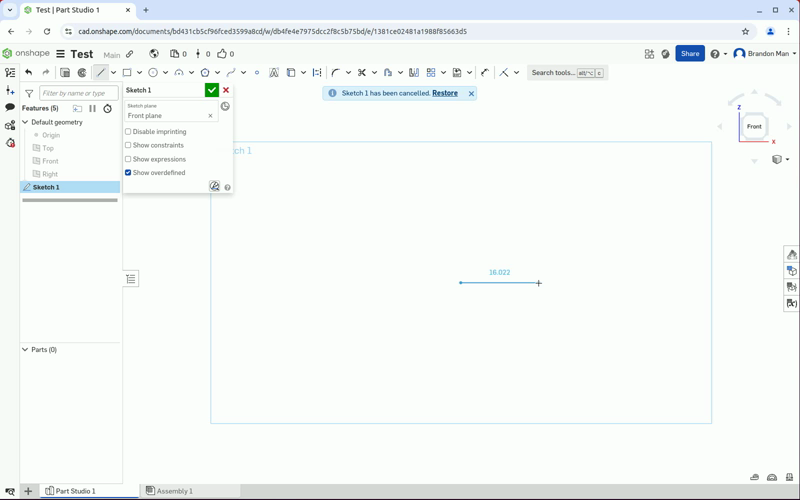
mouse_move(538, 170)
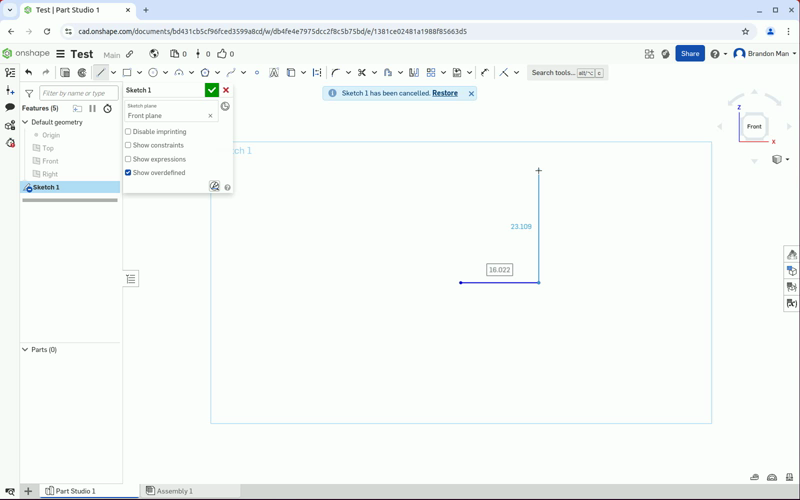
click(538, 170)
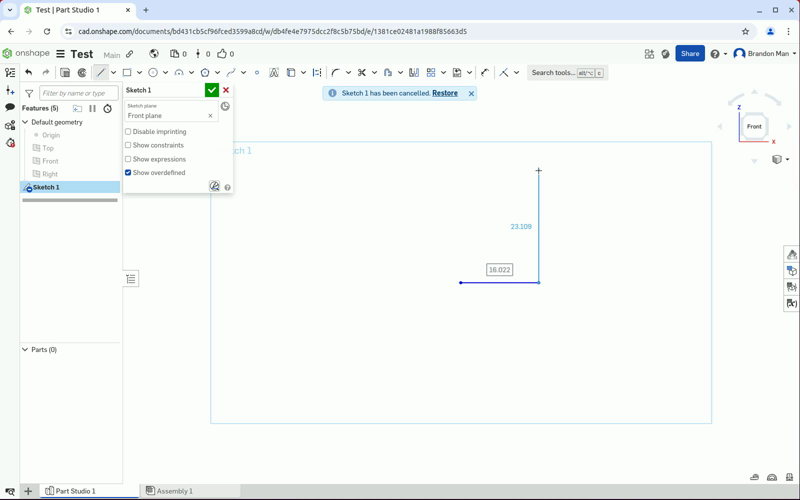
key_up(shift)
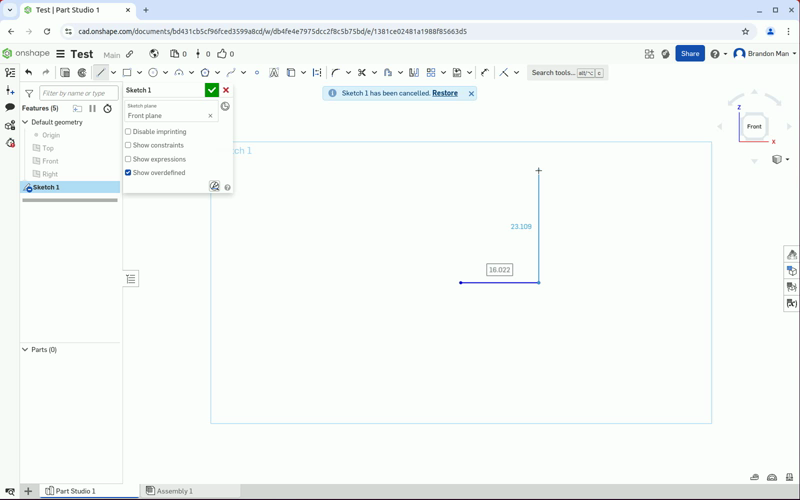
key_down(shift)
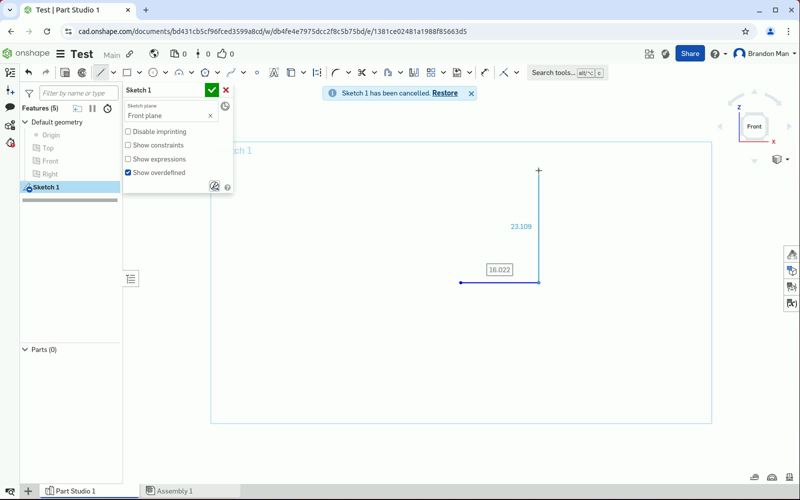
mouse_move(460, 170)
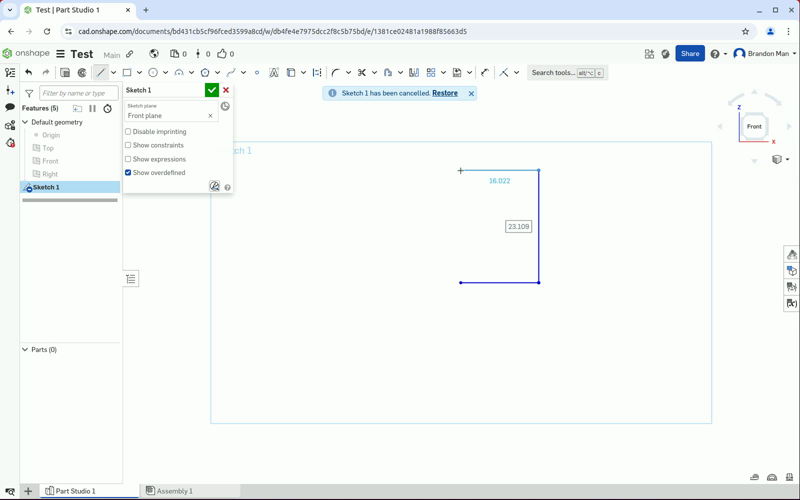
click(460, 170)
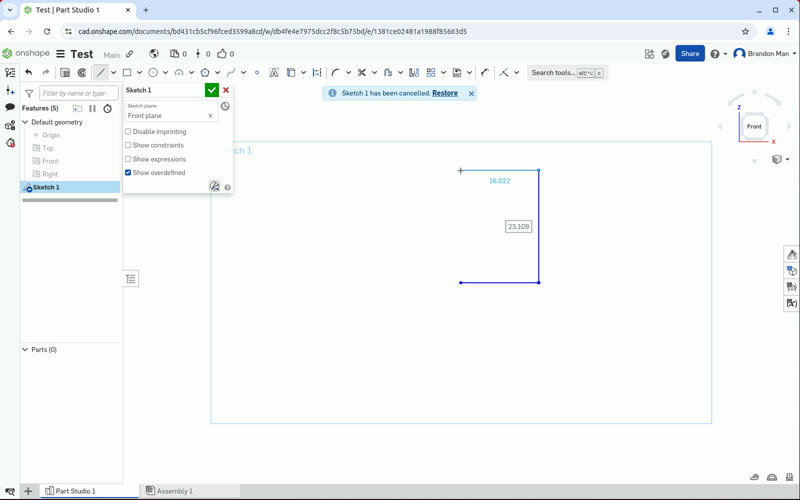
key_up(shift)
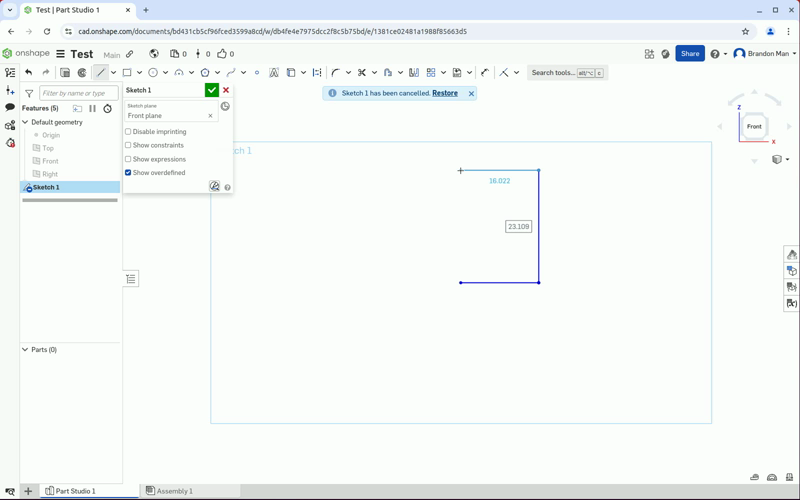
key_down(shift)
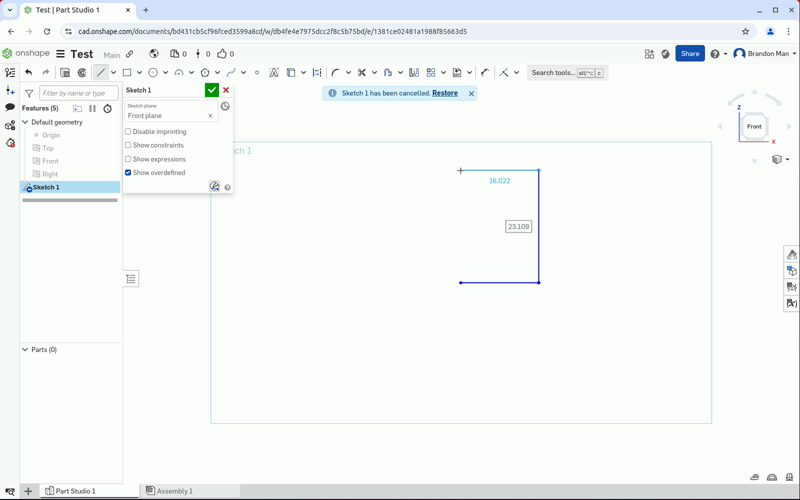
mouse_move(460, 282)
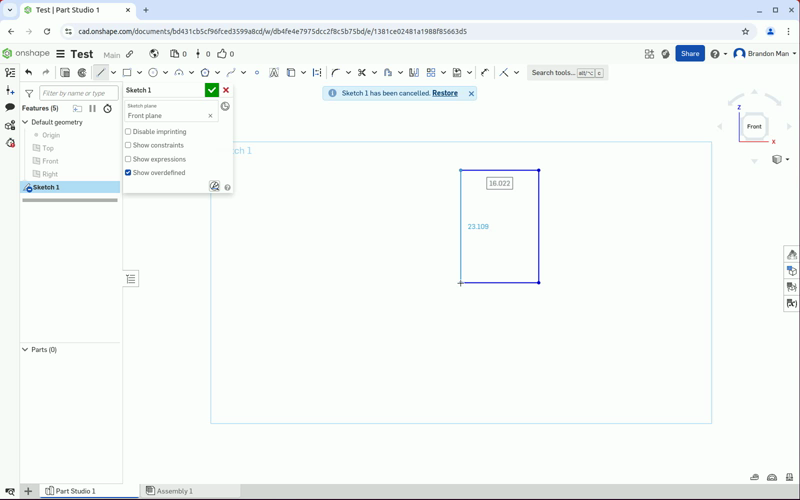
key_up(shift)
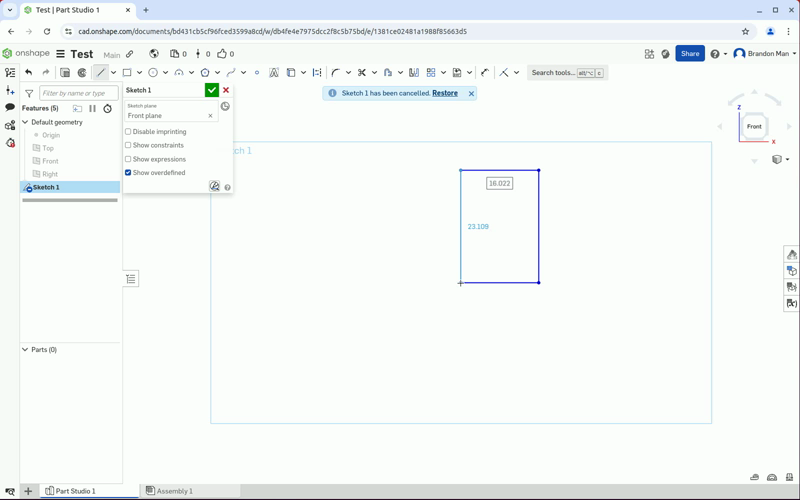
click(460, 282)
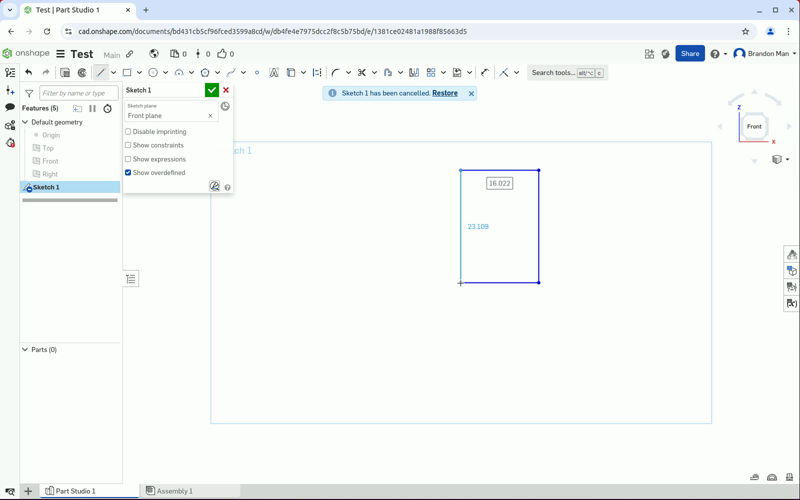
key(esc)
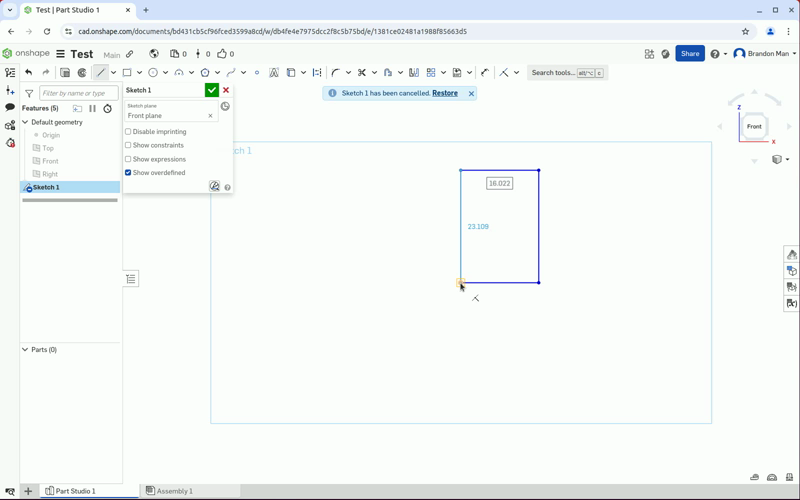
mouse_move(471, 227)
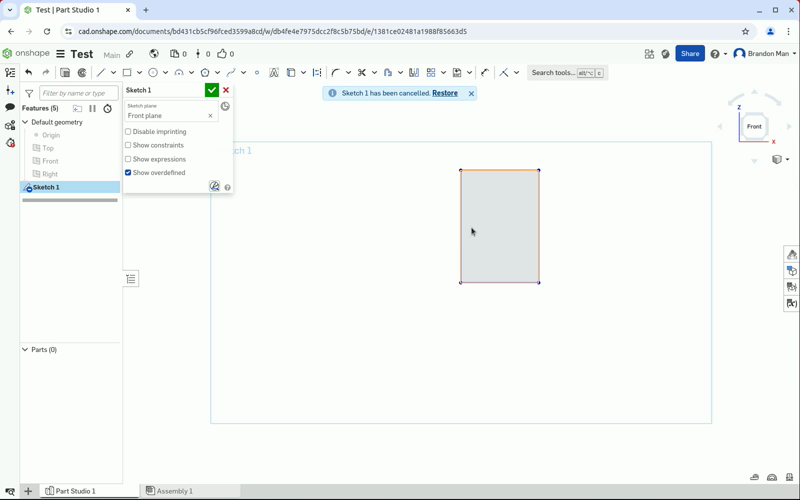
click(471, 227)
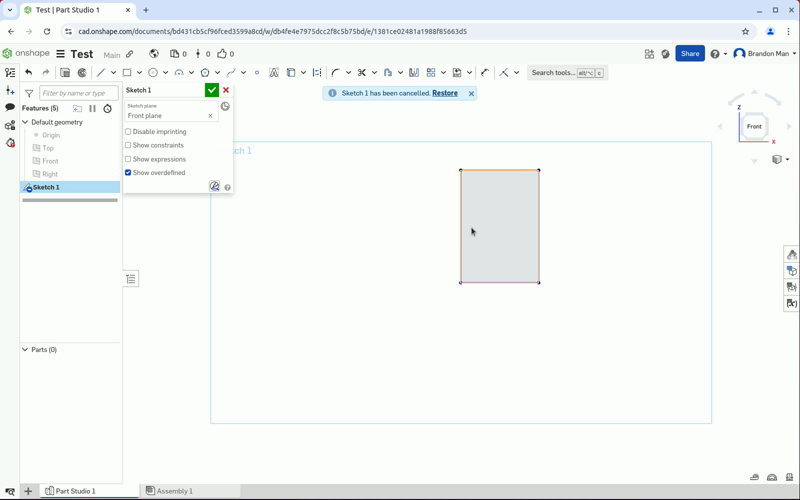
mouse_move(73, 352)
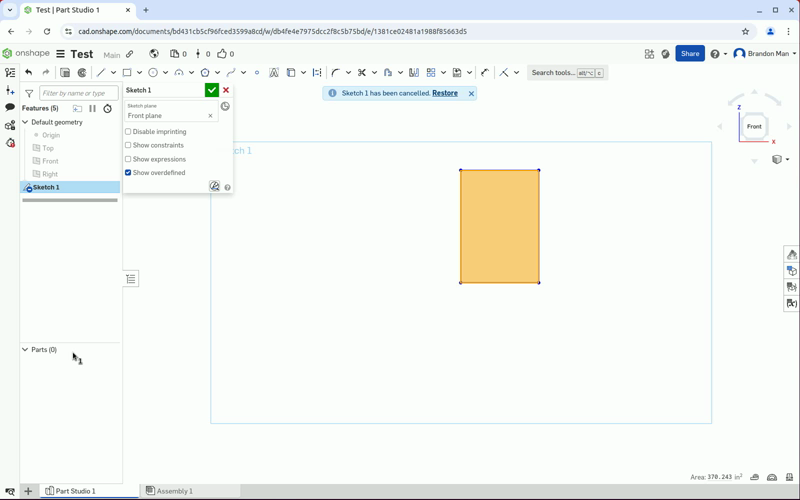
key(shift+y)
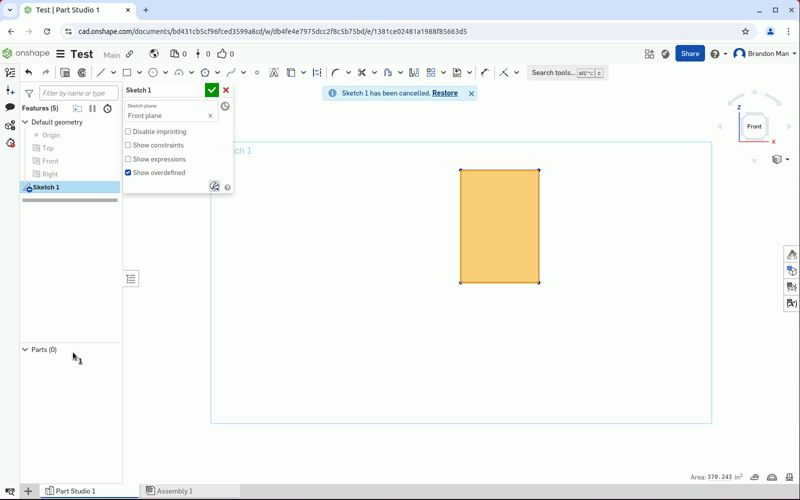
key(shift+e)
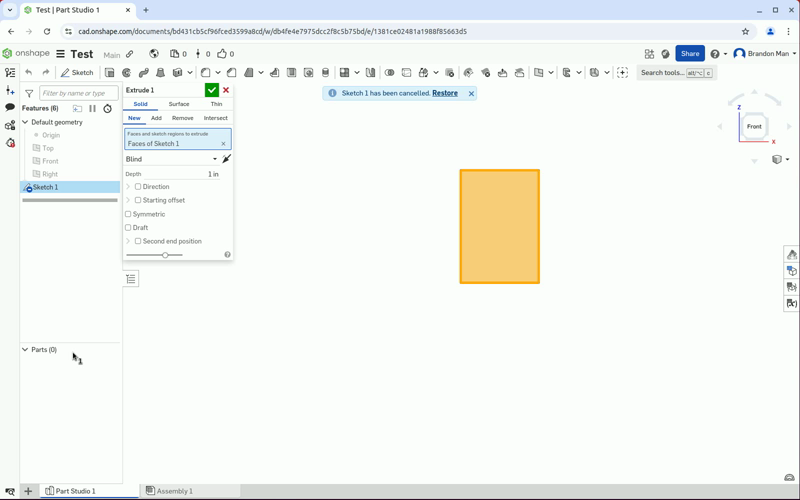
mouse_move(143, 106)
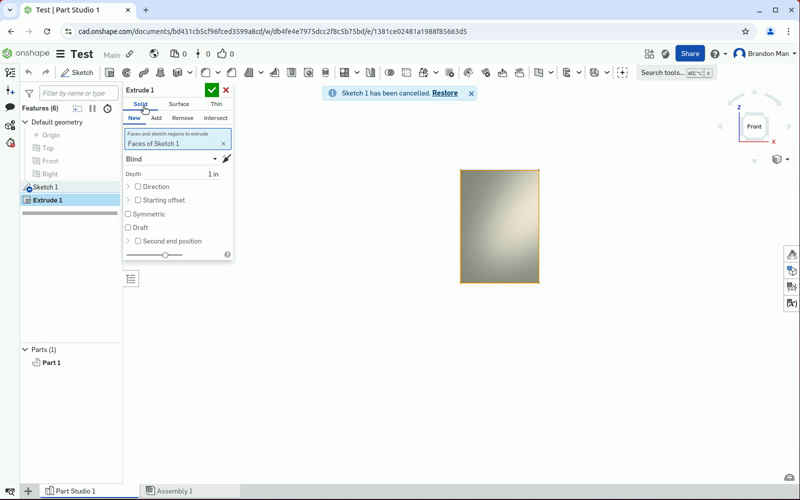
click(143, 106)
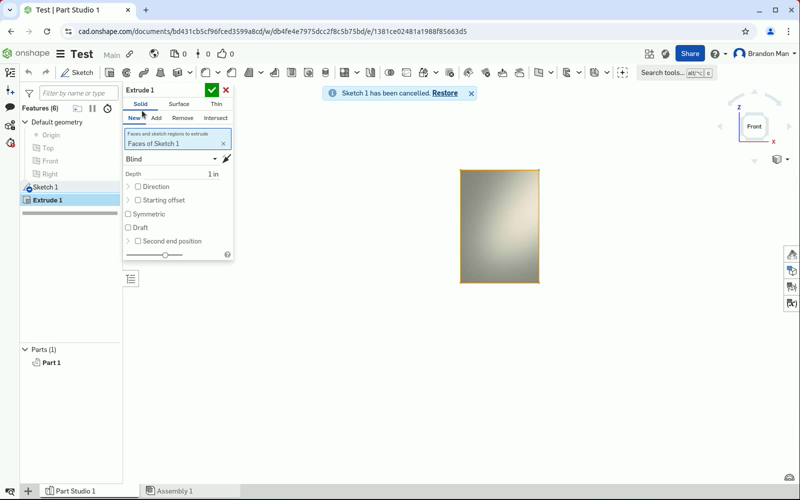
mouse_move(137, 120)
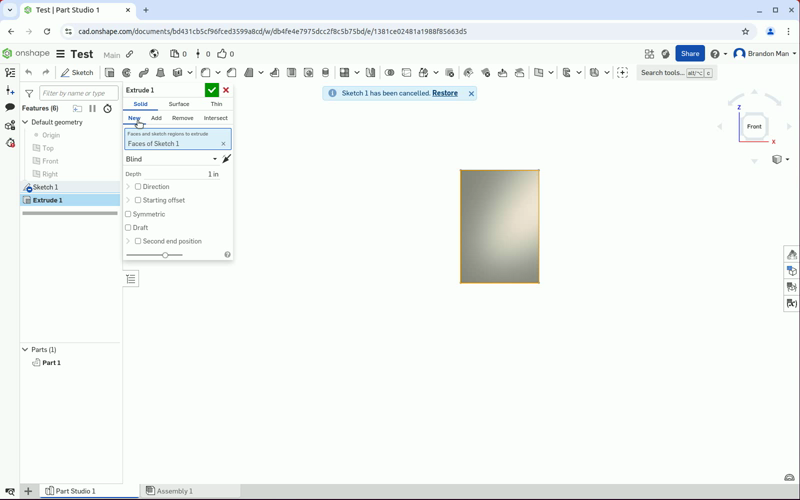
click(137, 120)
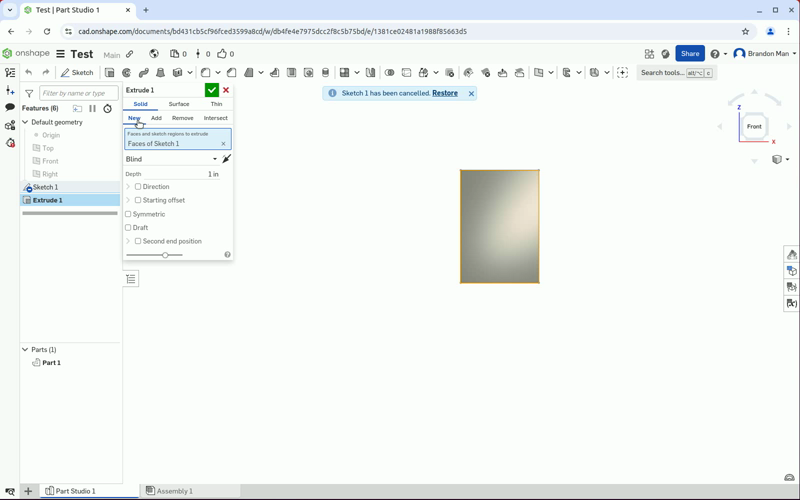
key(tab, 4)
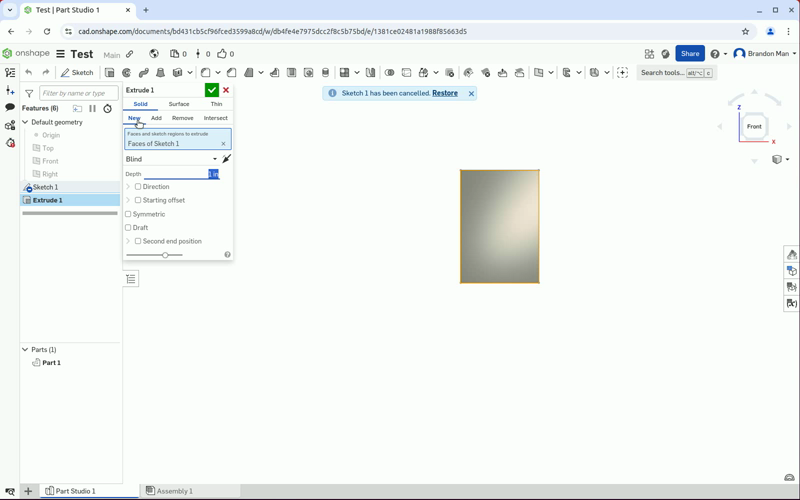
text(16.128)
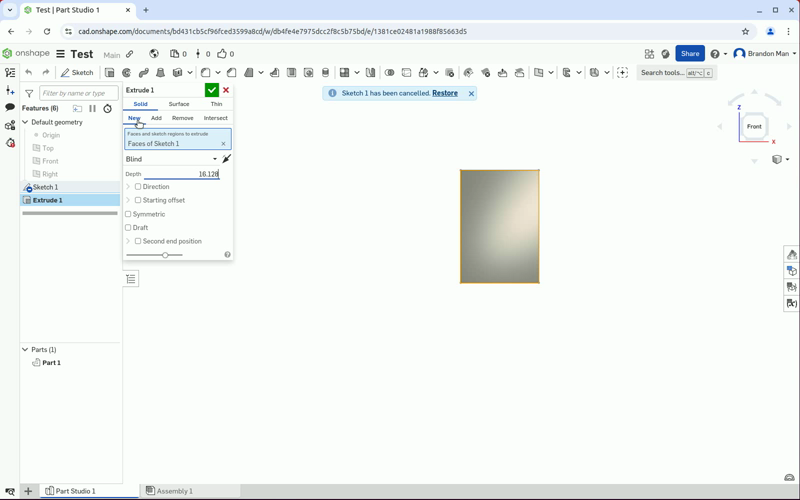
key(enter)
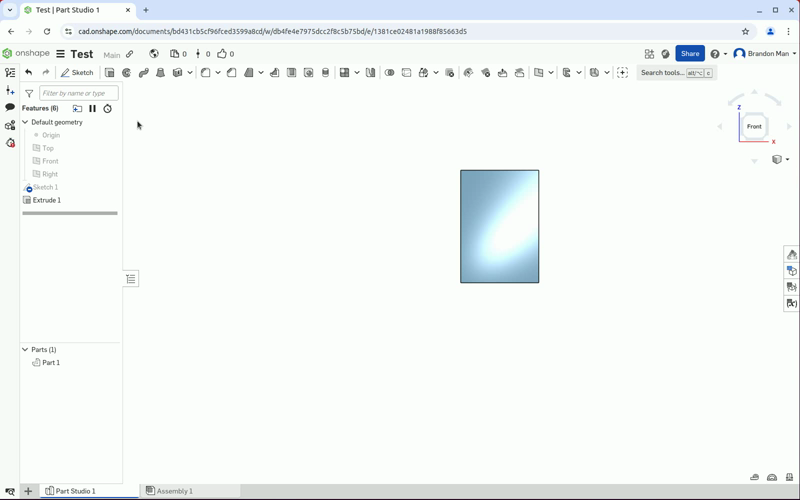
key(shift+h)
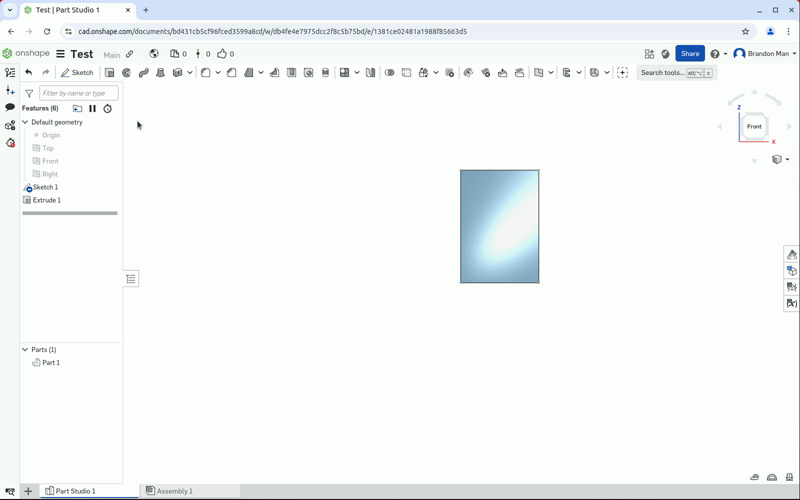
key(shift+h)
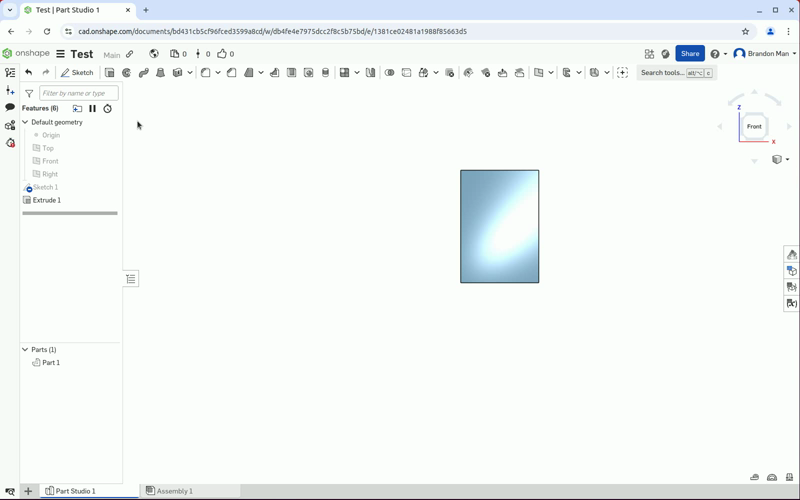
mouse_move(73, 189)
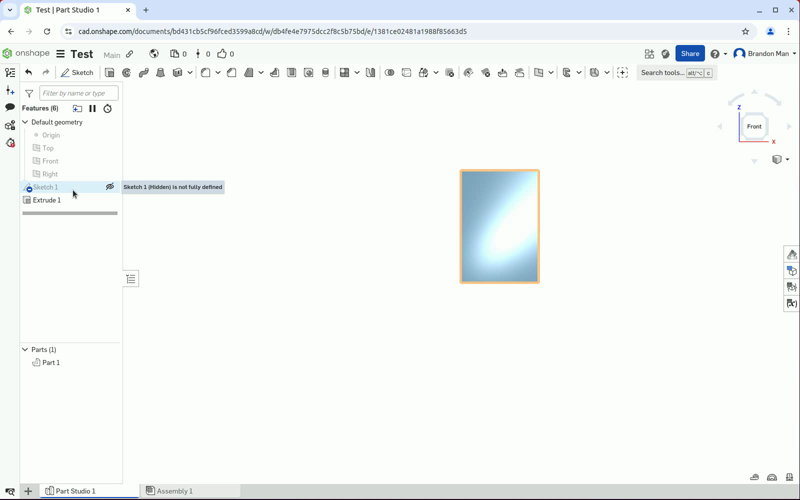
click(73, 189)
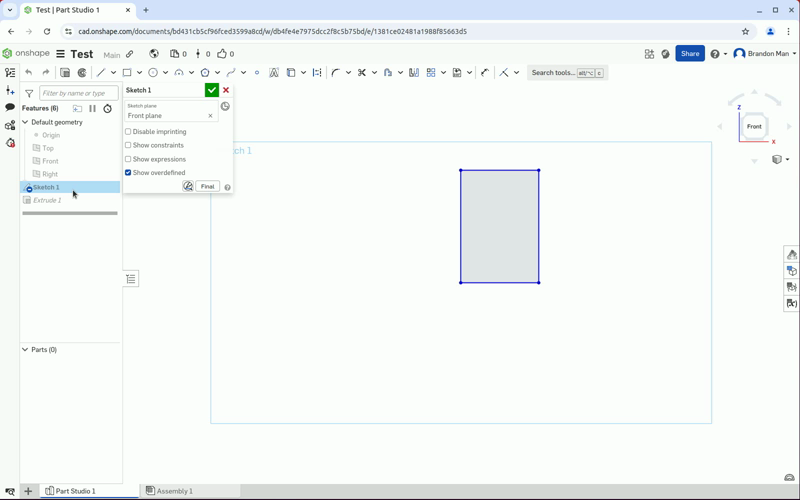
mouse_move(229, 92)
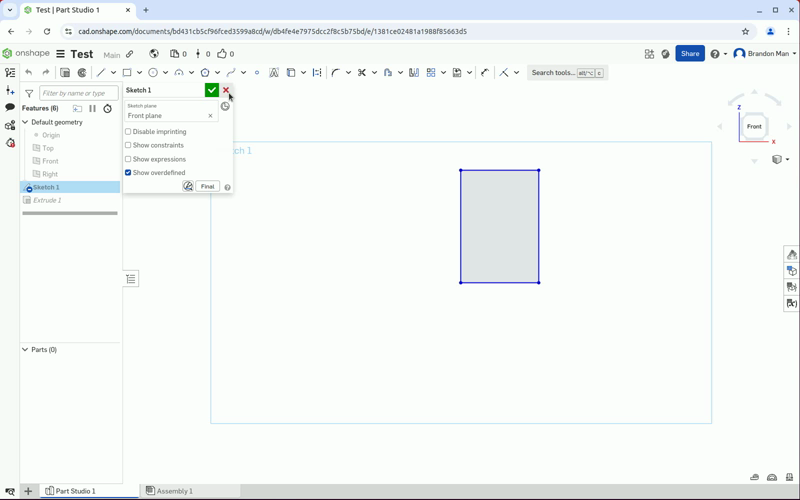
click(229, 92)
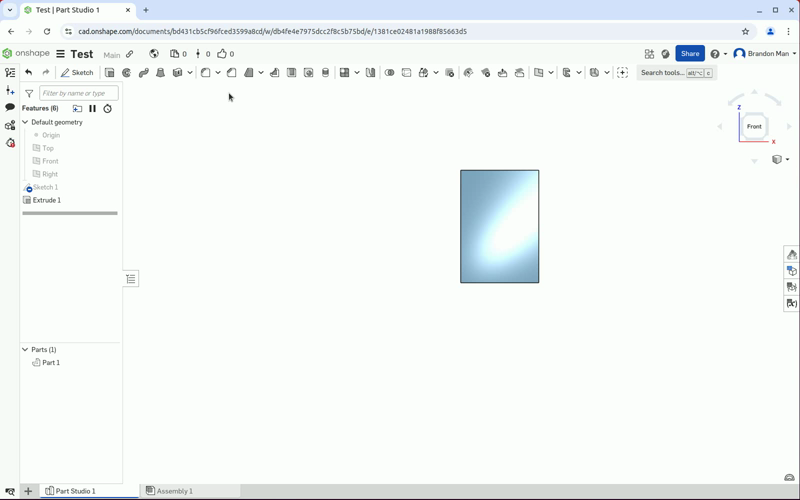
mouse_move(541, 75)
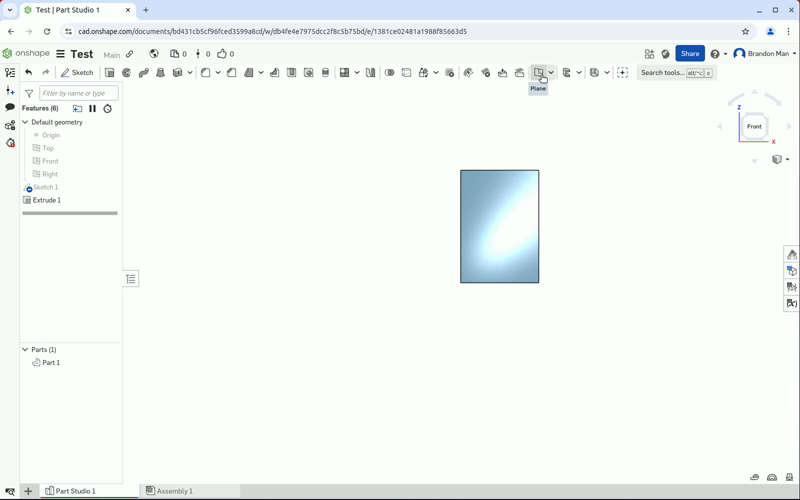
click(541, 75)
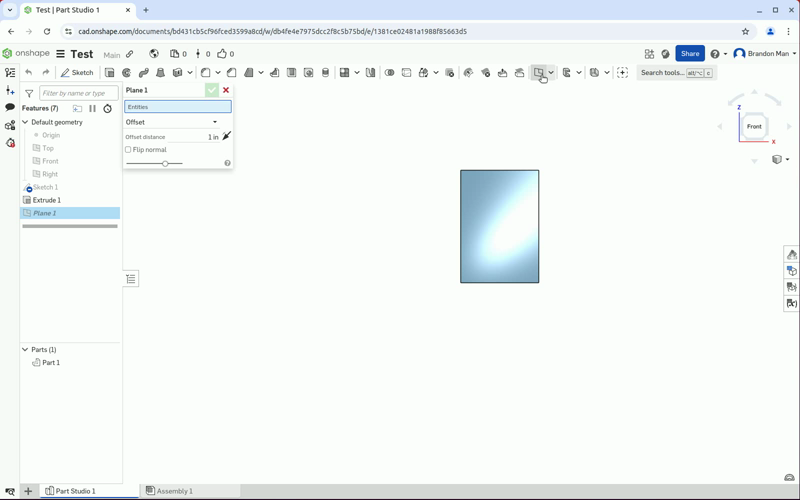
mouse_move(73, 163)
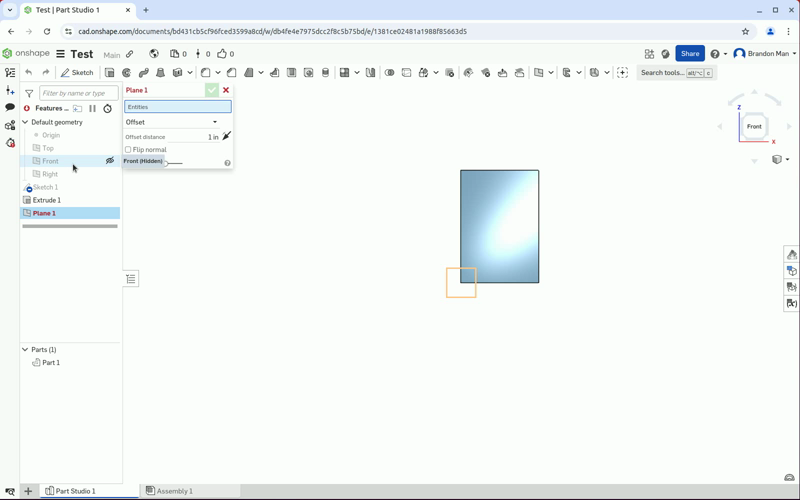
click(73, 163)
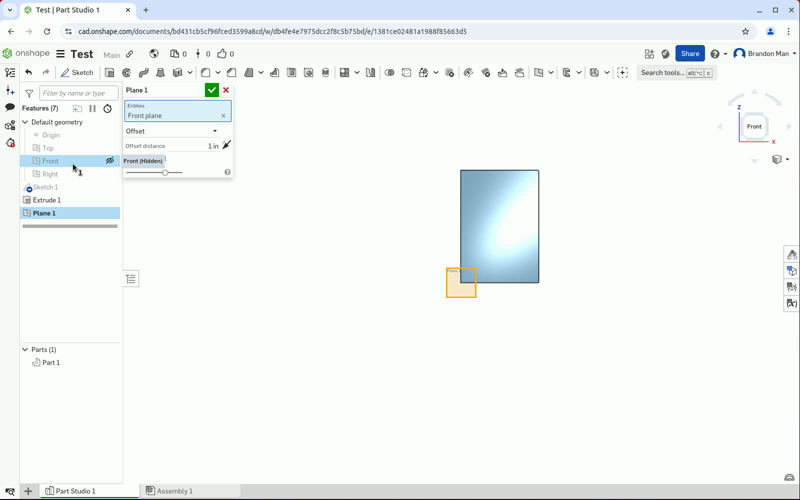
key(tab, 2)
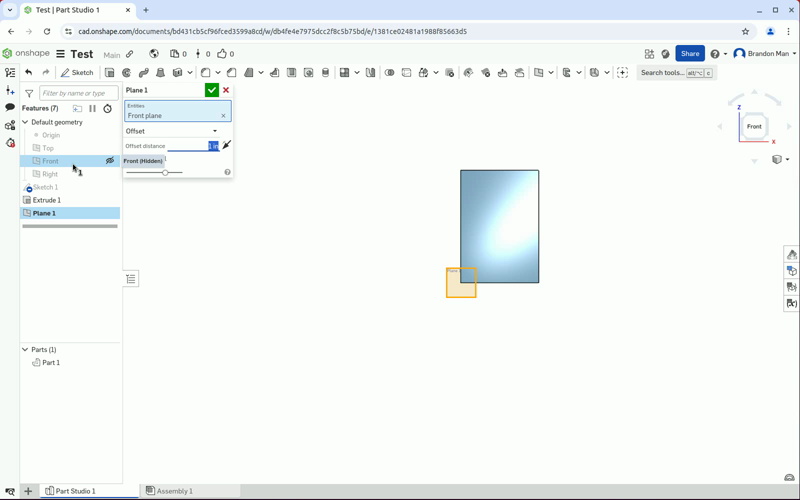
text(16.114)
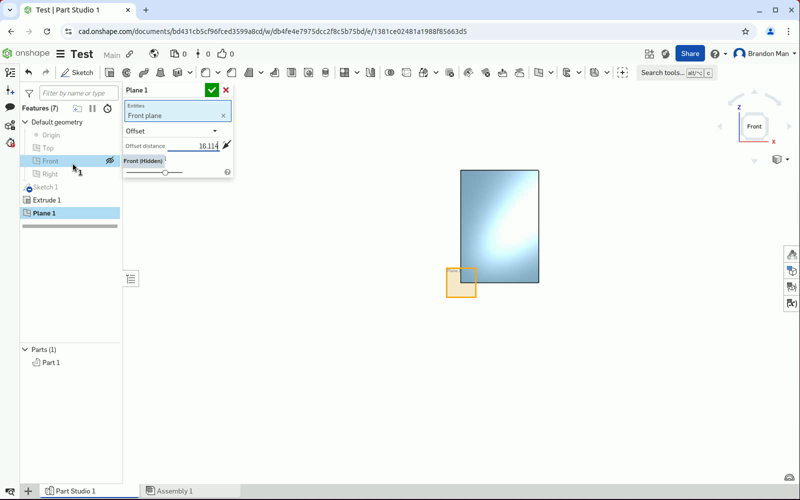
key(enter, 2)
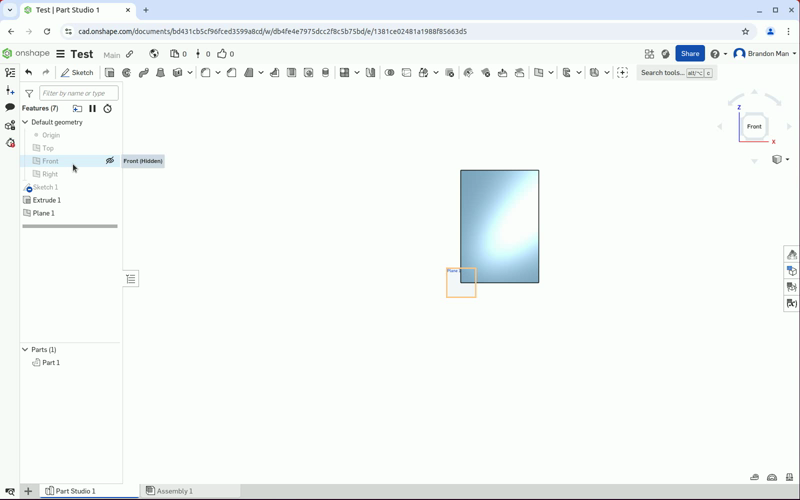
key(shift+s)
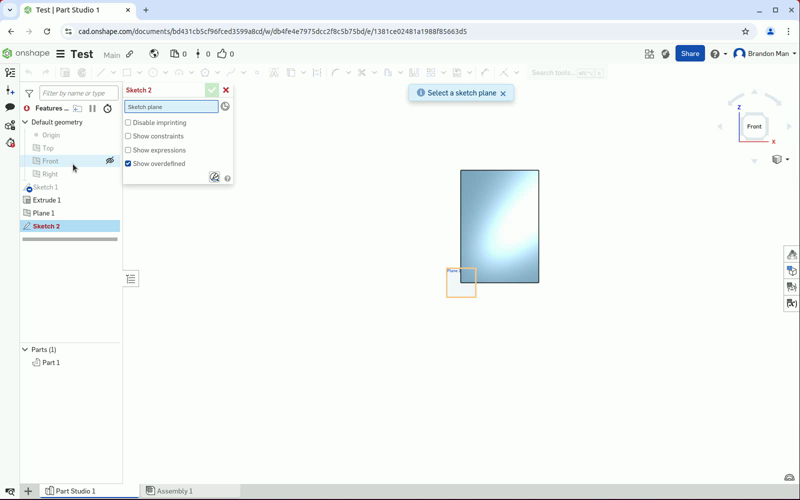
mouse_move(73, 215)
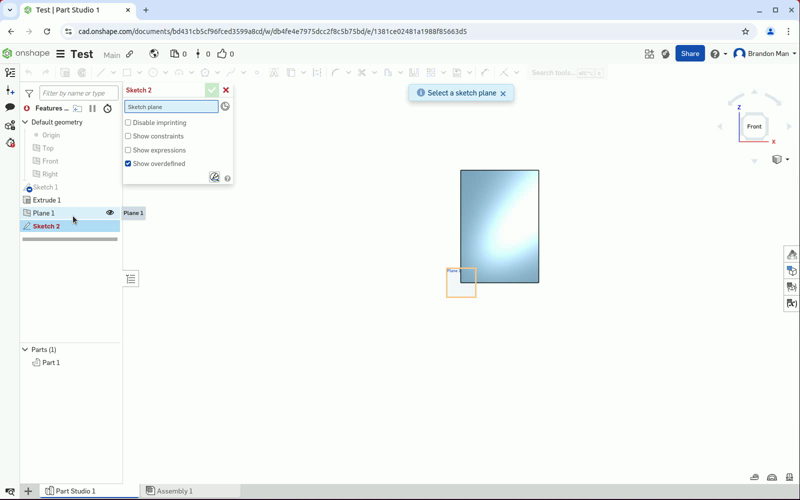
click(73, 215)
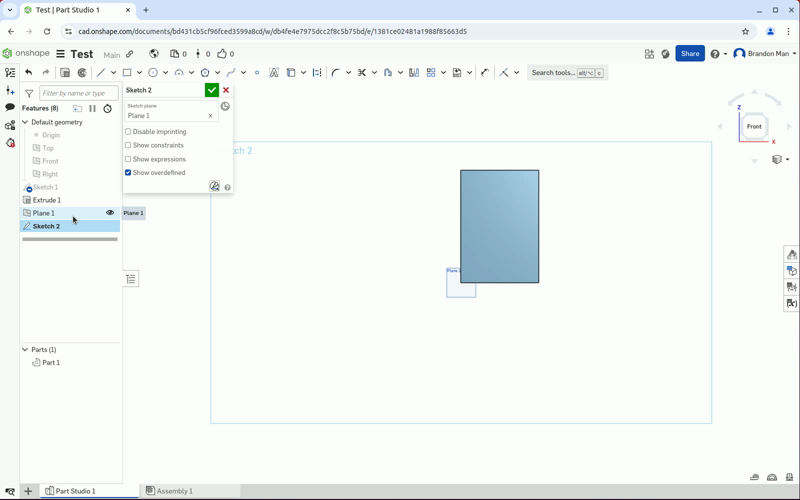
mouse_move(73, 352)
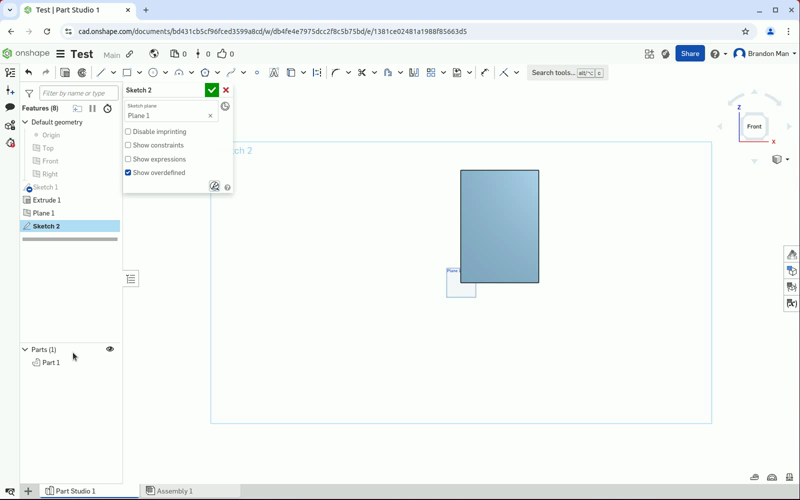
key(y)
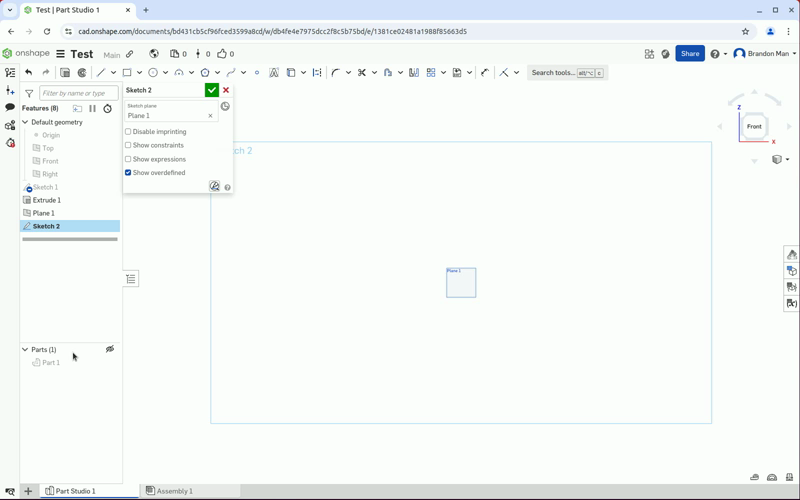
key(l)
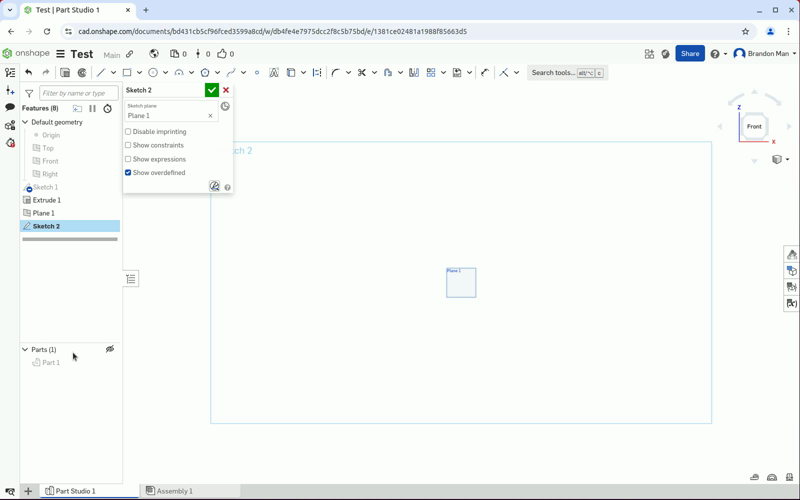
key_down(shift)
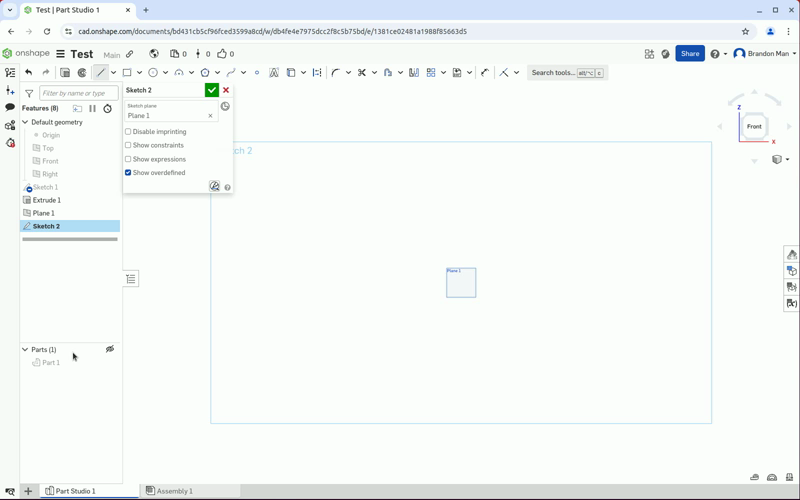
mouse_move(459, 282)
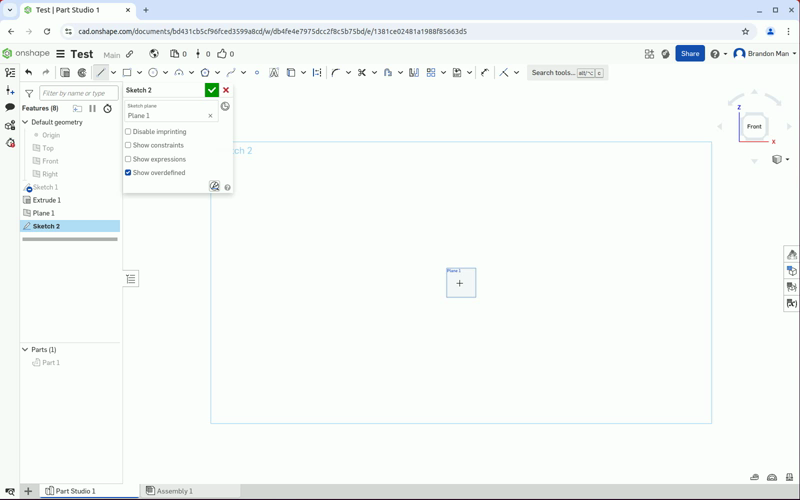
click(459, 282)
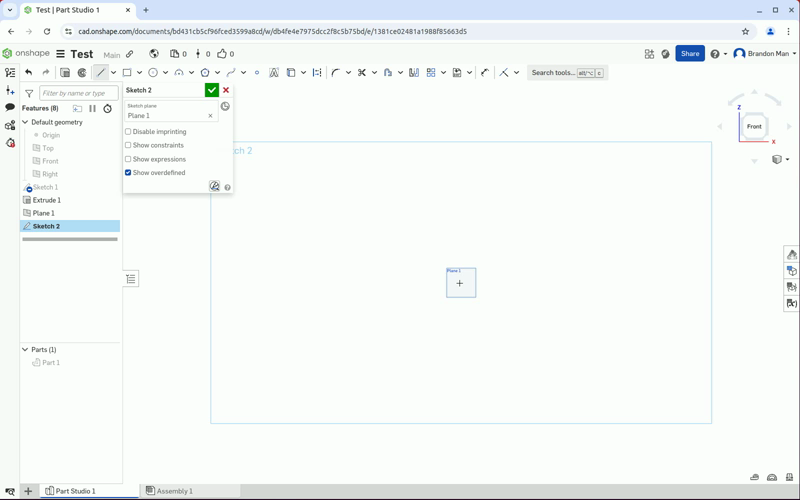
key_up(shift)
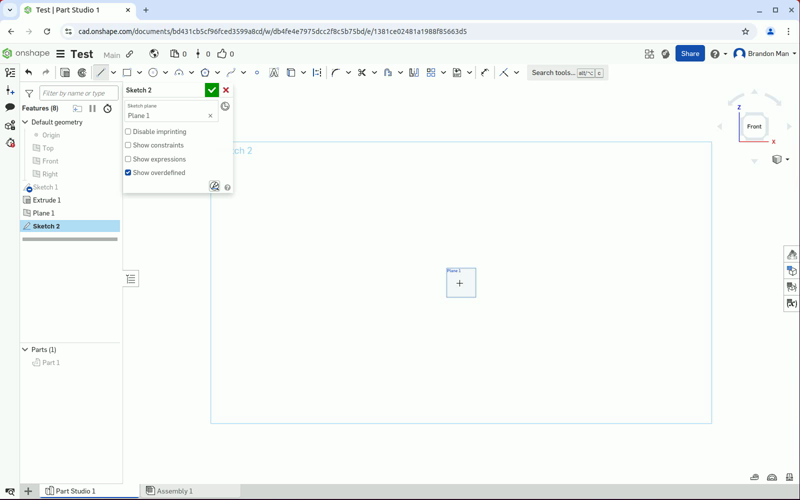
key_down(shift)
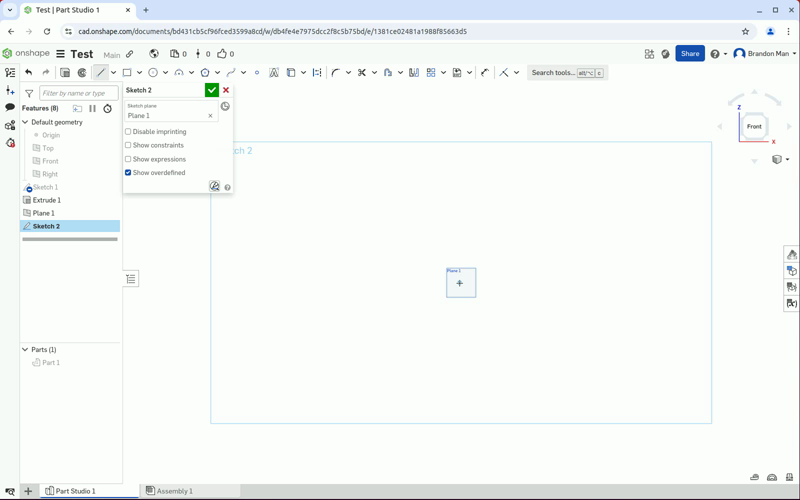
mouse_move(489, 282)
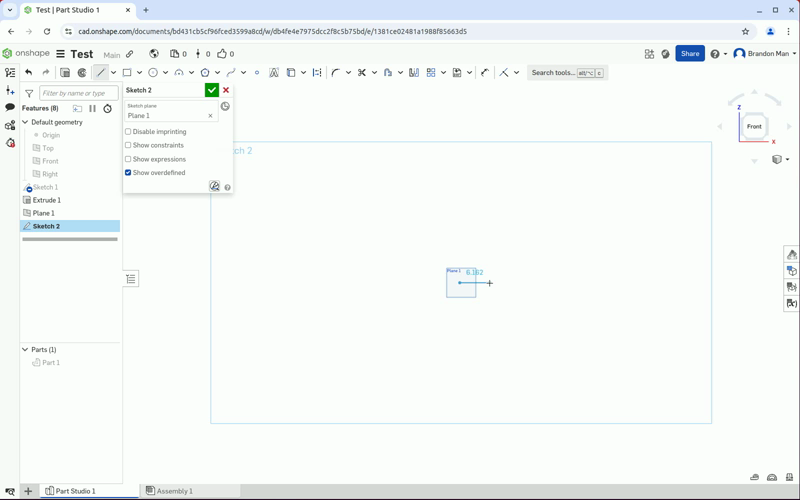
mouse_move(460, 282)
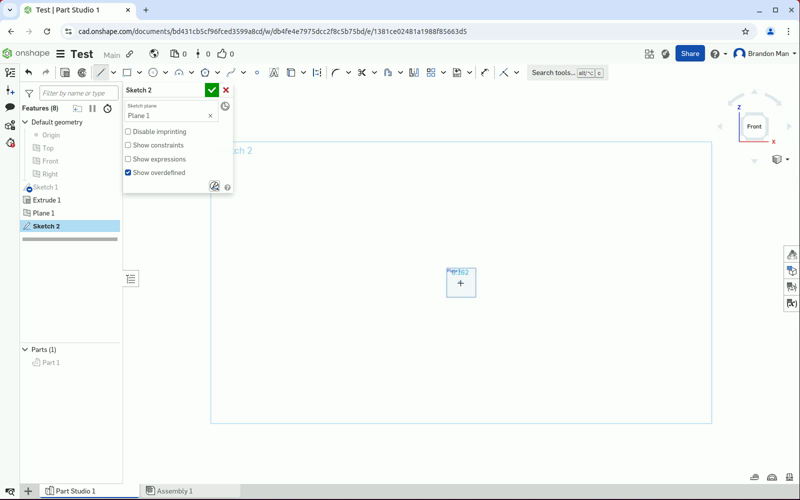
scroll(6)
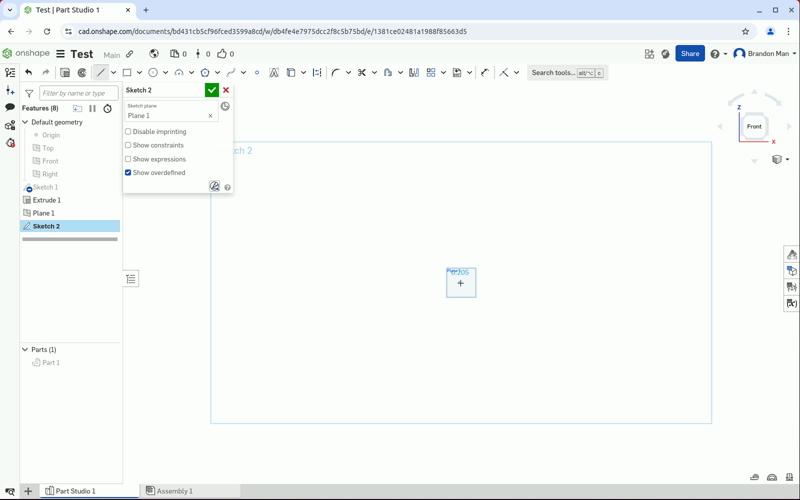
scroll(6)
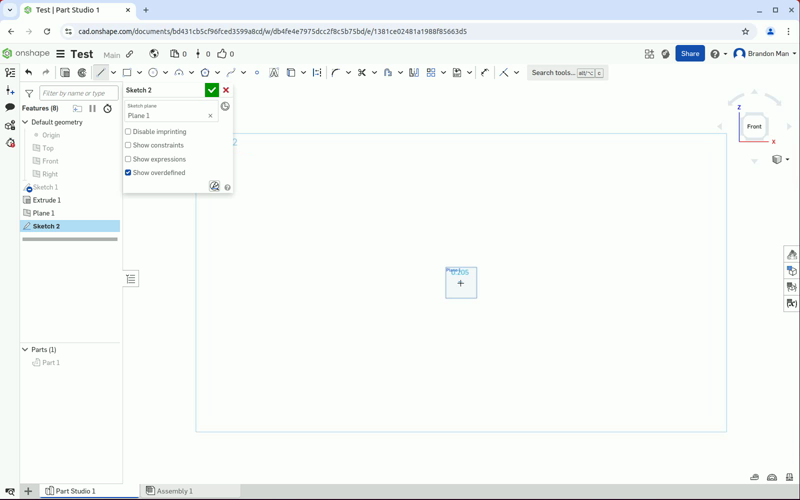
scroll(6)
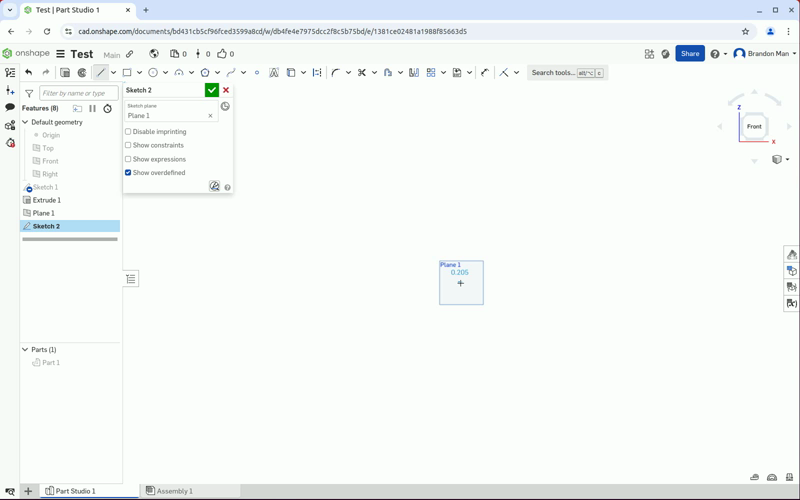
scroll(6)
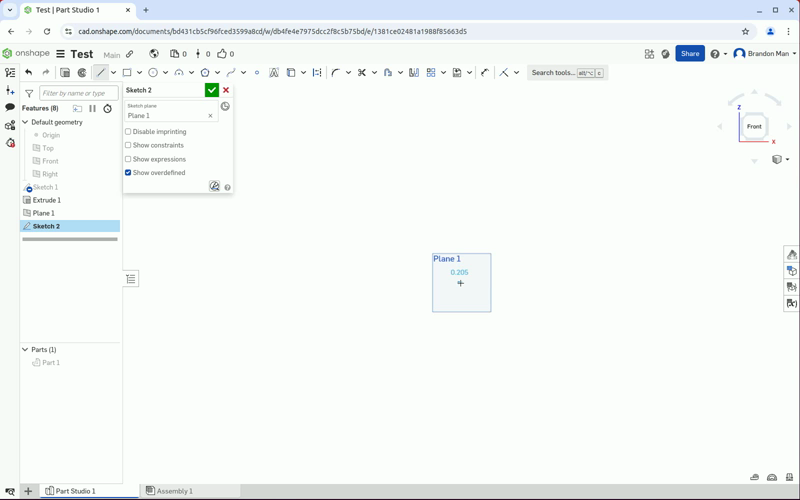
scroll(6)
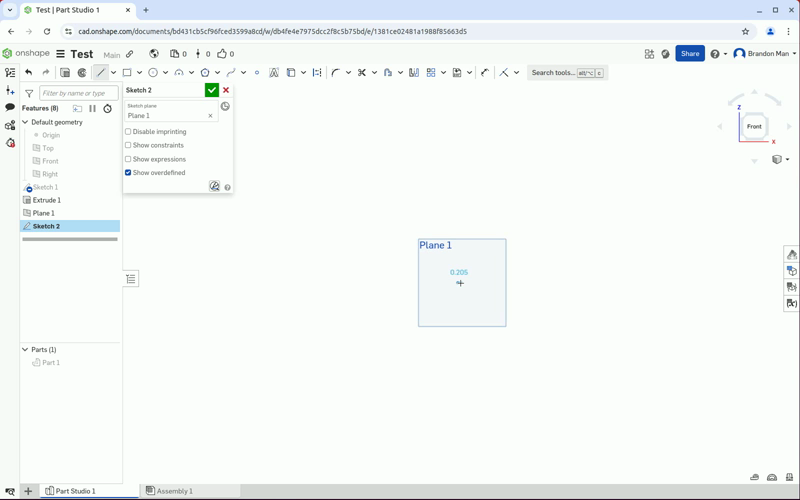
scroll(6)
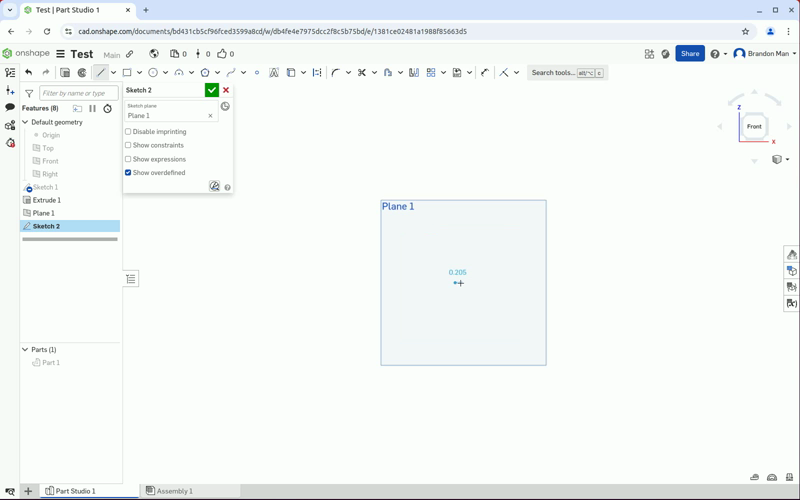
scroll(6)
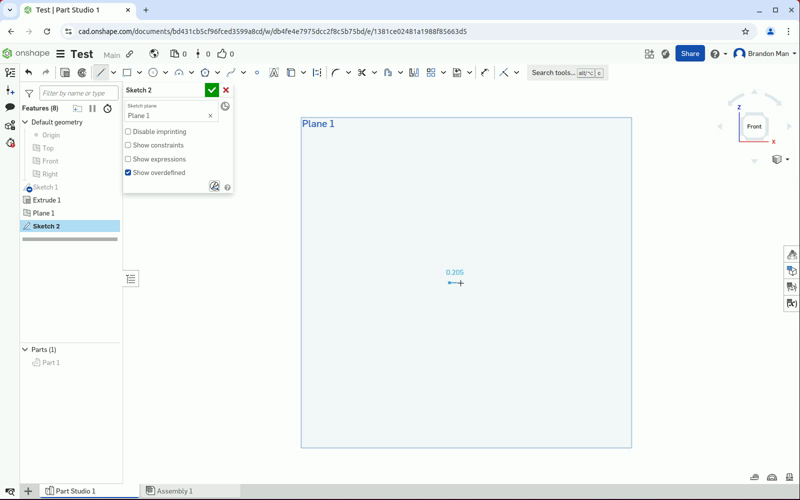
click(460, 282)
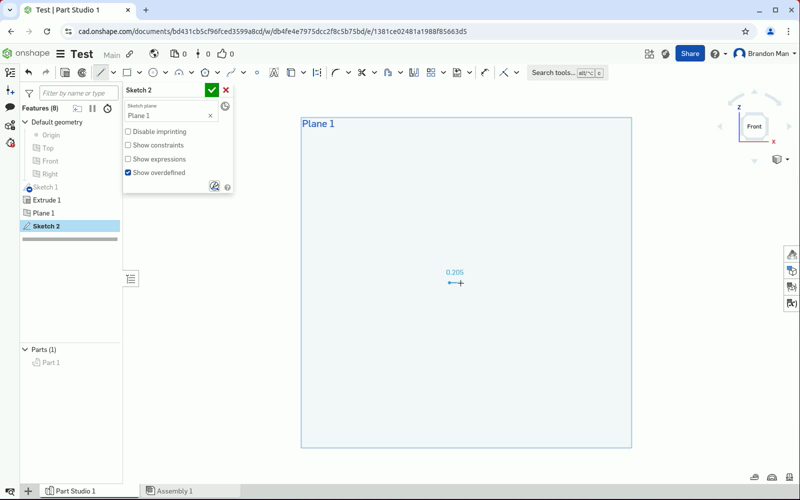
scroll(-6)
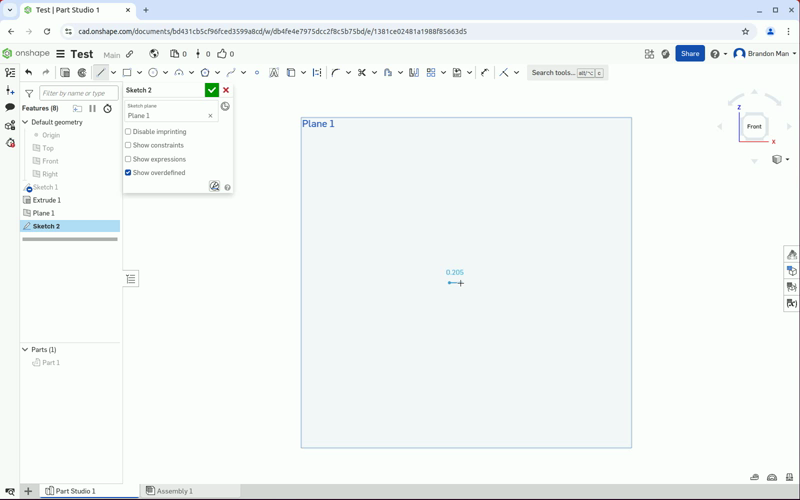
scroll(-6)
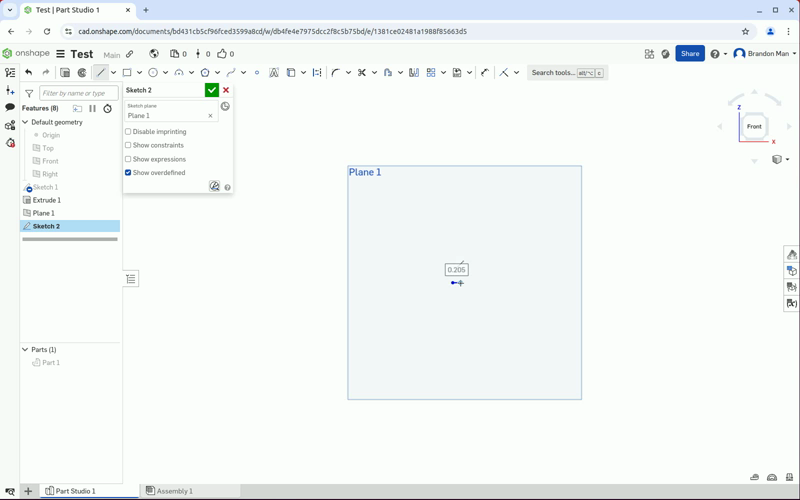
scroll(-6)
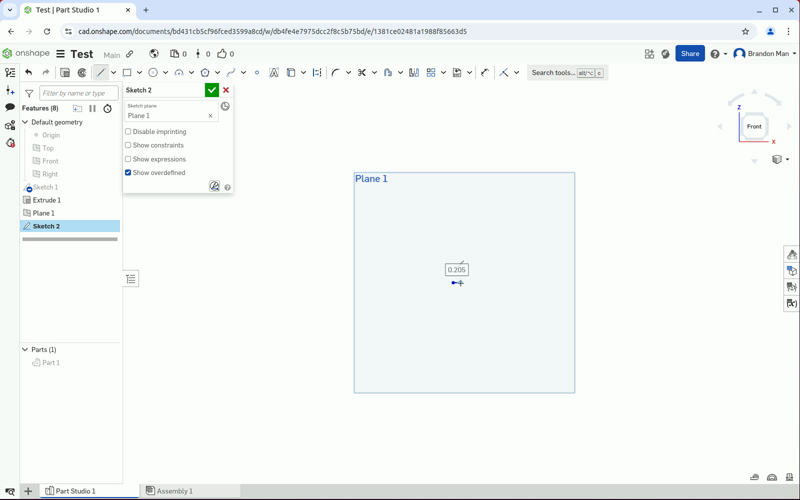
scroll(-6)
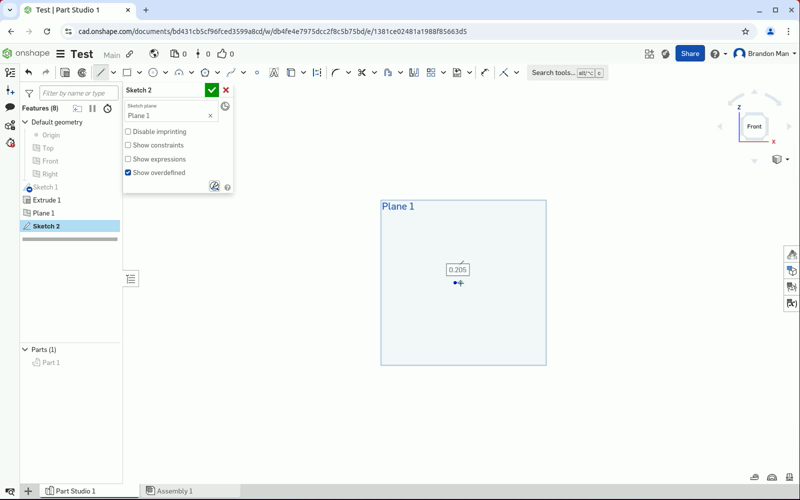
scroll(-6)
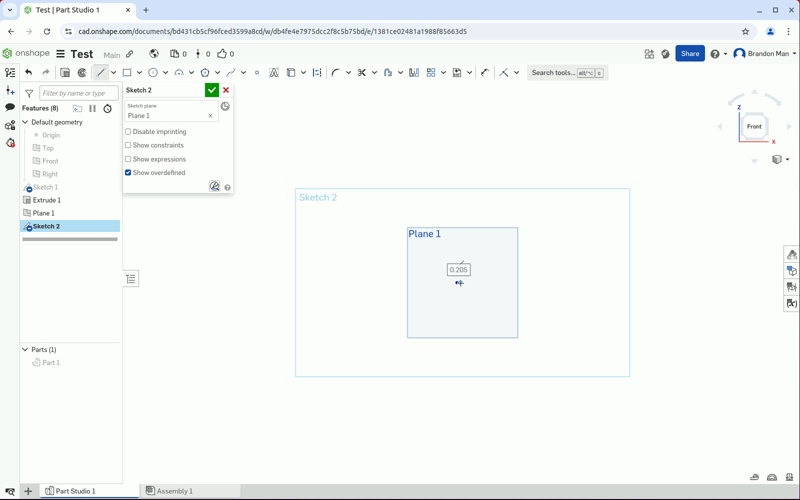
scroll(-6)
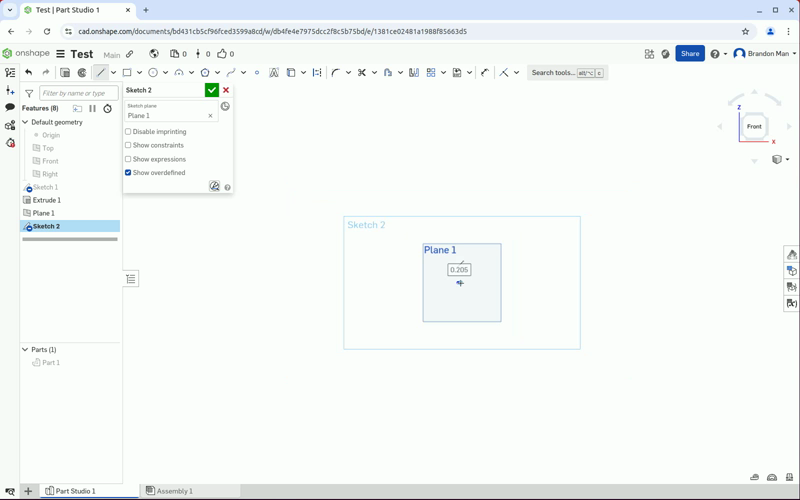
scroll(-6)
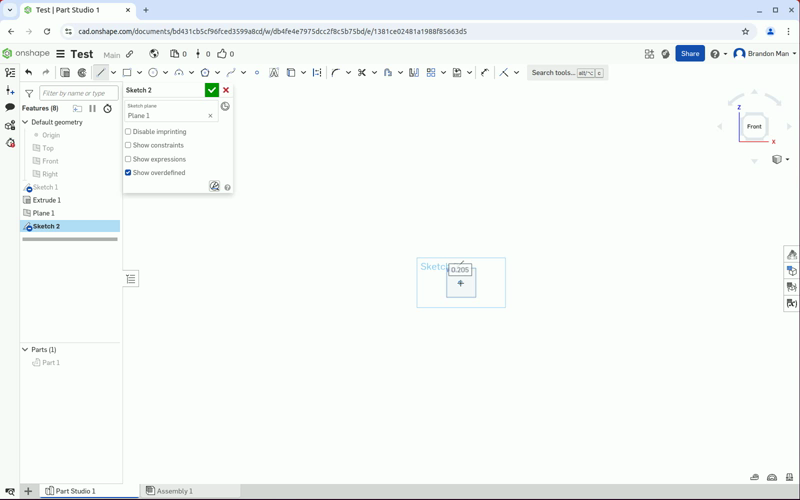
key_up(shift)
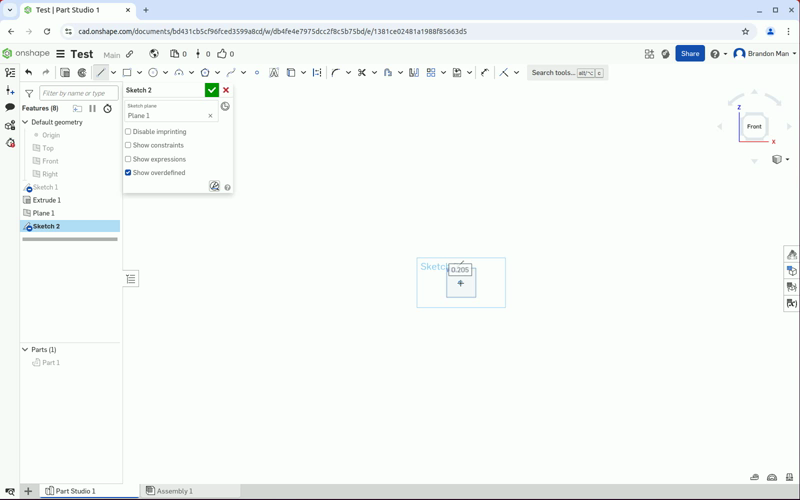
key_down(shift)
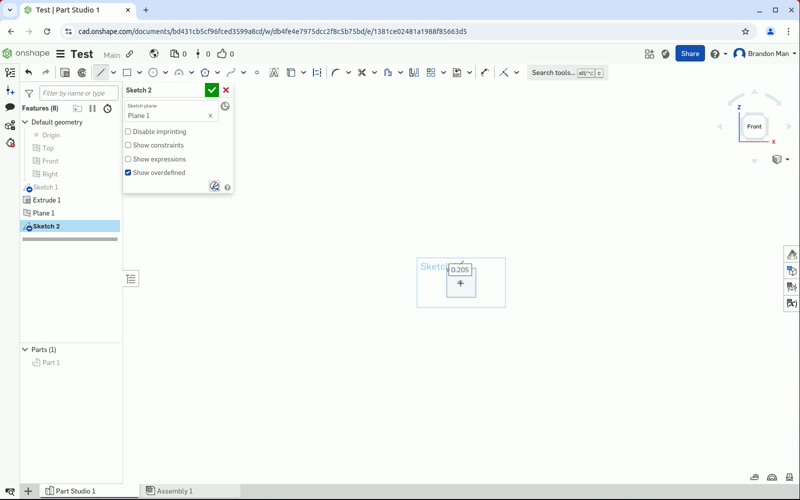
mouse_move(460, 170)
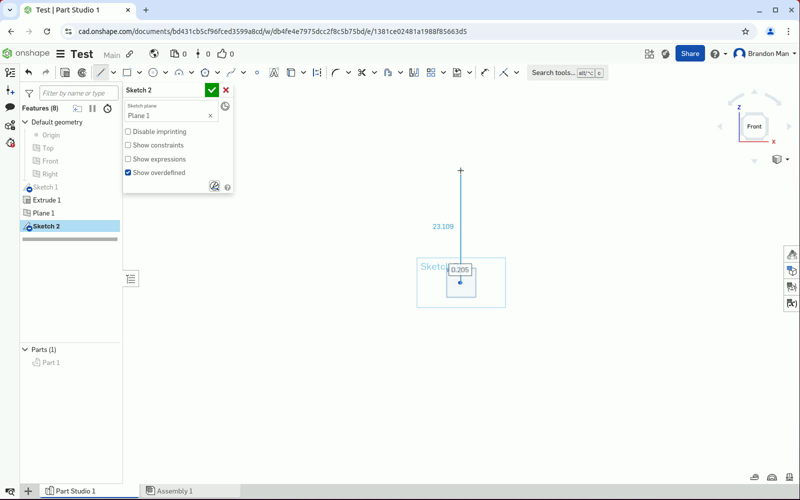
click(460, 170)
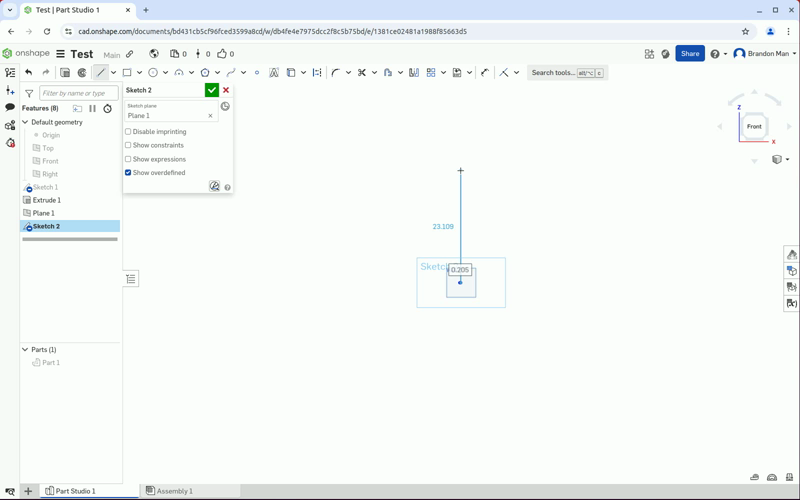
key_up(shift)
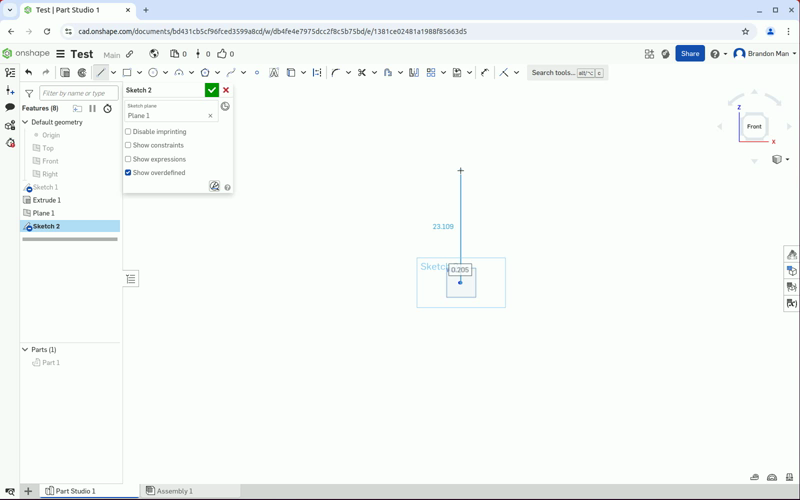
key_down(shift)
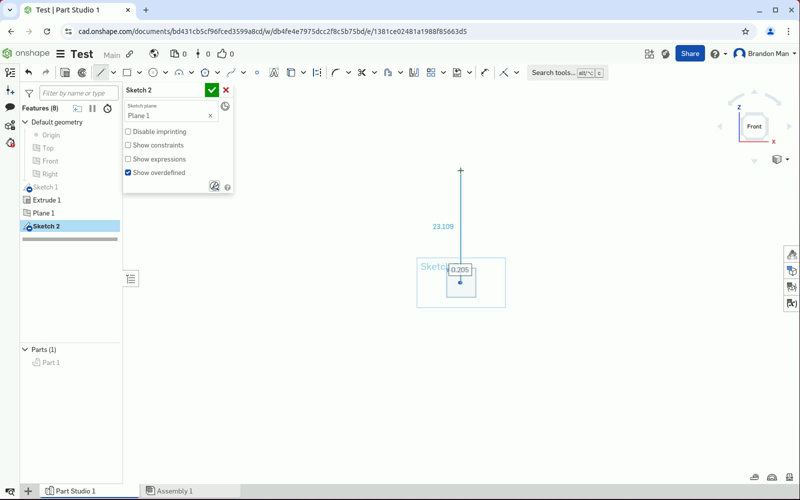
mouse_move(490, 170)
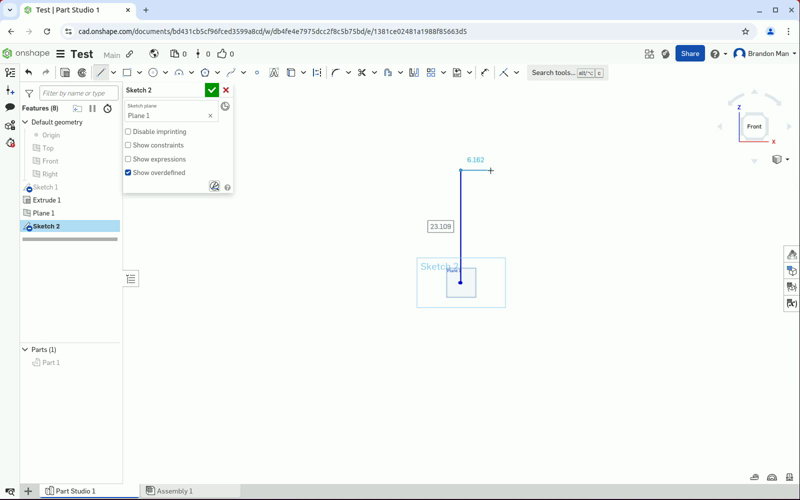
mouse_move(459, 170)
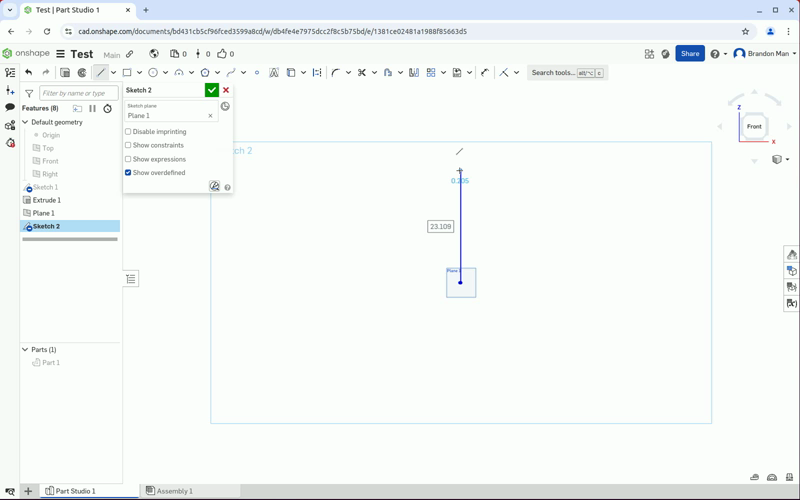
scroll(6)
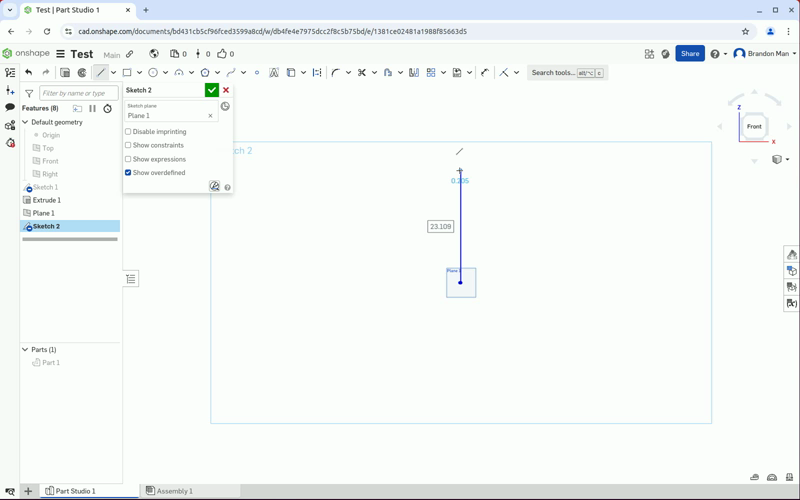
scroll(6)
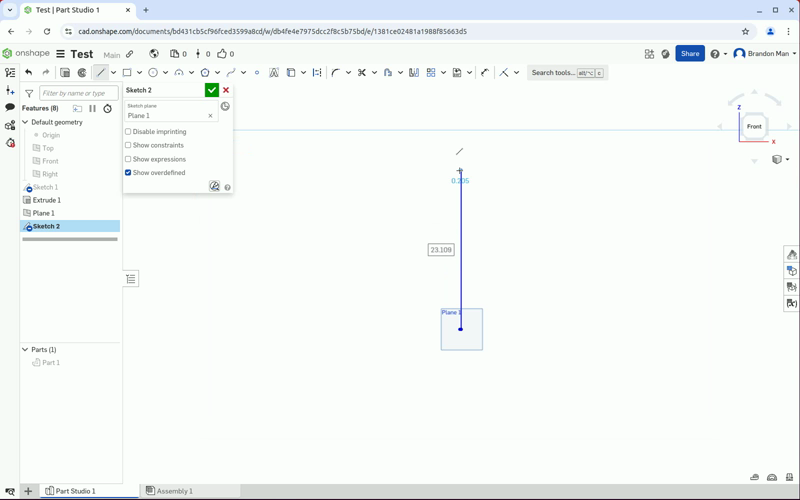
scroll(6)
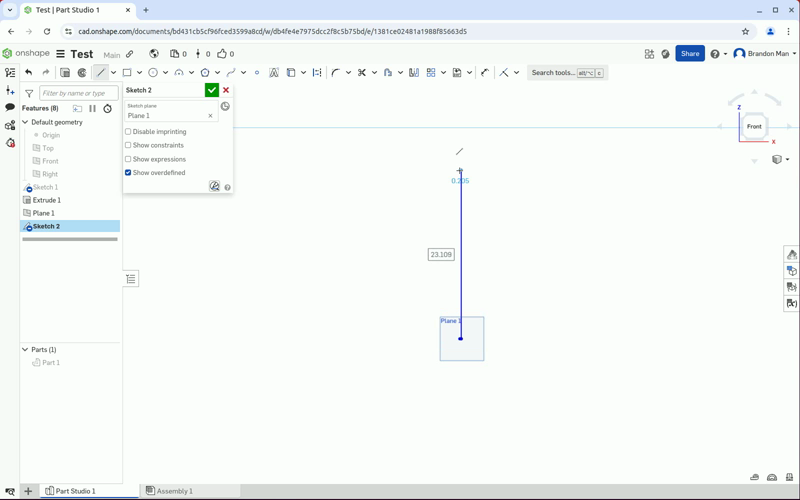
scroll(6)
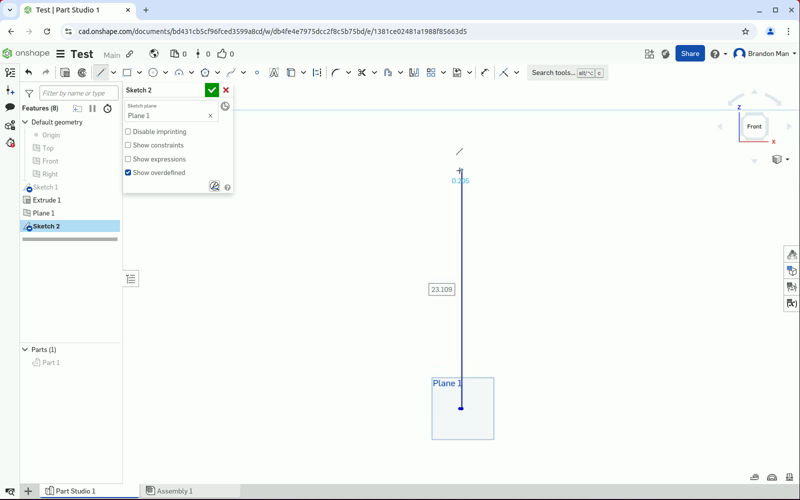
scroll(6)
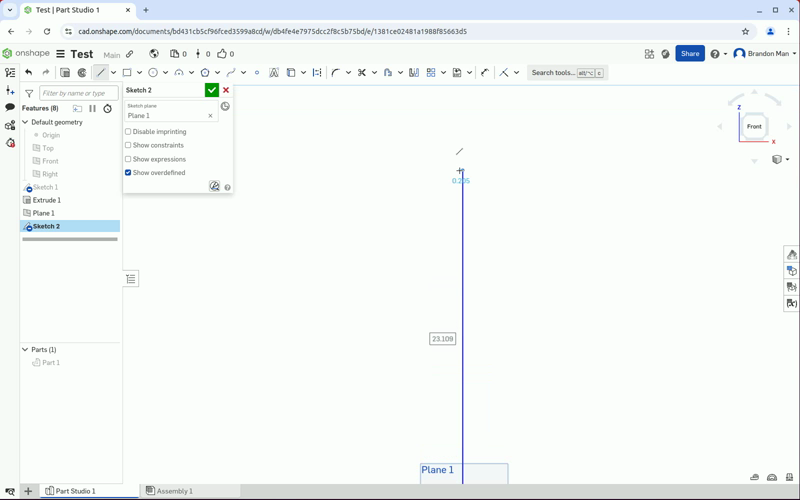
scroll(6)
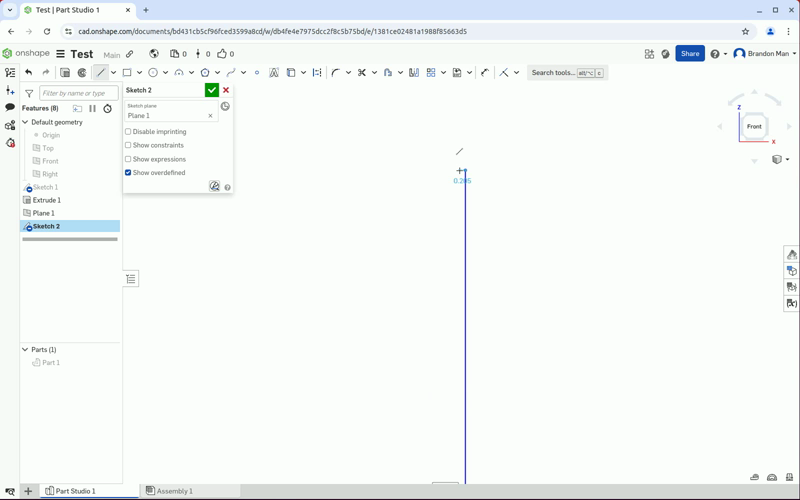
scroll(6)
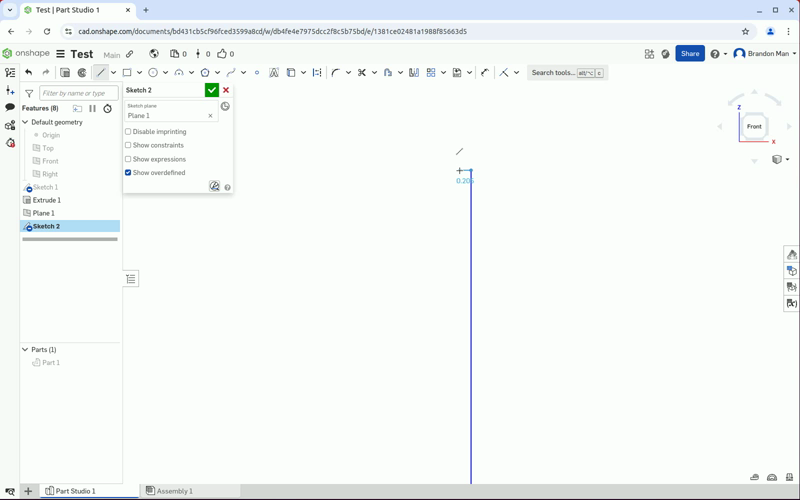
click(459, 170)
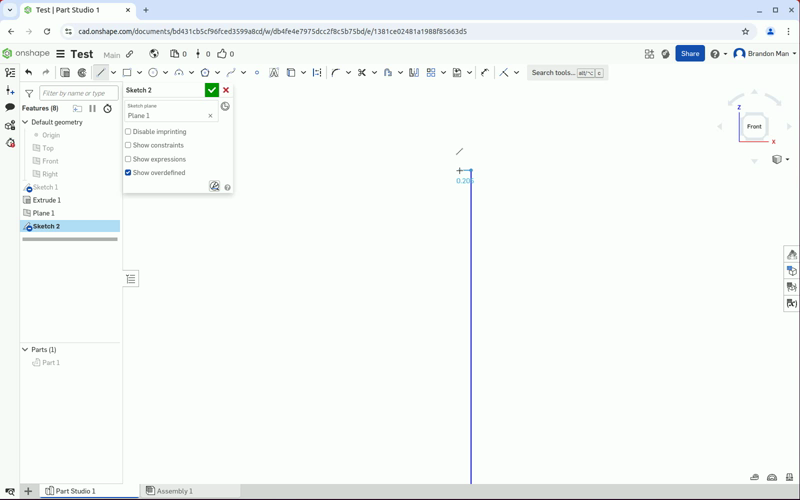
scroll(-6)
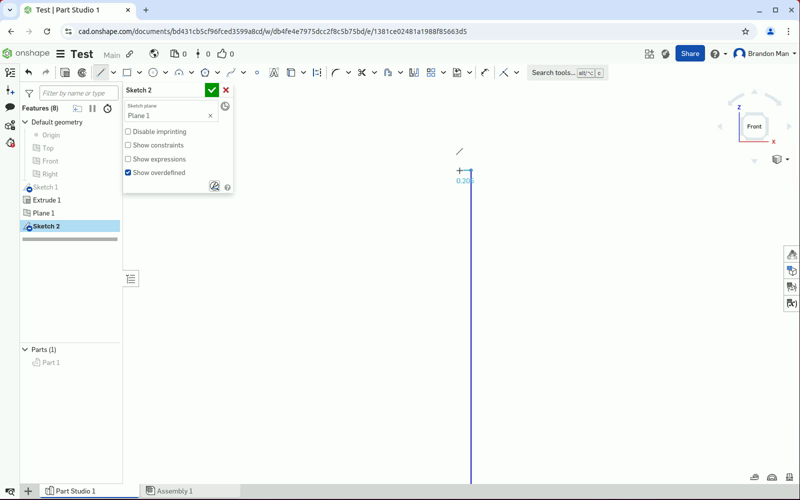
scroll(-6)
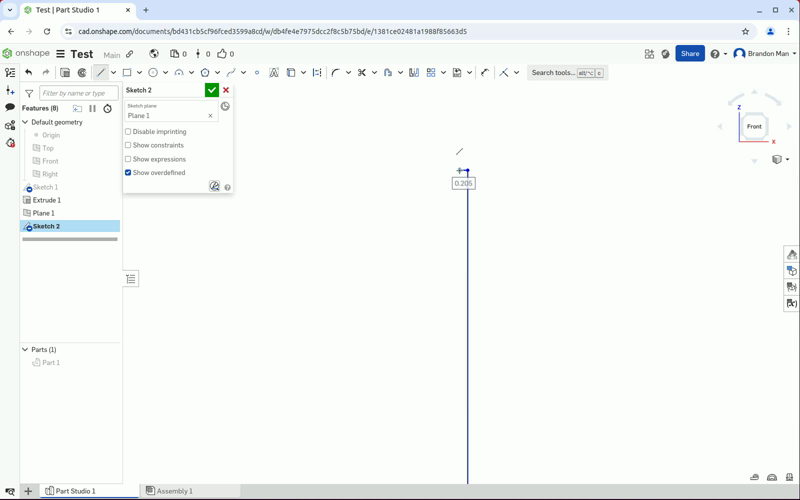
scroll(-6)
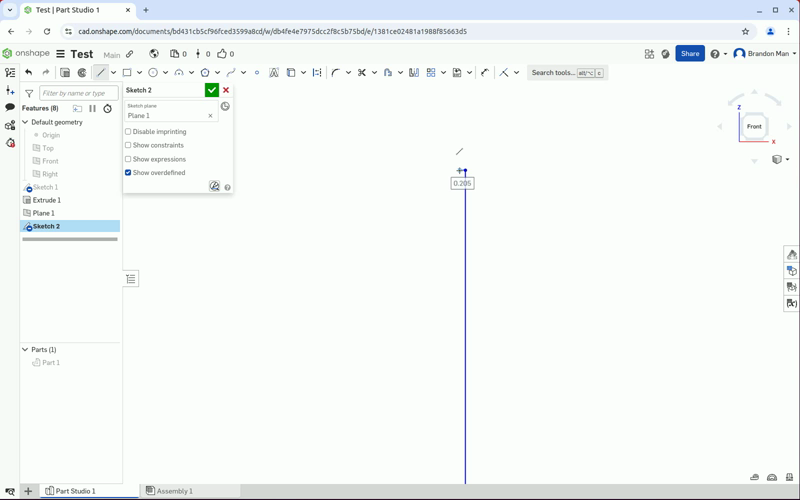
scroll(-6)
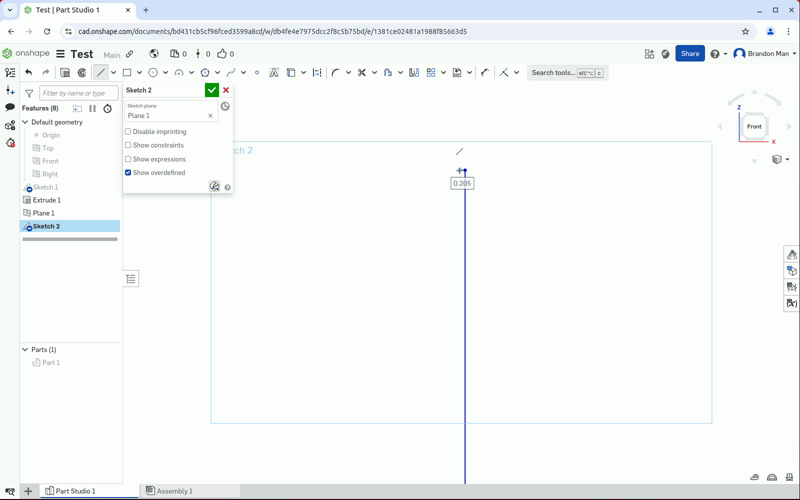
scroll(-6)
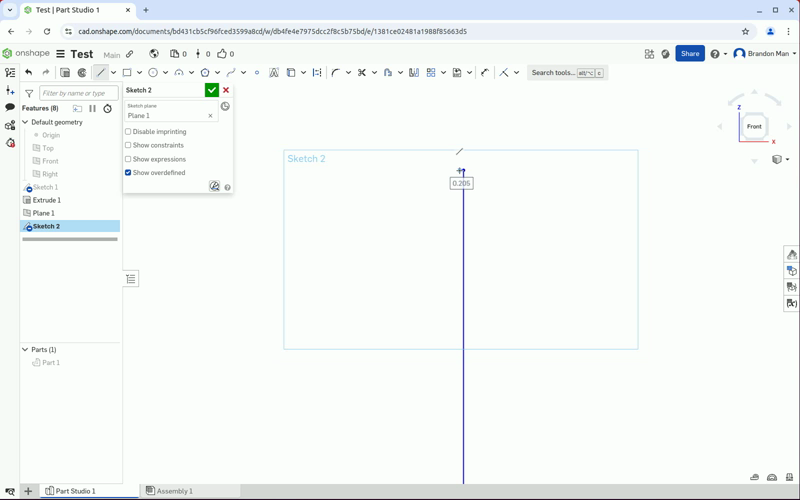
scroll(-6)
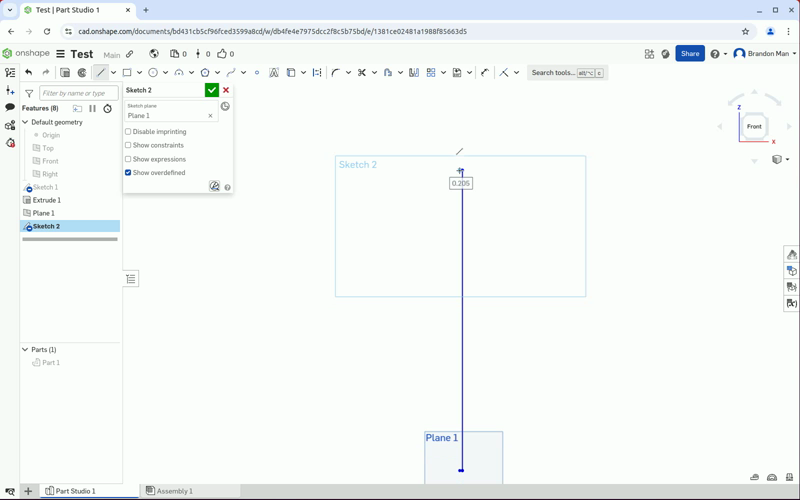
scroll(-6)
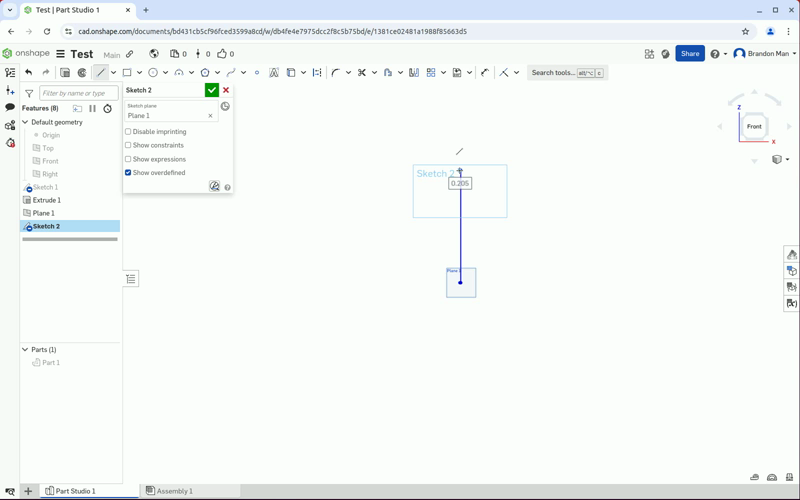
key_up(shift)
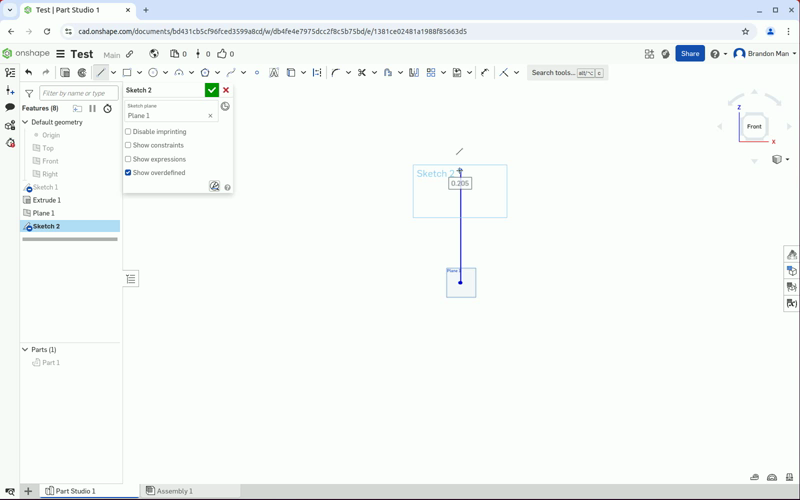
key_down(shift)
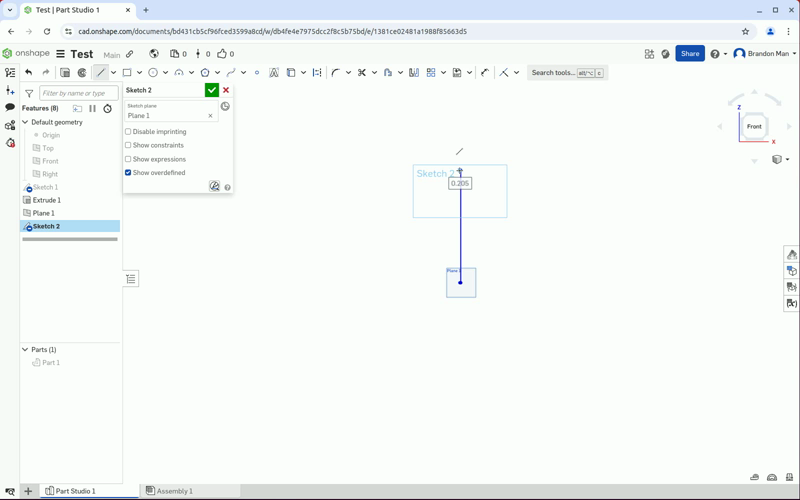
mouse_move(459, 282)
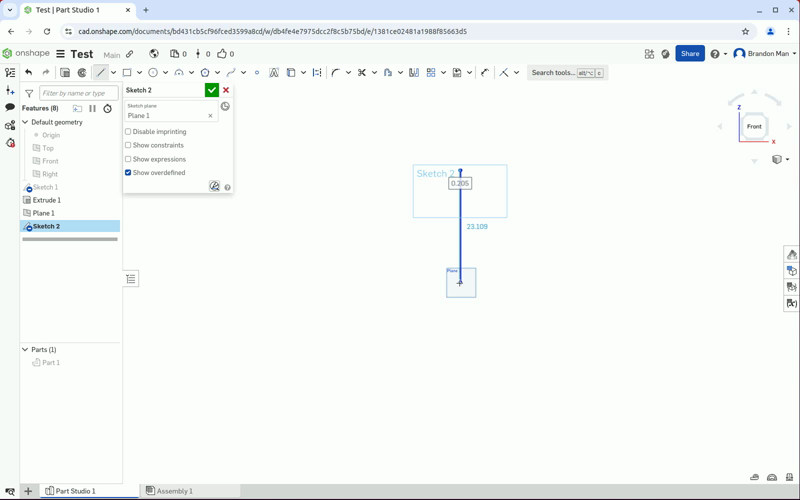
scroll(6)
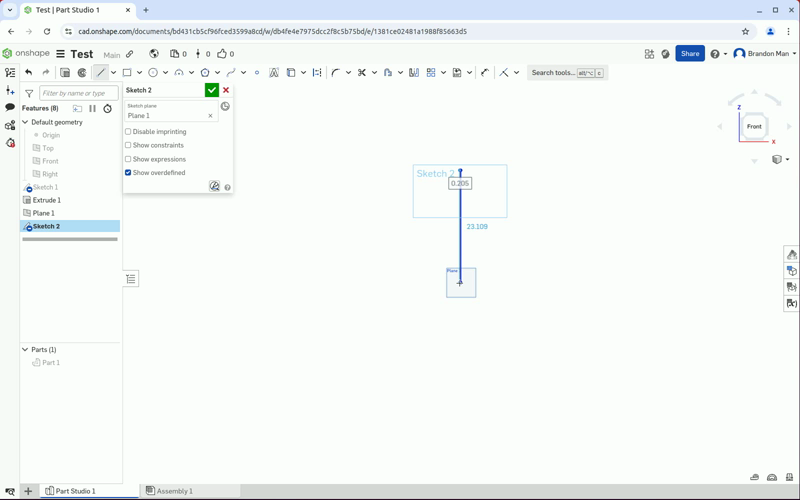
scroll(6)
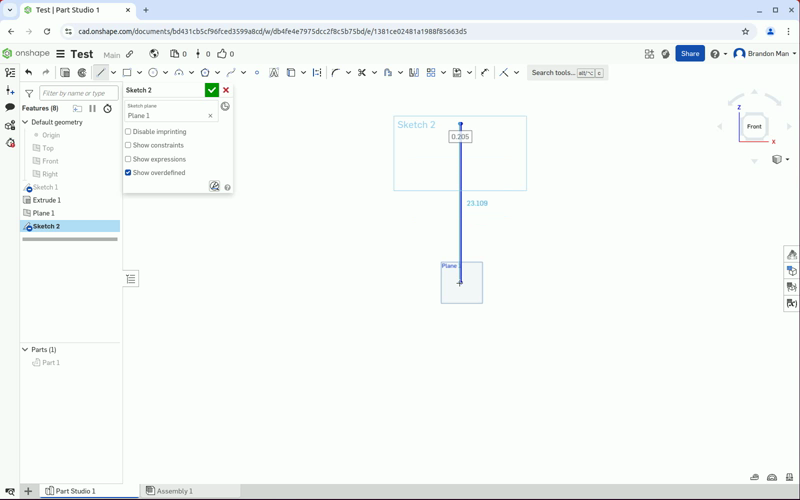
scroll(6)
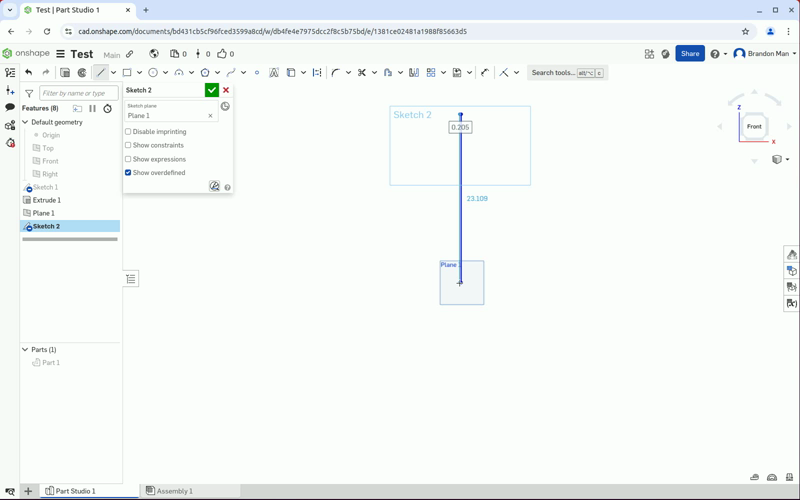
scroll(6)
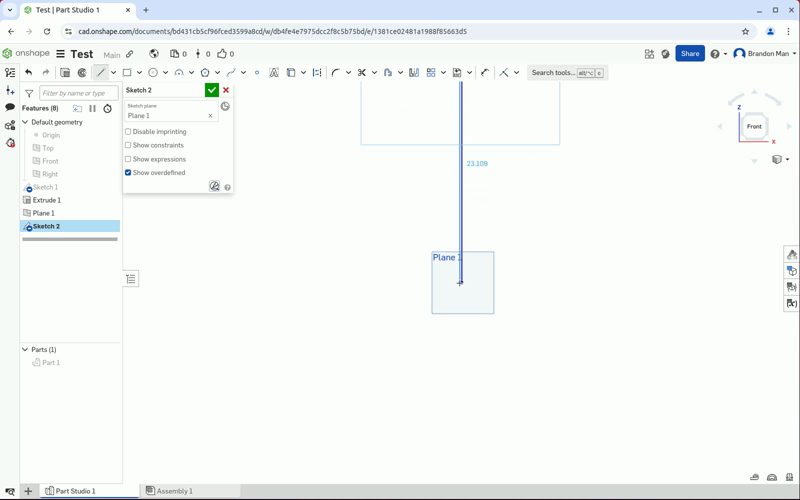
scroll(6)
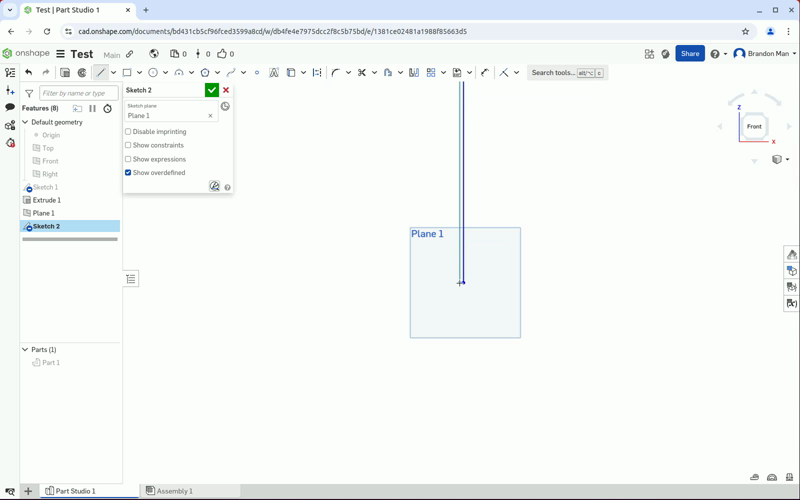
scroll(6)
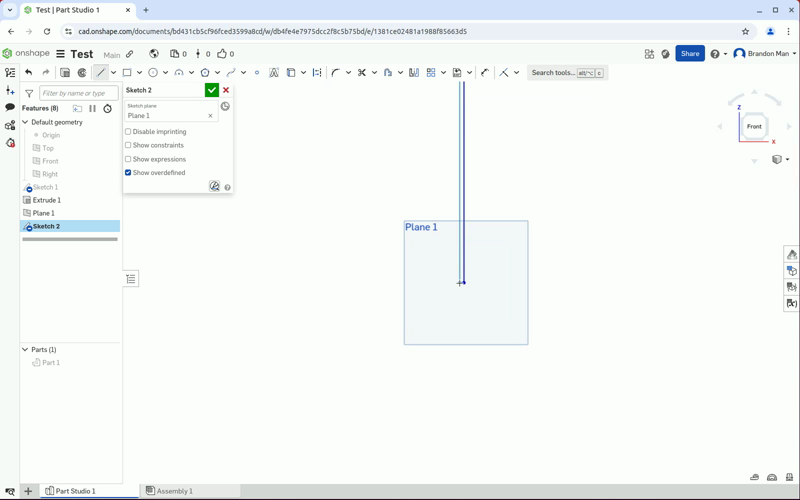
scroll(6)
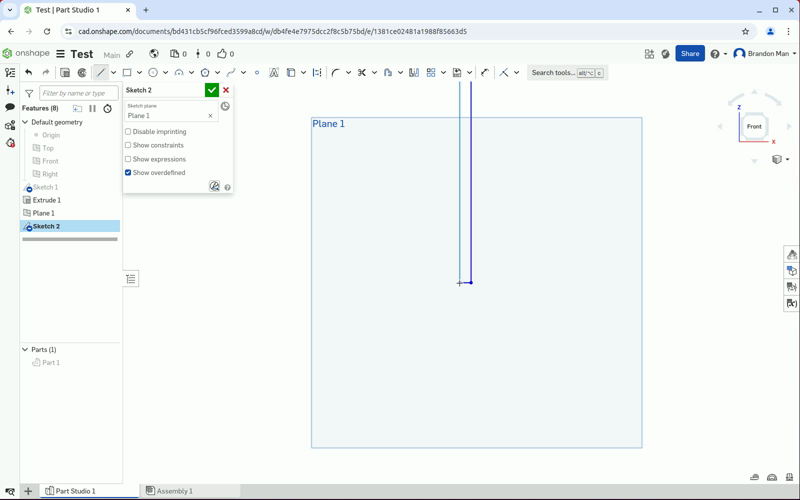
key_up(shift)
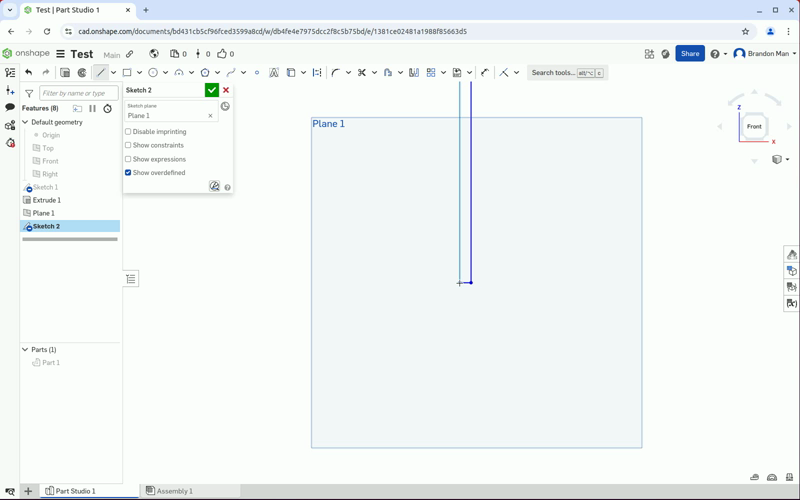
click(459, 282)
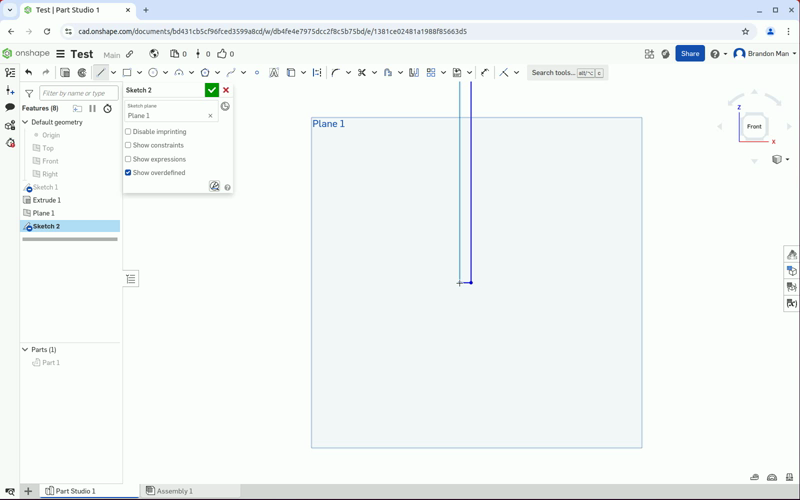
scroll(-6)
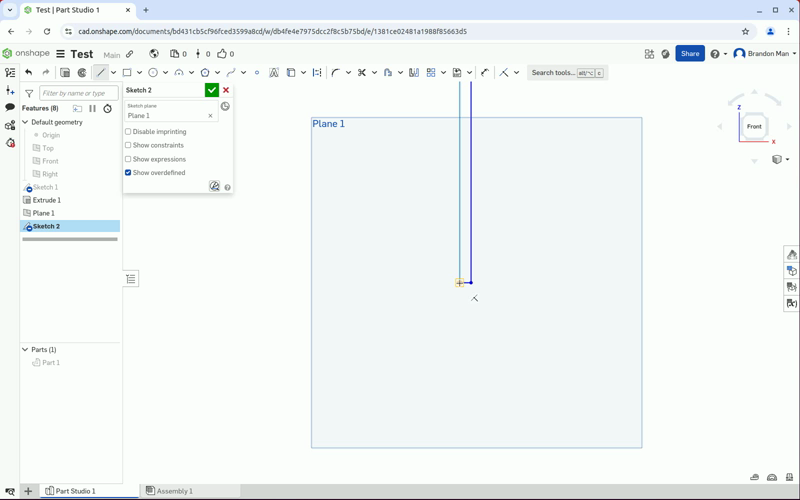
scroll(-6)
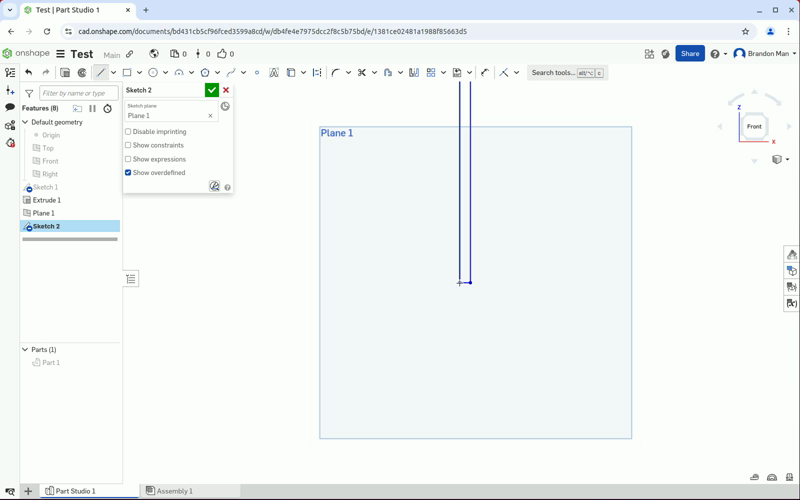
scroll(-6)
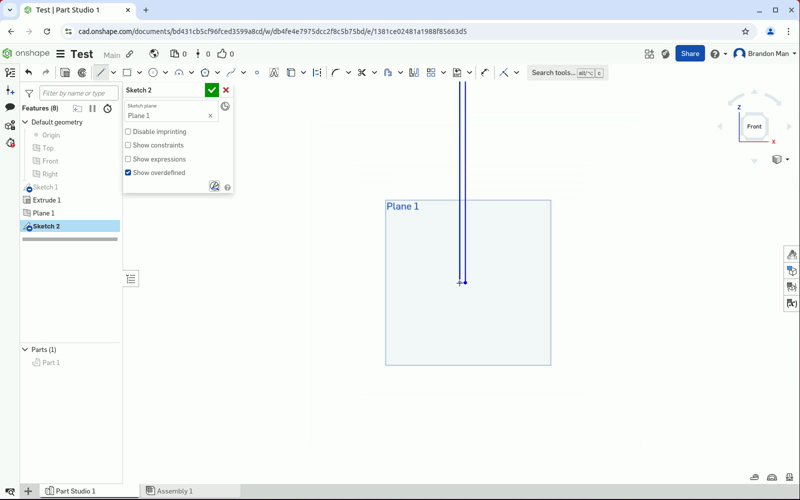
scroll(-6)
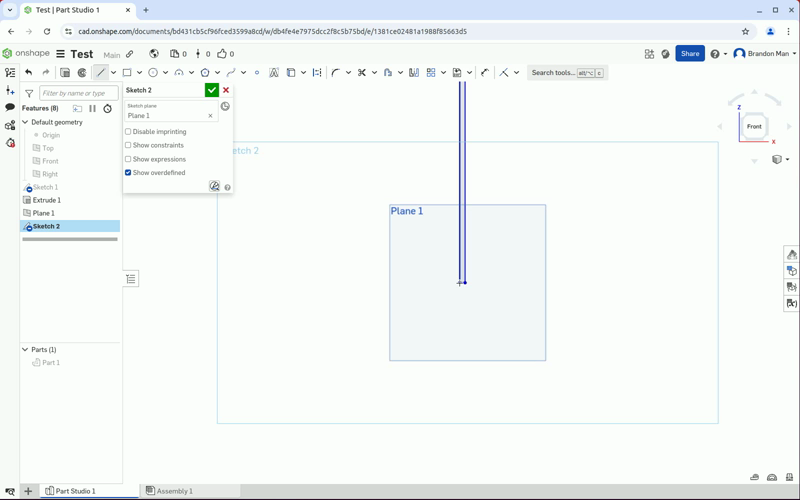
scroll(-6)
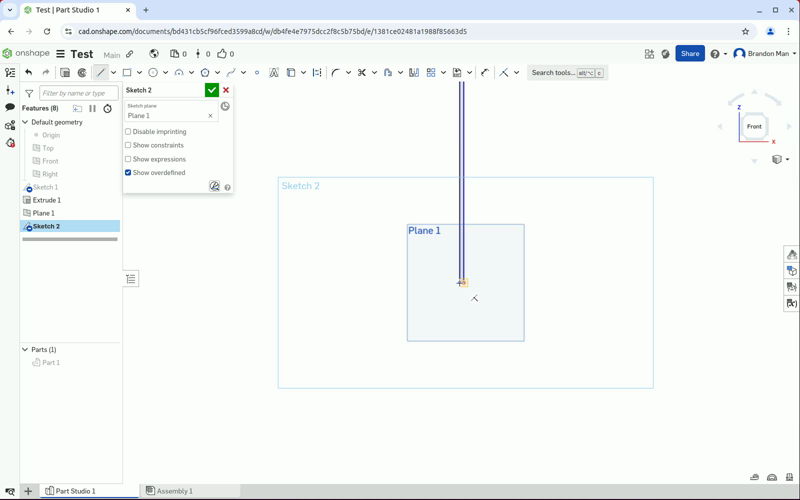
scroll(-6)
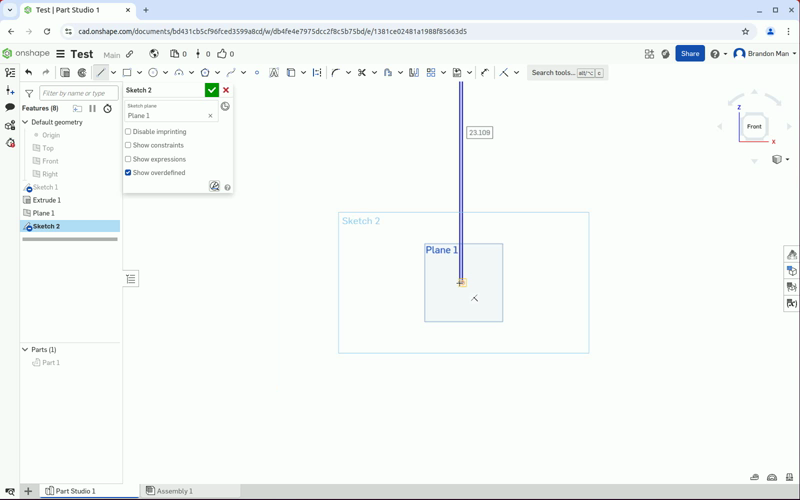
scroll(-6)
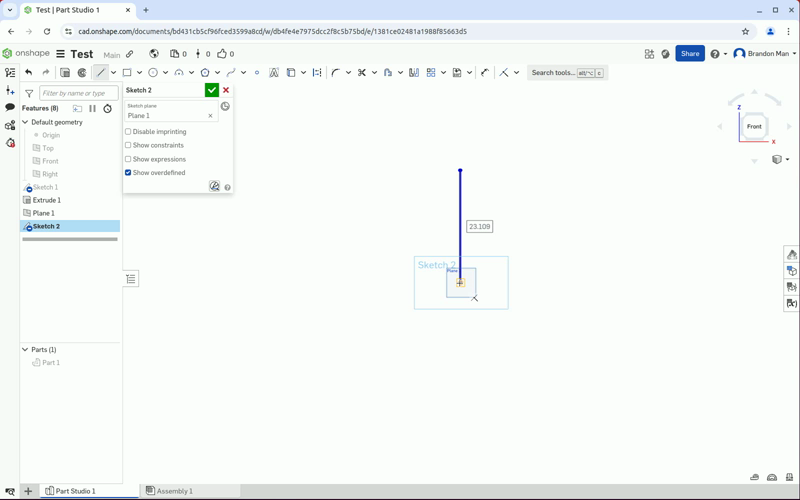
key(esc)
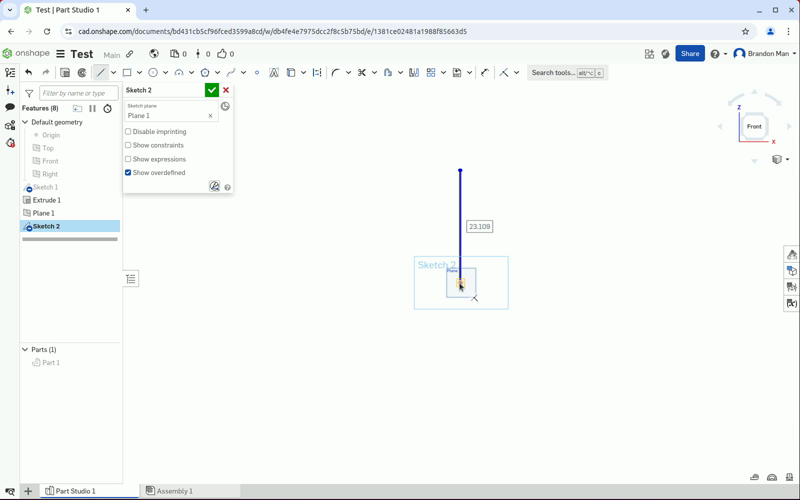
mouse_move(460, 193)
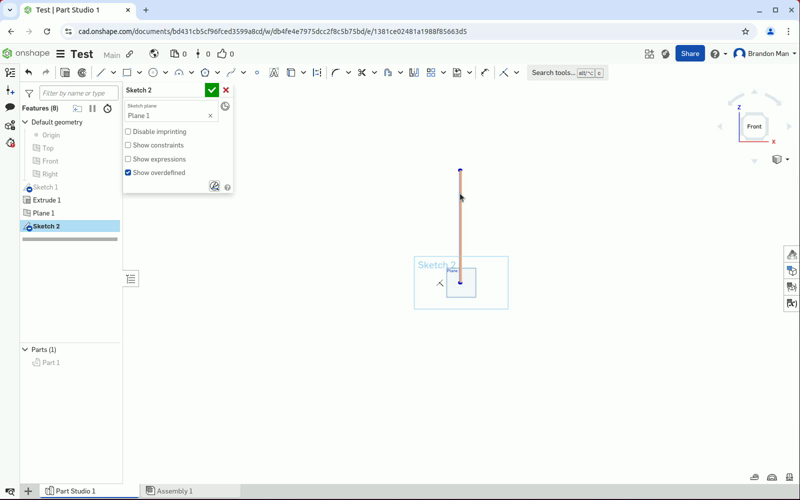
scroll(6)
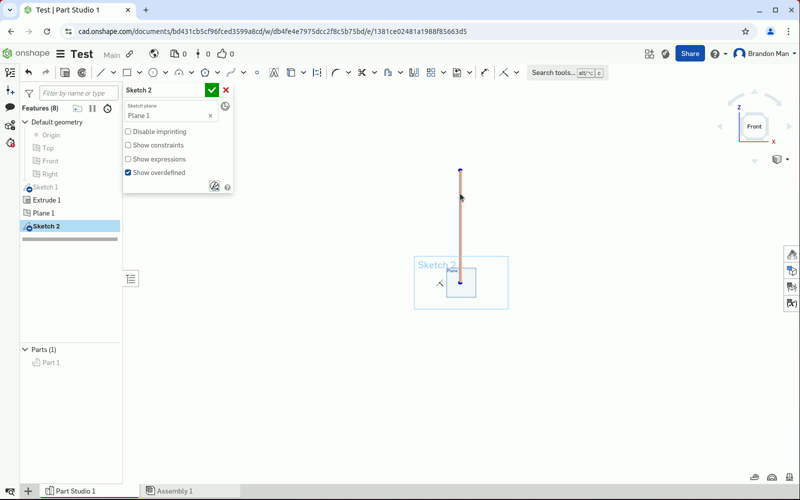
scroll(6)
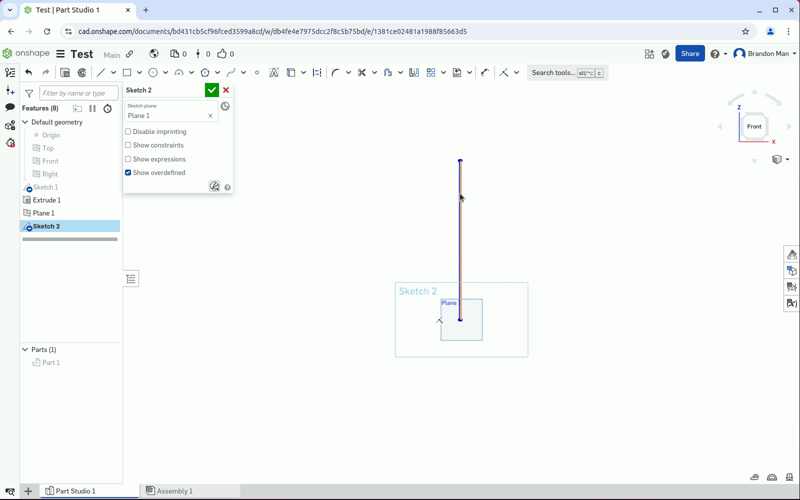
scroll(6)
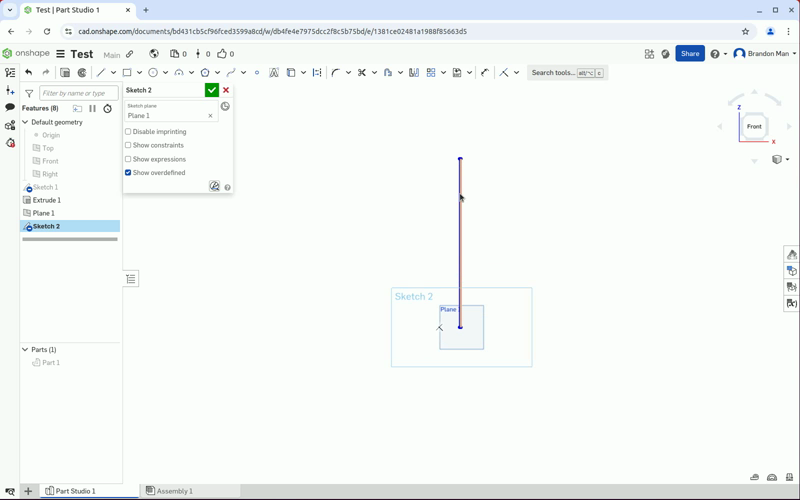
scroll(6)
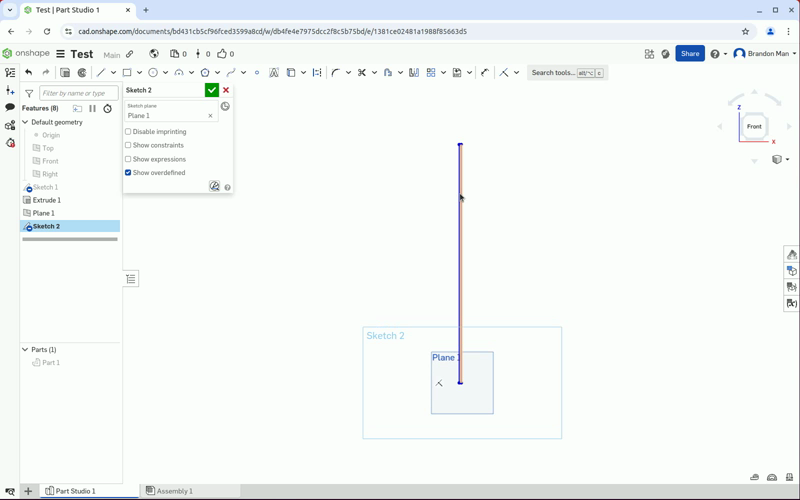
scroll(6)
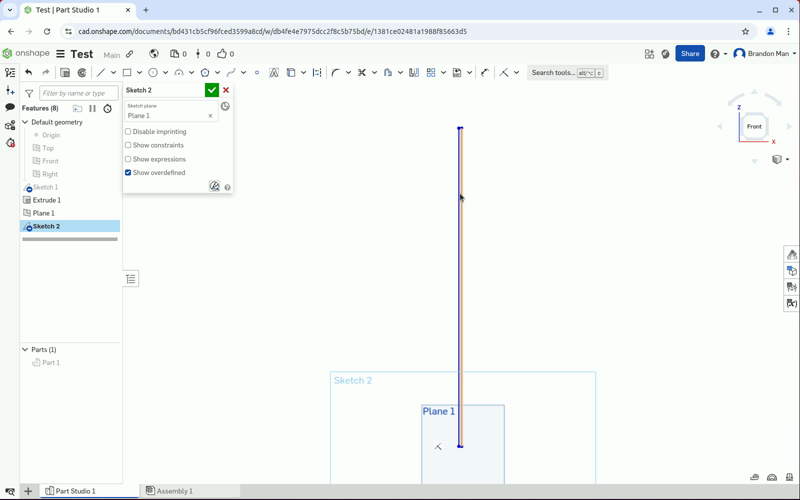
scroll(6)
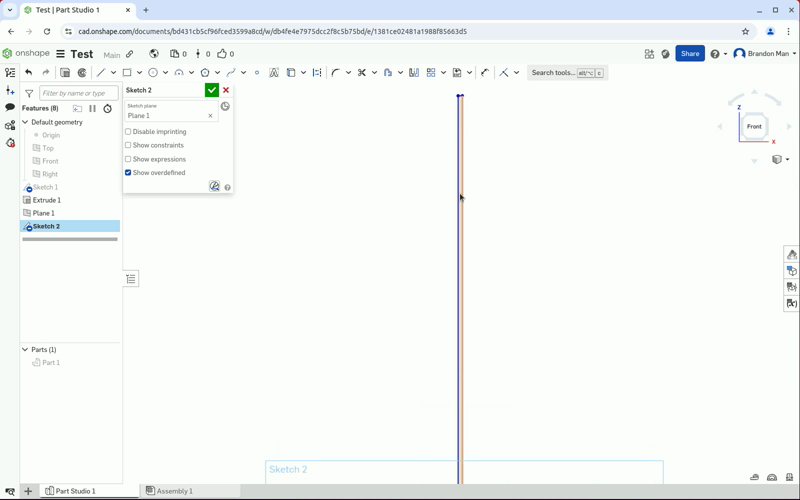
scroll(6)
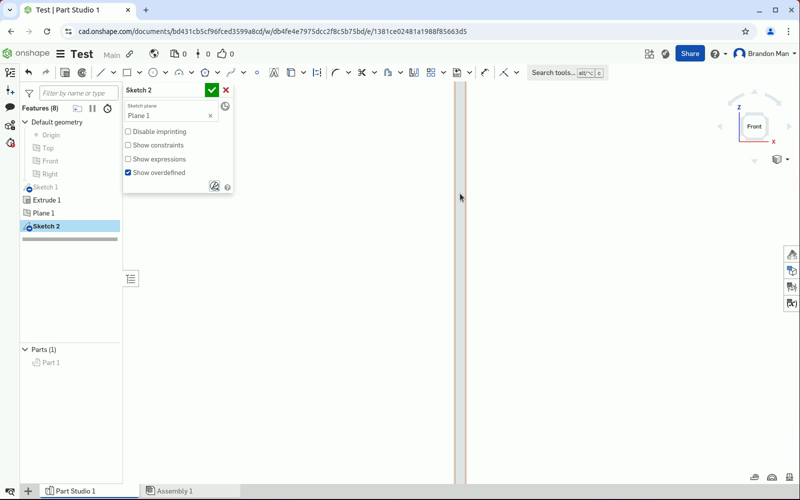
click(460, 193)
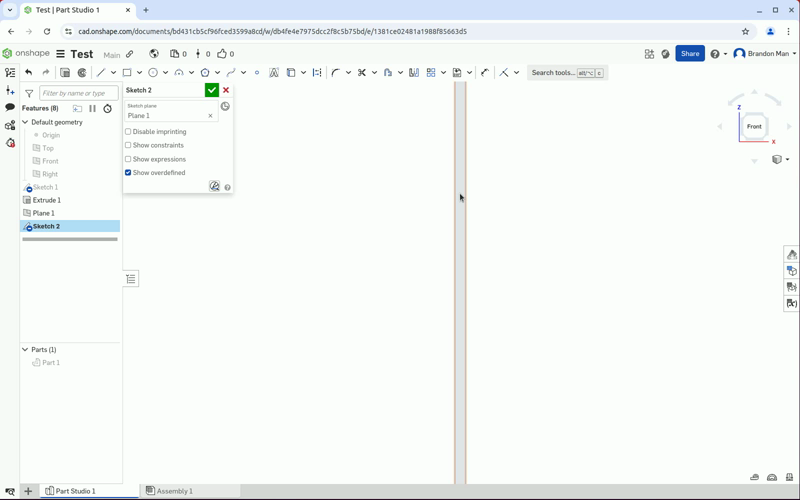
scroll(-6)
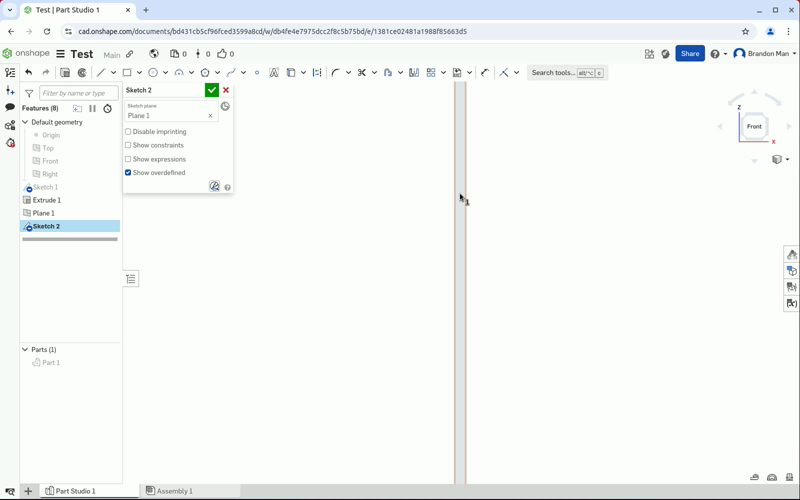
scroll(-6)
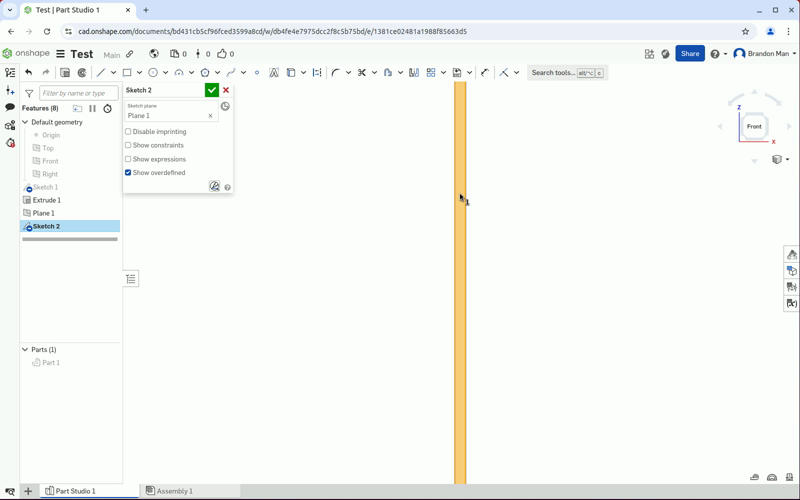
scroll(-6)
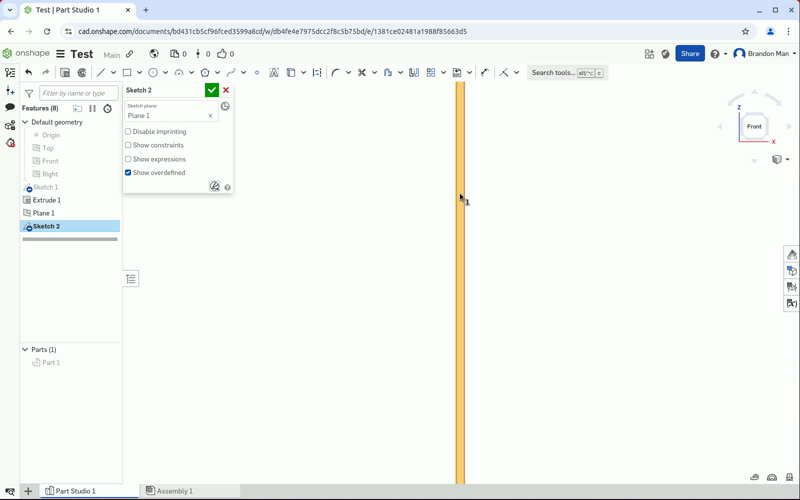
scroll(-6)
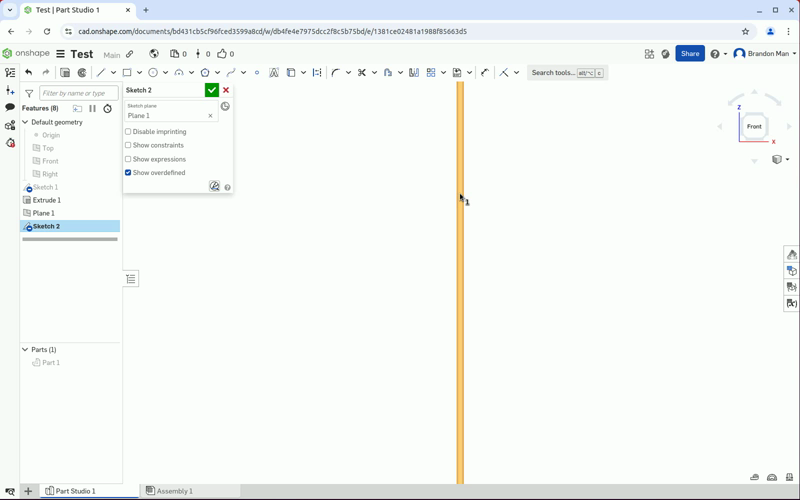
scroll(-6)
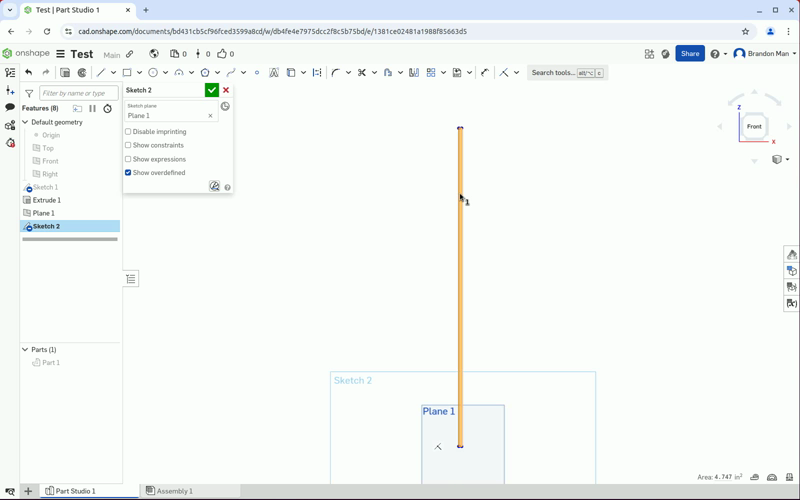
scroll(-6)
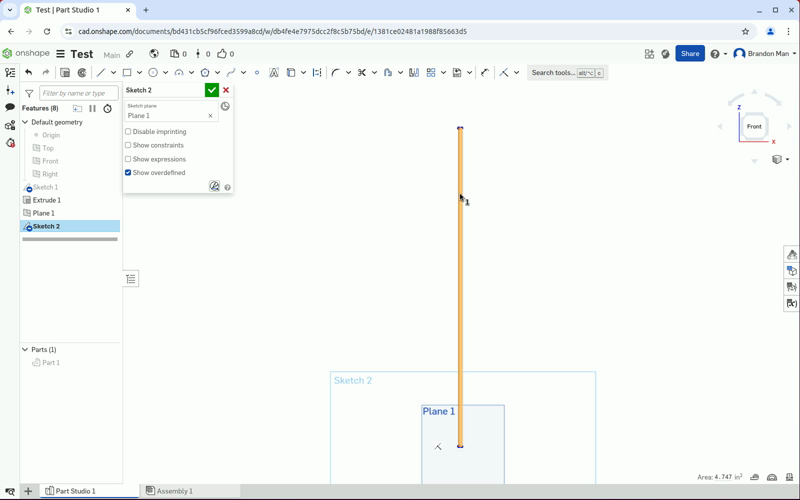
scroll(-6)
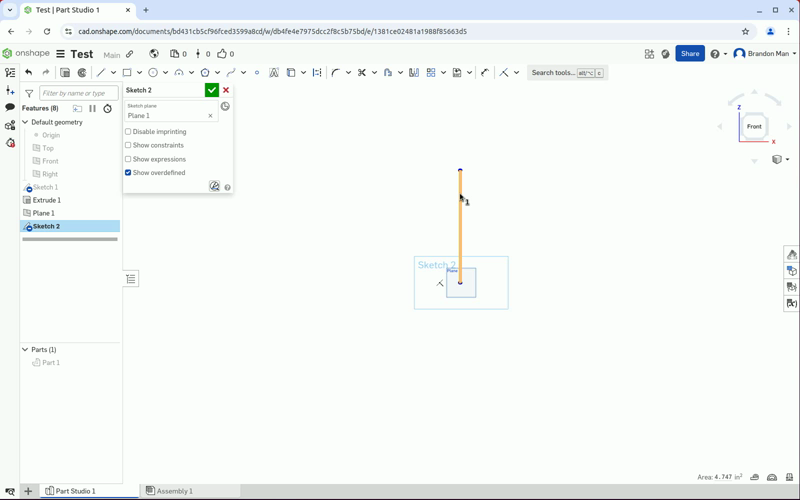
mouse_move(73, 352)
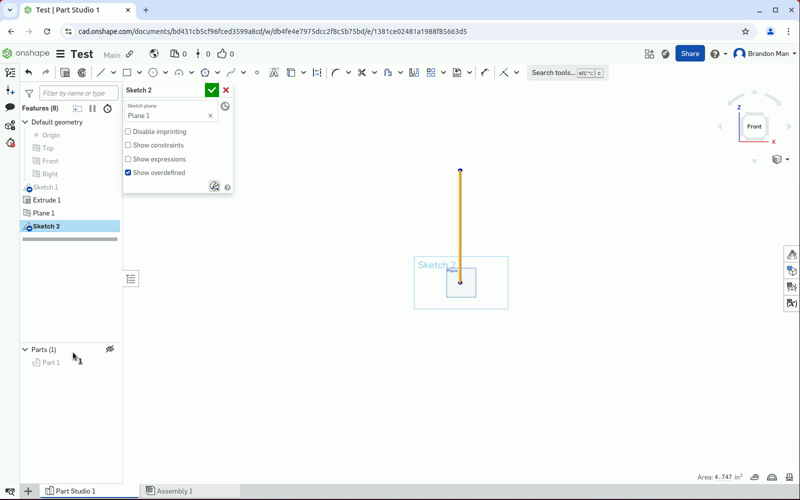
key(shift+y)
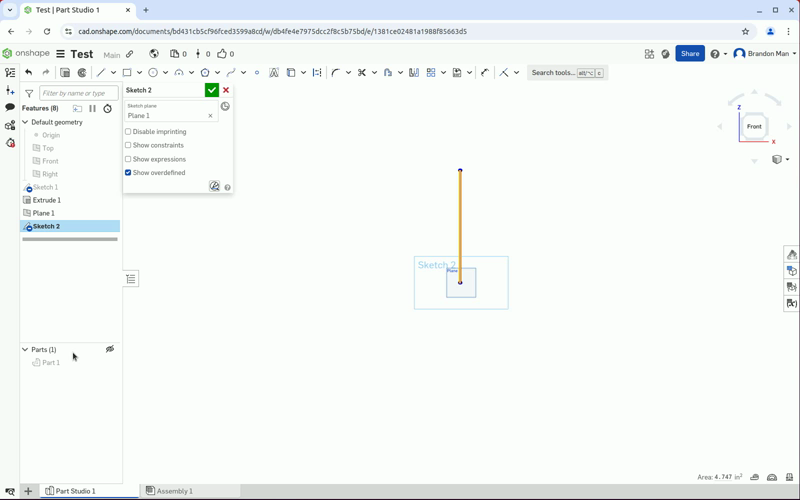
key(shift+e)
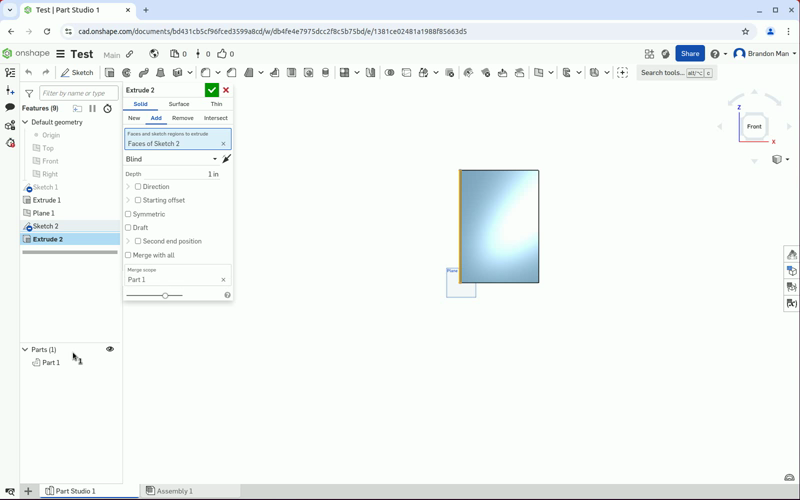
mouse_move(143, 106)
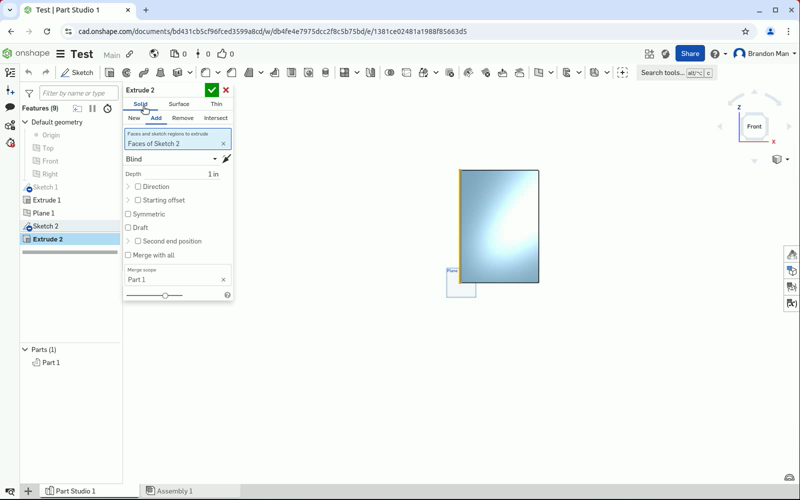
click(143, 106)
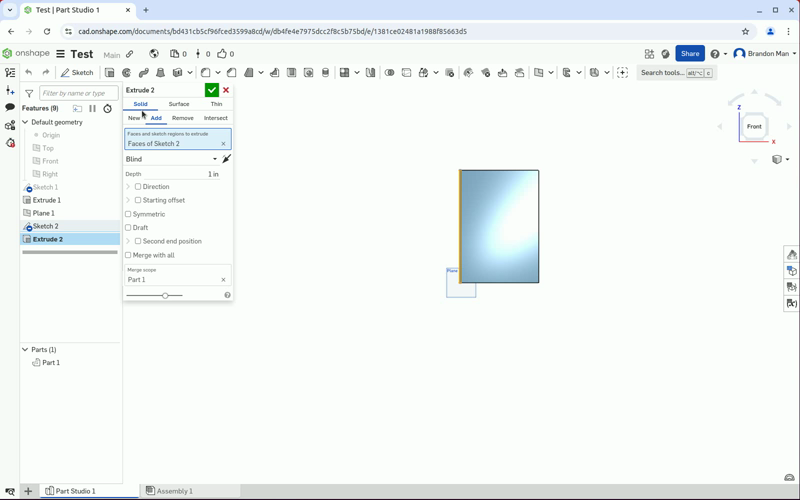
mouse_move(137, 120)
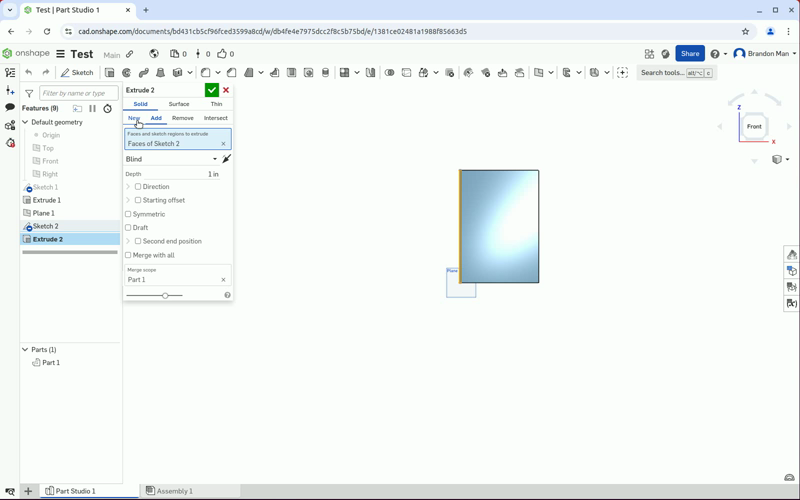
click(137, 120)
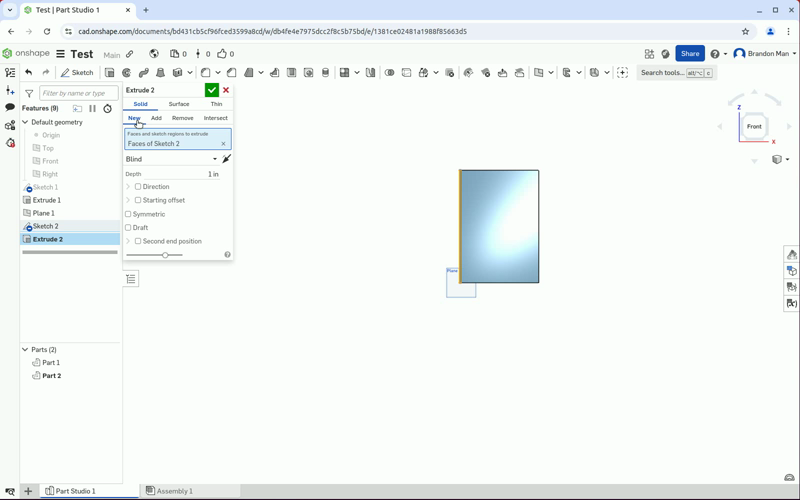
key(tab, 4)
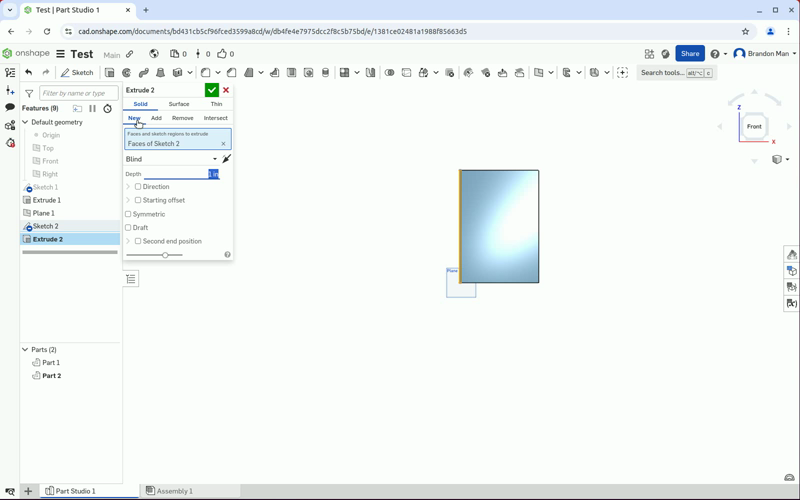
text(-0.481)
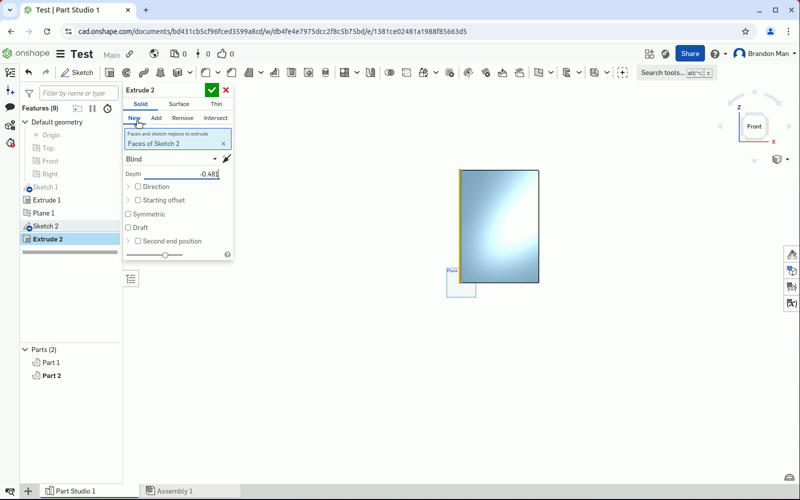
key(enter)
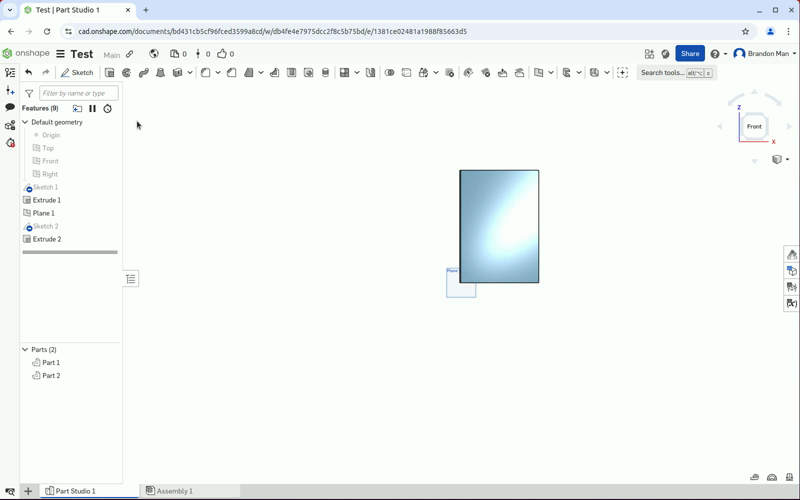
key(shift+h)
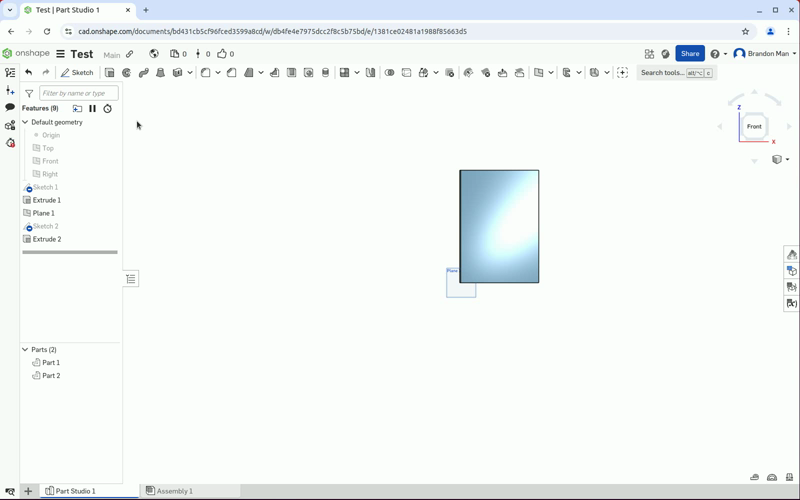
key(shift+h)
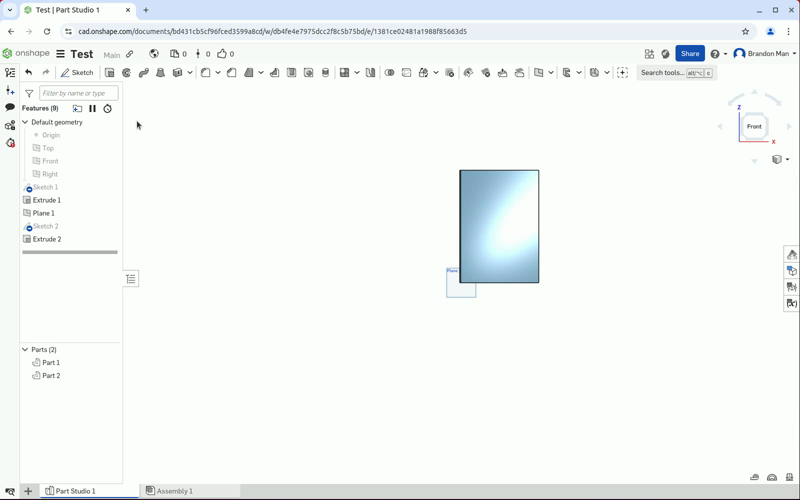
mouse_move(73, 189)
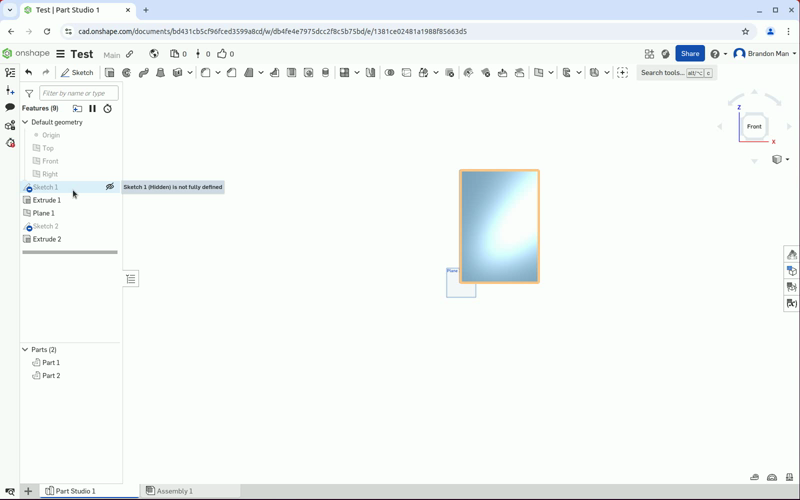
click(73, 189)
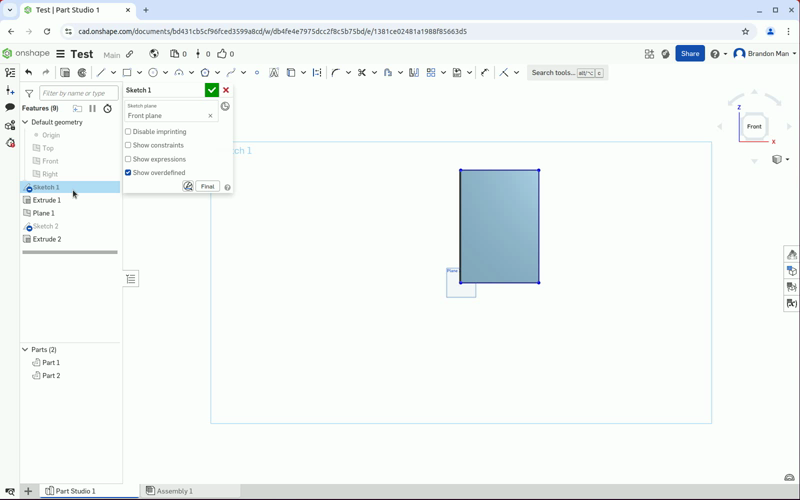
mouse_move(229, 92)
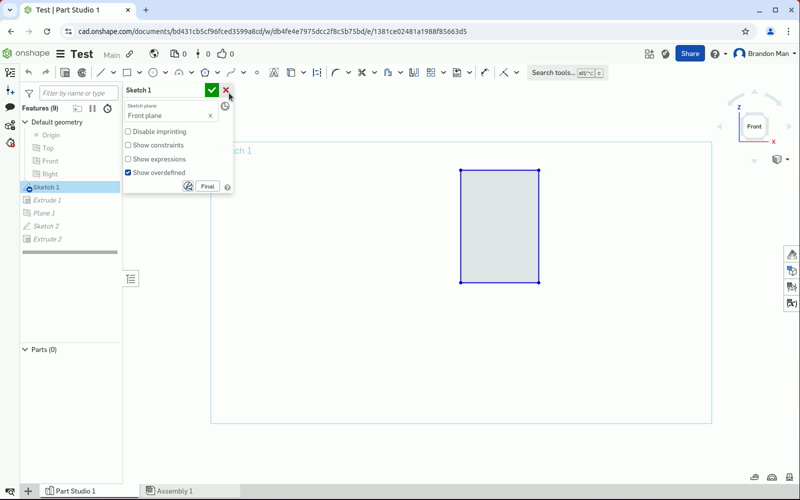
click(229, 92)
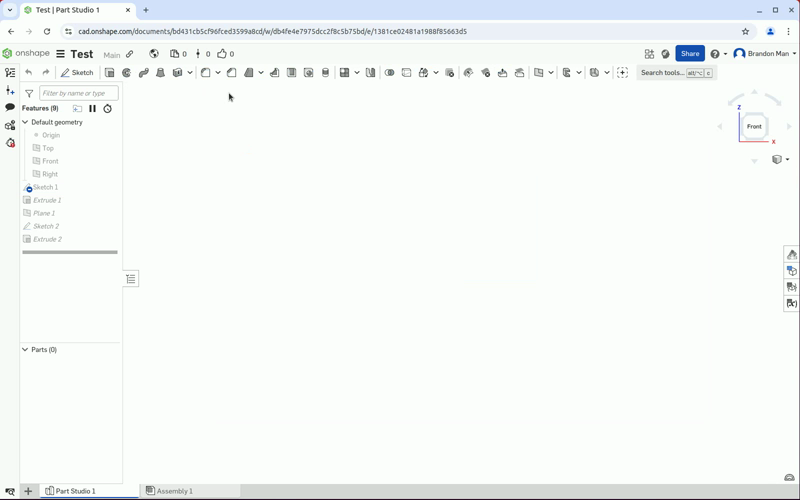
key(shift+s)
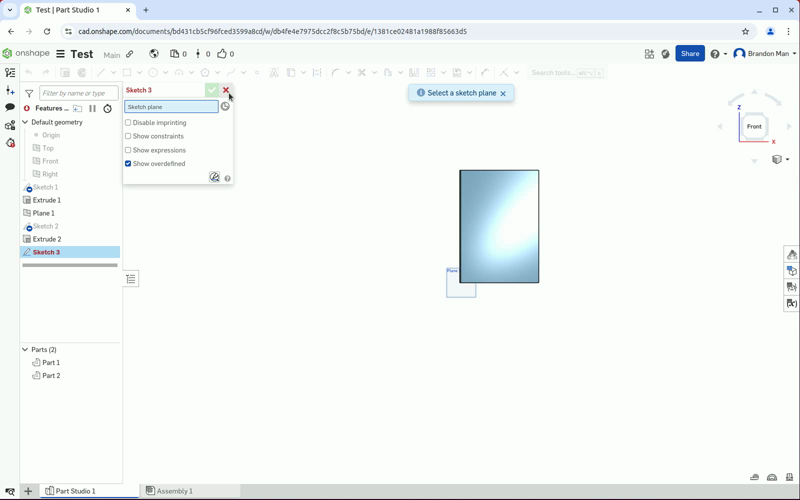
mouse_move(73, 215)
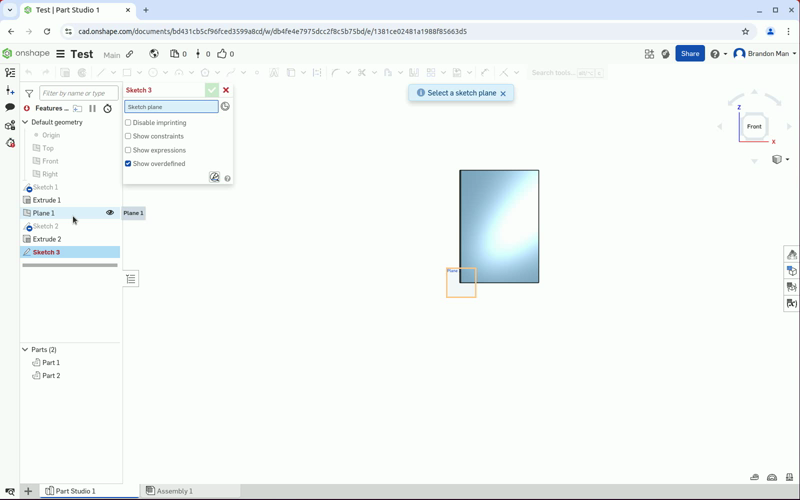
click(73, 215)
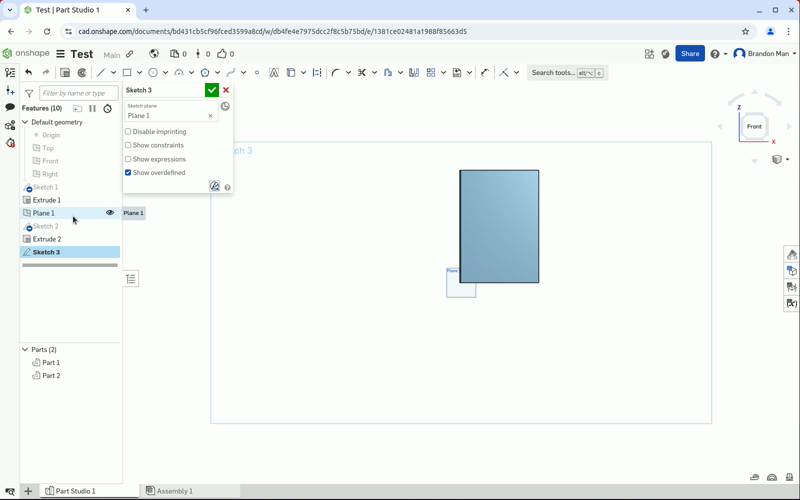
mouse_move(73, 352)
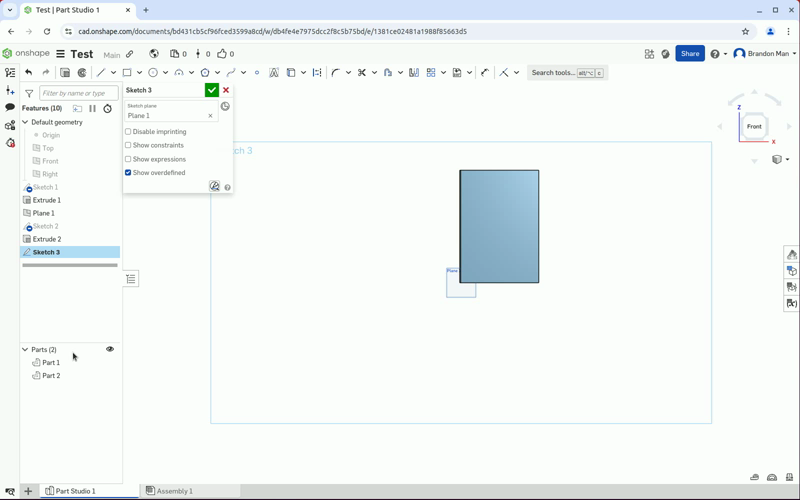
key(y)
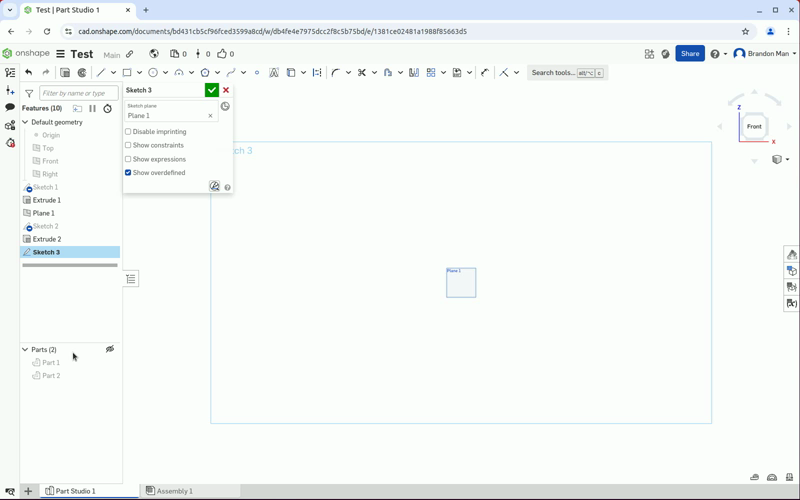
key(l)
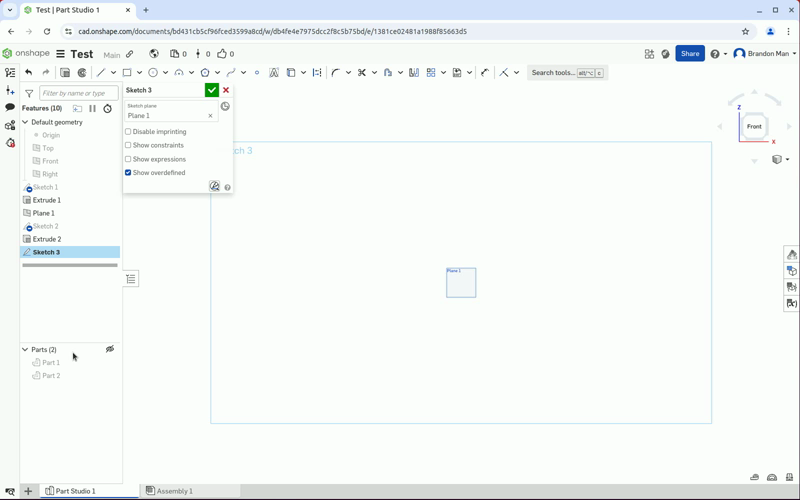
key_down(shift)
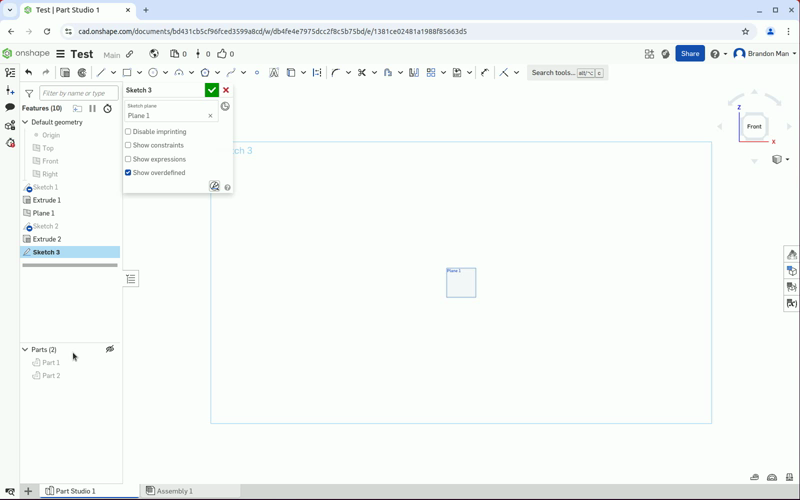
mouse_move(538, 282)
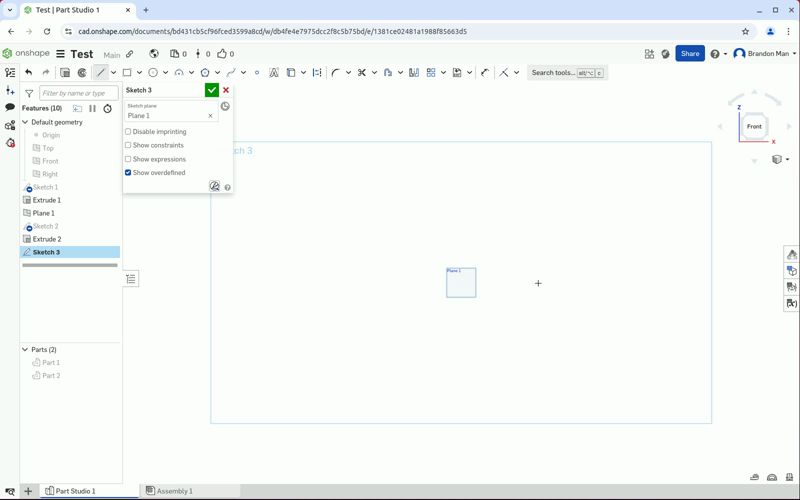
click(538, 282)
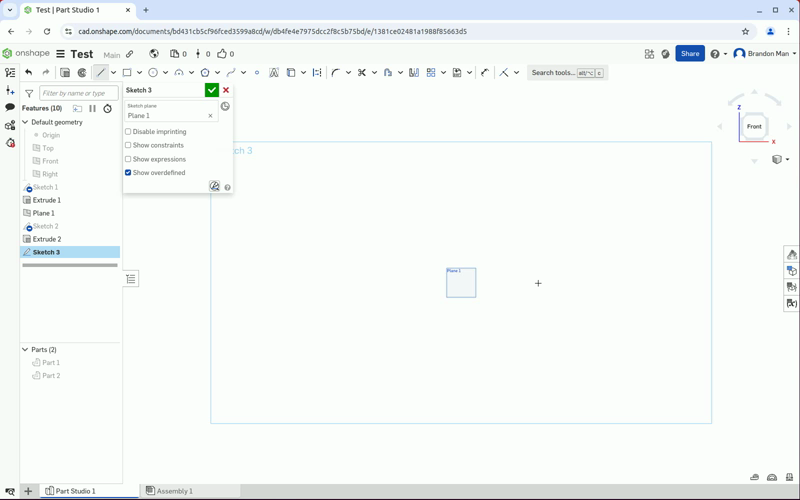
key_up(shift)
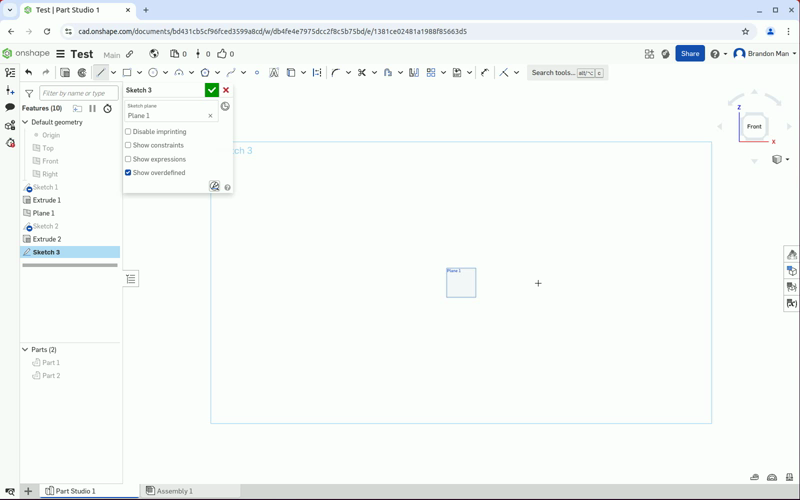
key_down(shift)
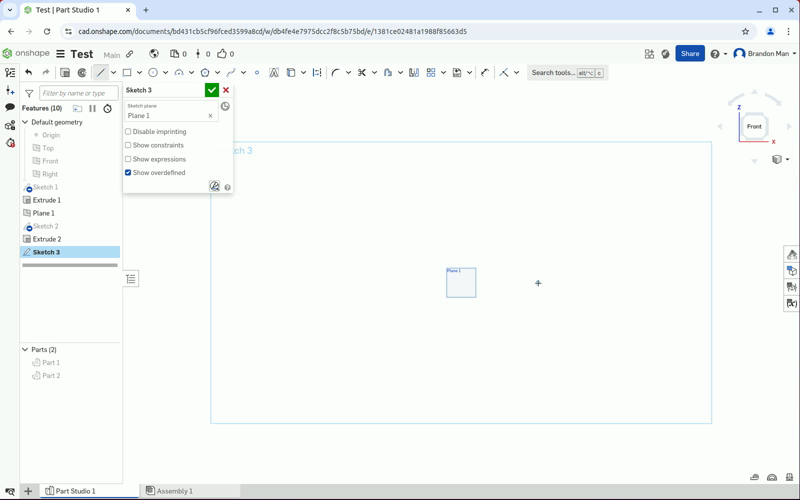
mouse_move(568, 282)
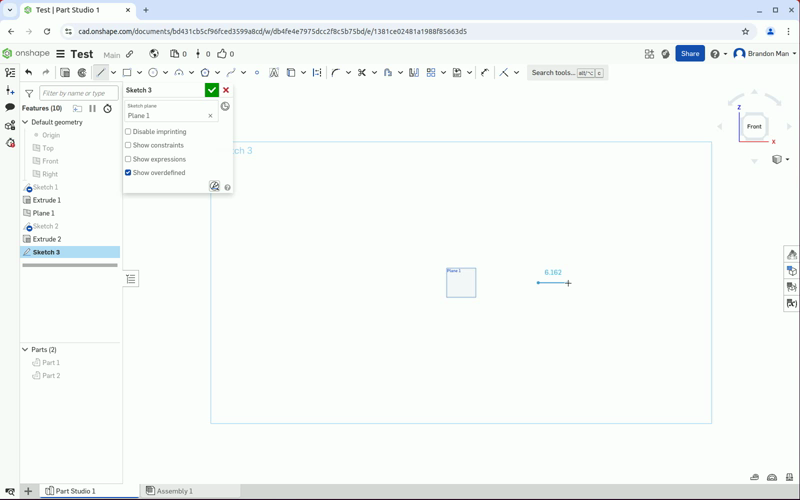
mouse_move(539, 282)
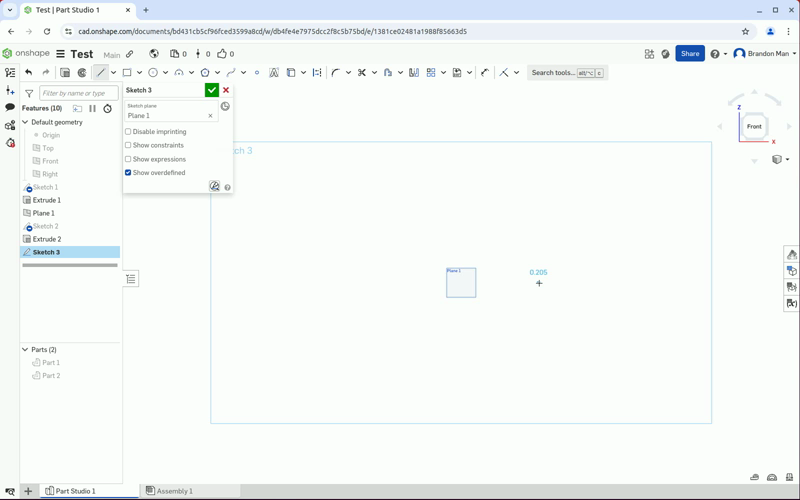
scroll(6)
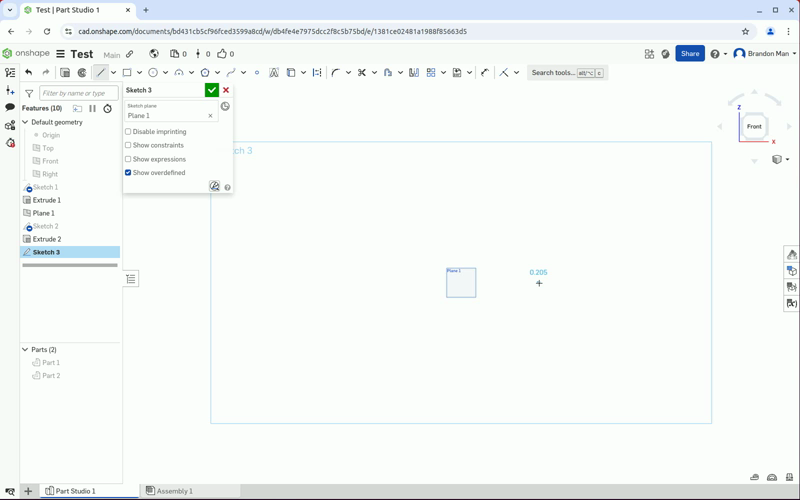
scroll(6)
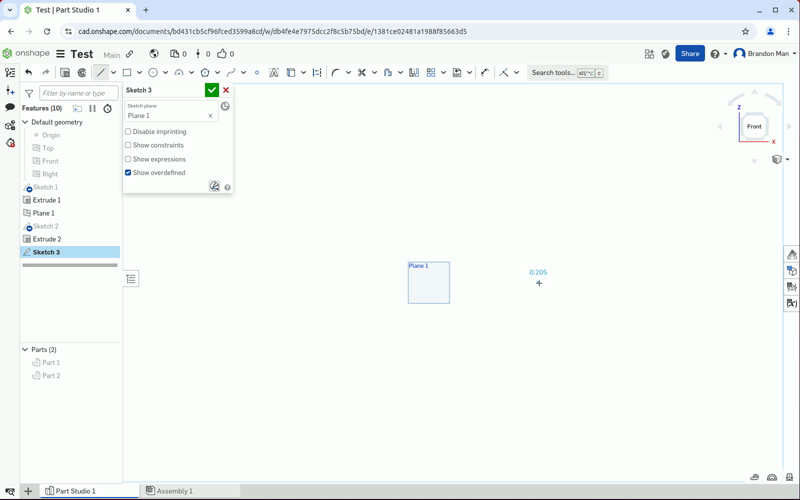
scroll(6)
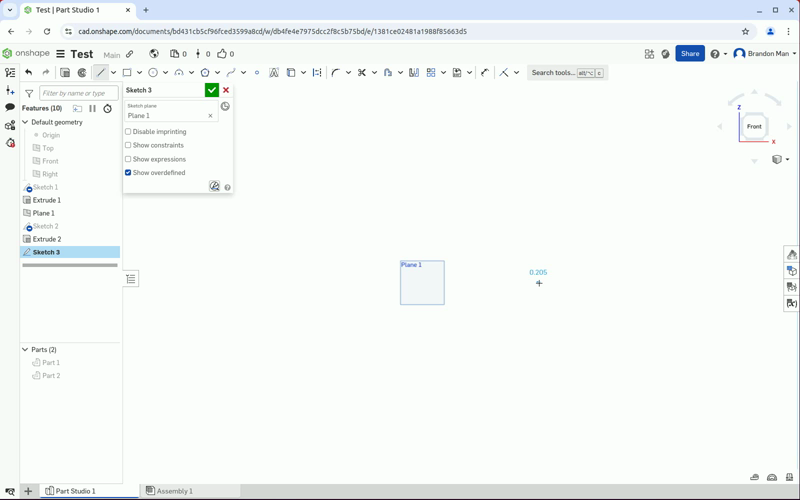
scroll(6)
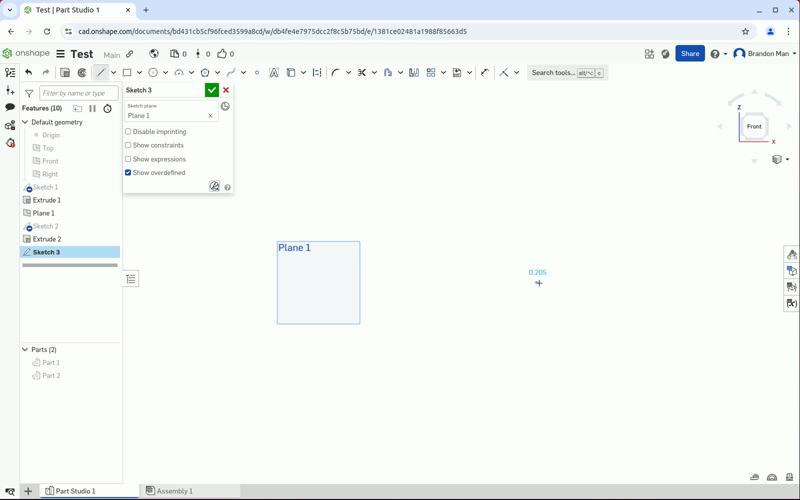
scroll(6)
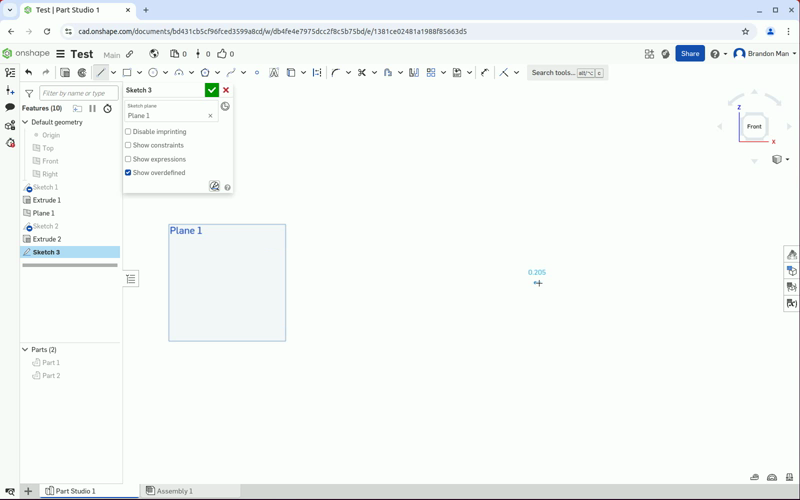
scroll(6)
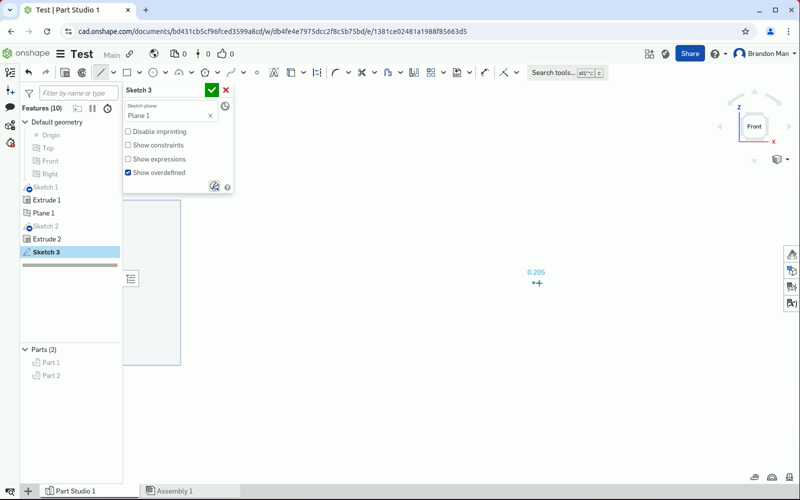
scroll(6)
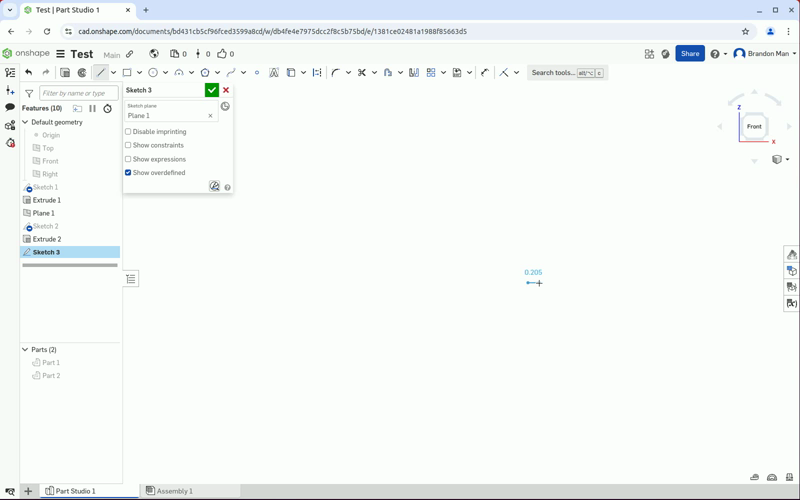
click(539, 282)
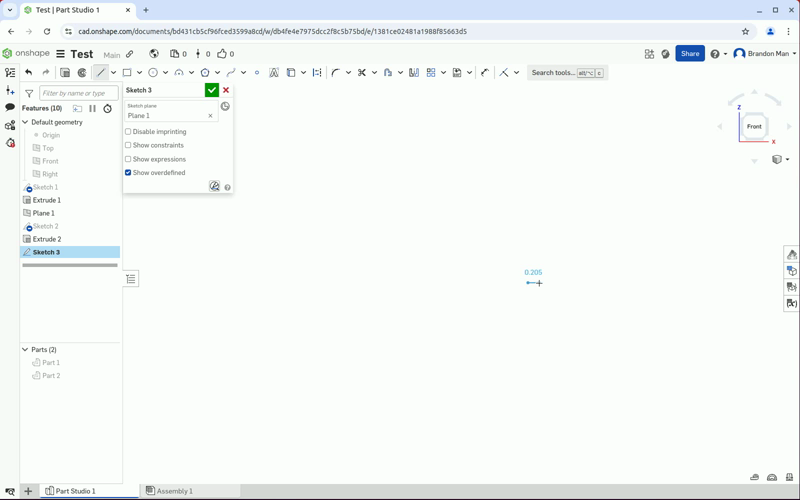
scroll(-6)
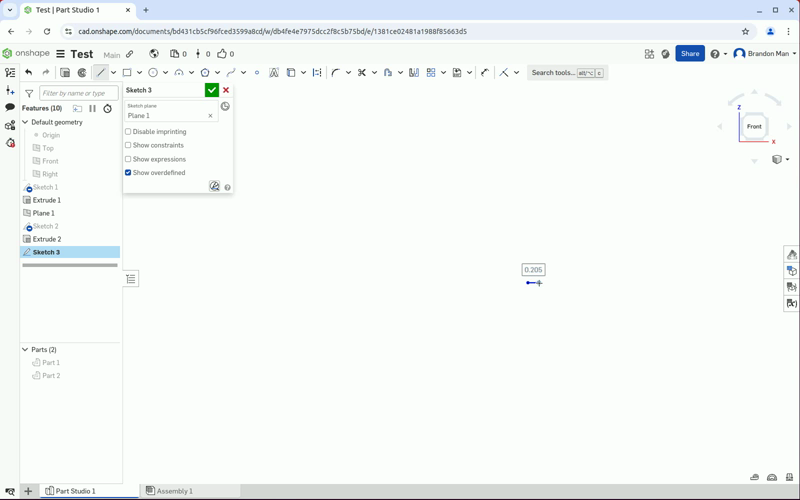
scroll(-6)
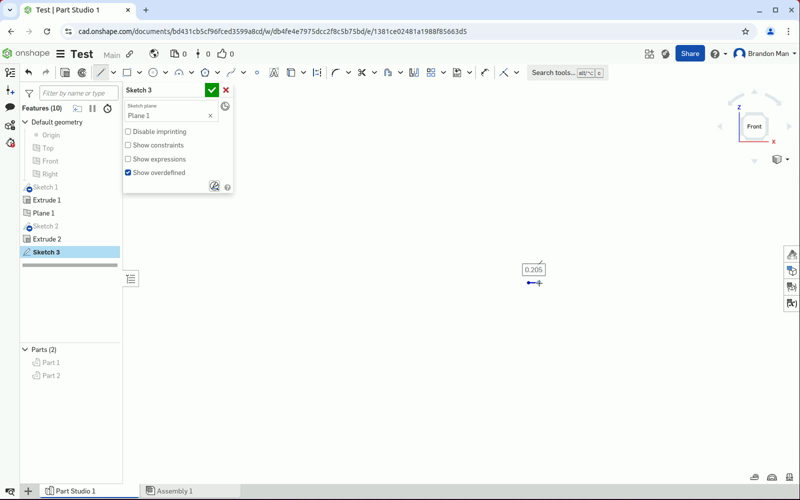
scroll(-6)
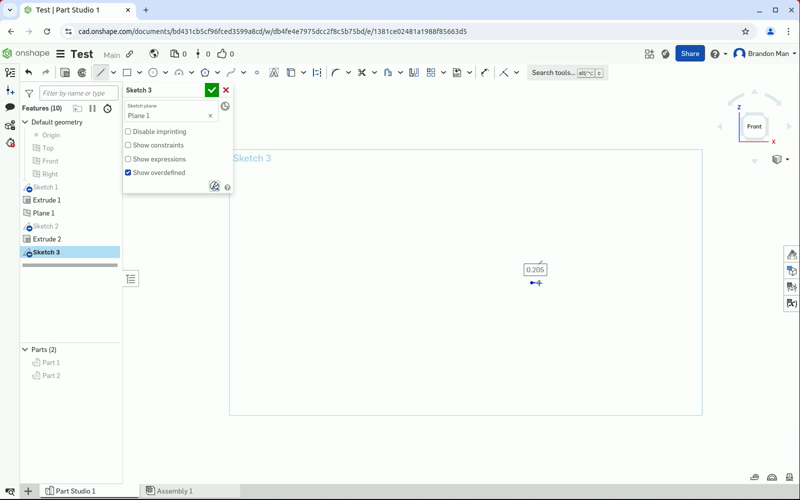
scroll(-6)
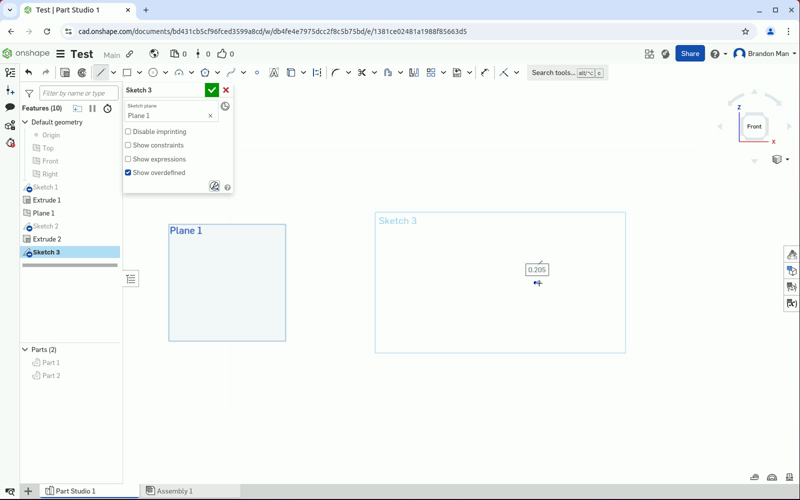
scroll(-6)
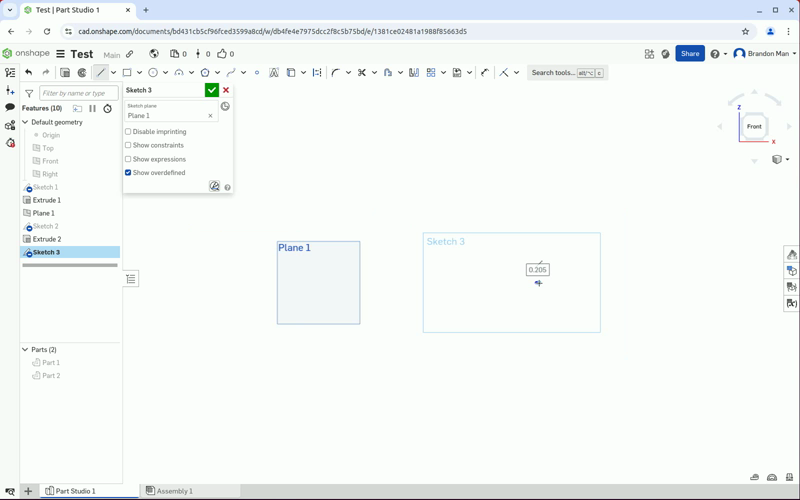
scroll(-6)
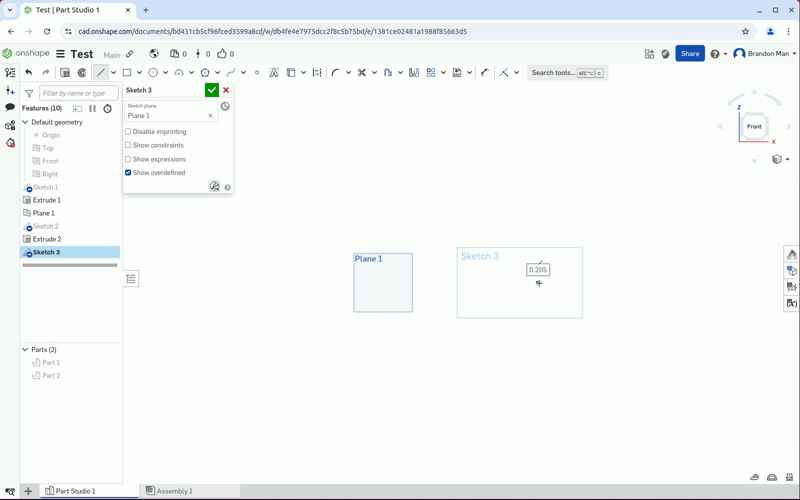
scroll(-6)
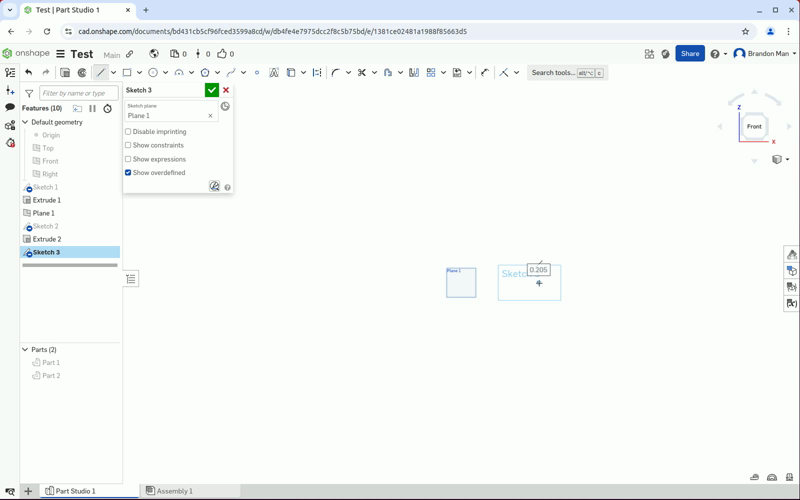
key_up(shift)
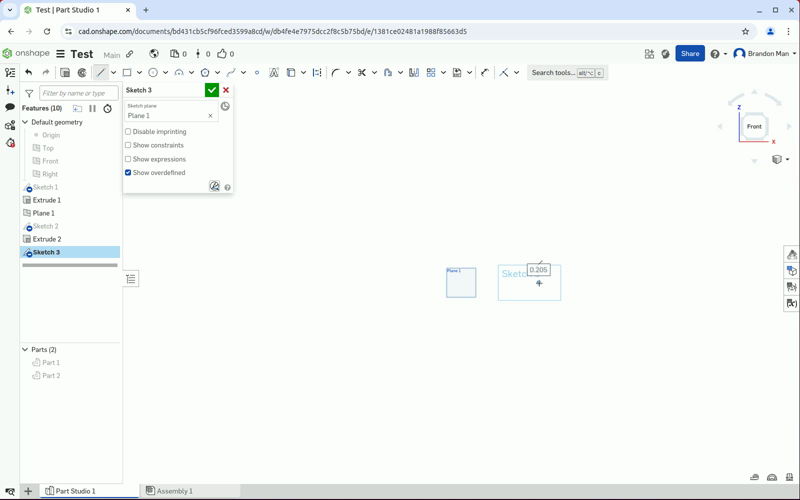
key_down(shift)
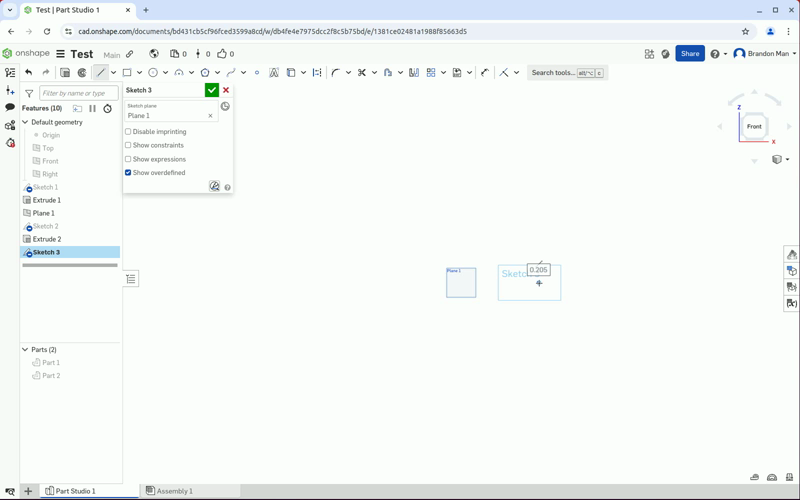
mouse_move(539, 170)
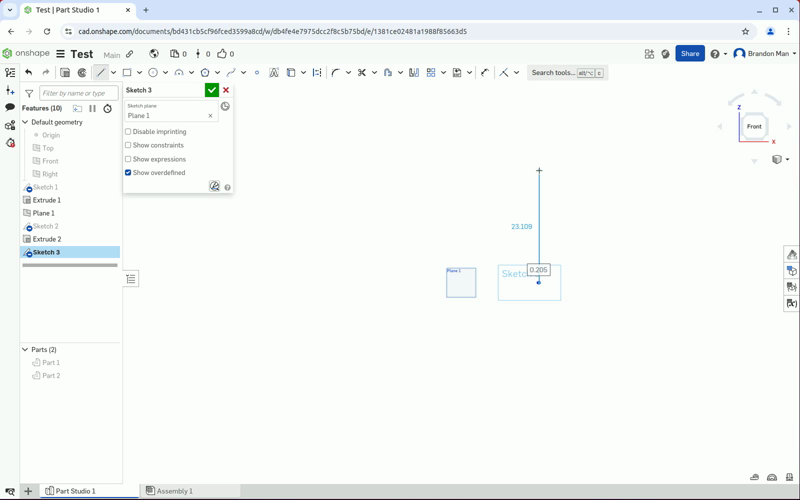
click(539, 170)
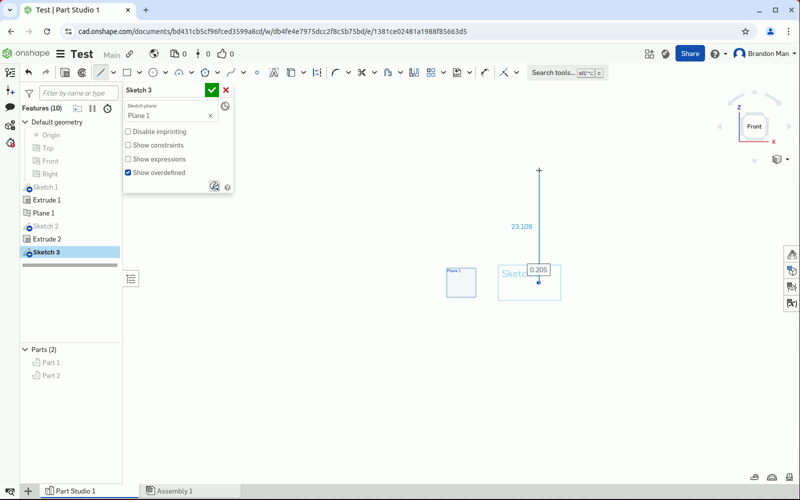
key_up(shift)
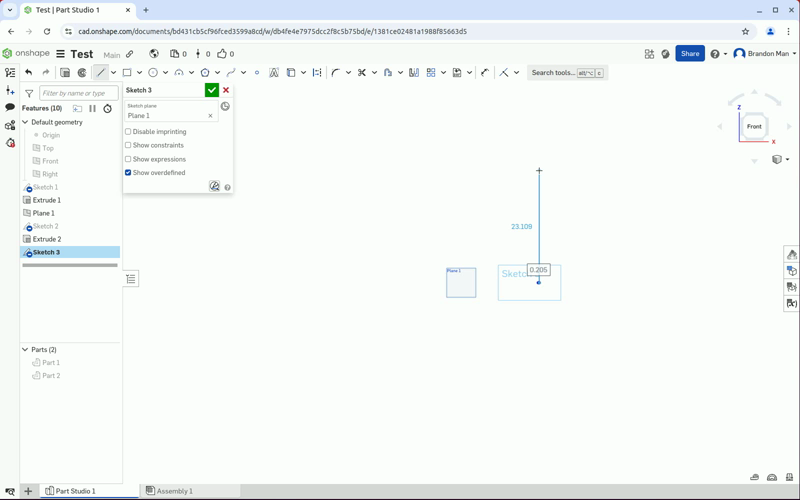
key_down(shift)
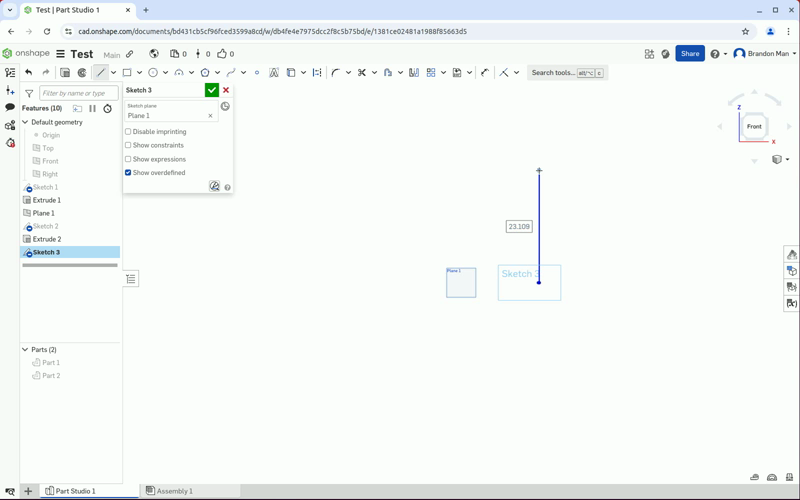
mouse_move(569, 170)
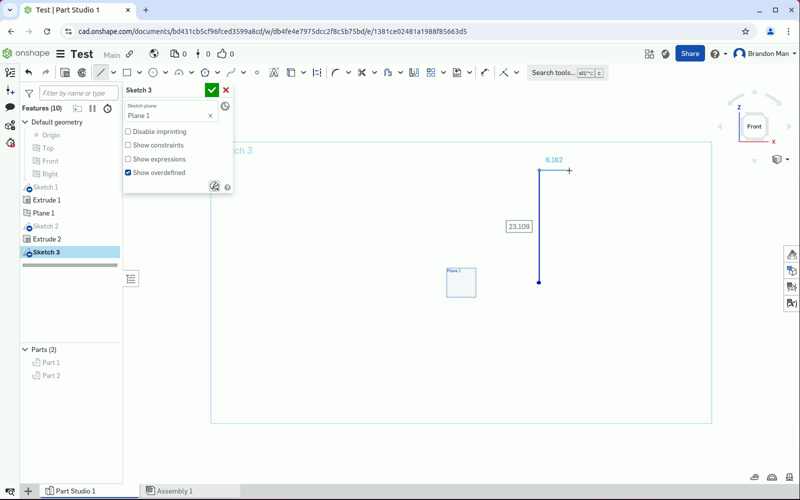
mouse_move(538, 170)
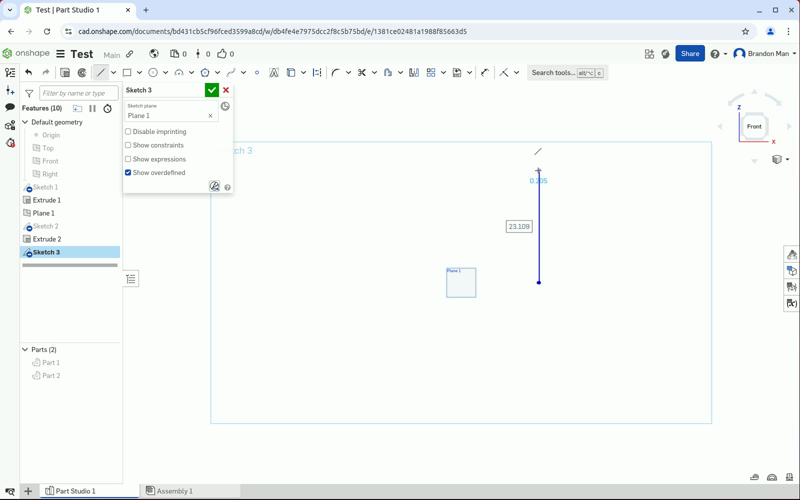
scroll(6)
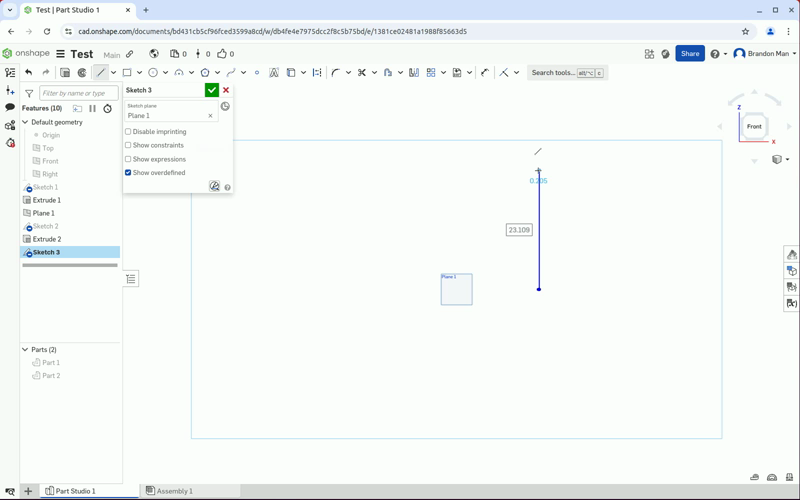
scroll(6)
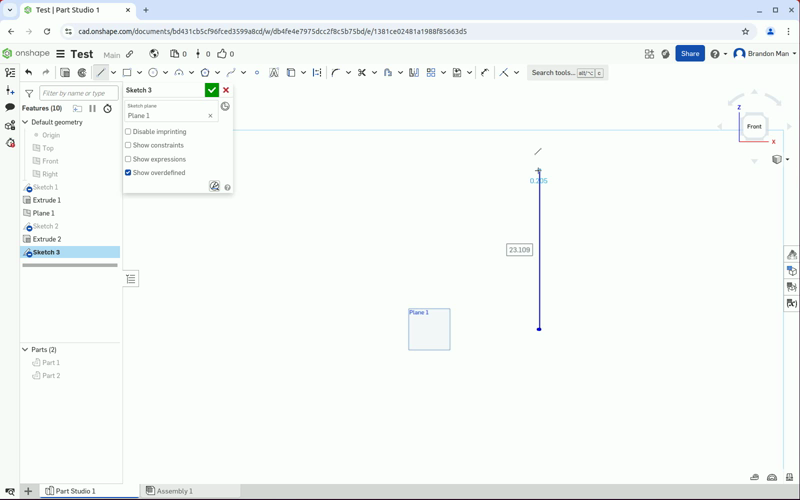
scroll(6)
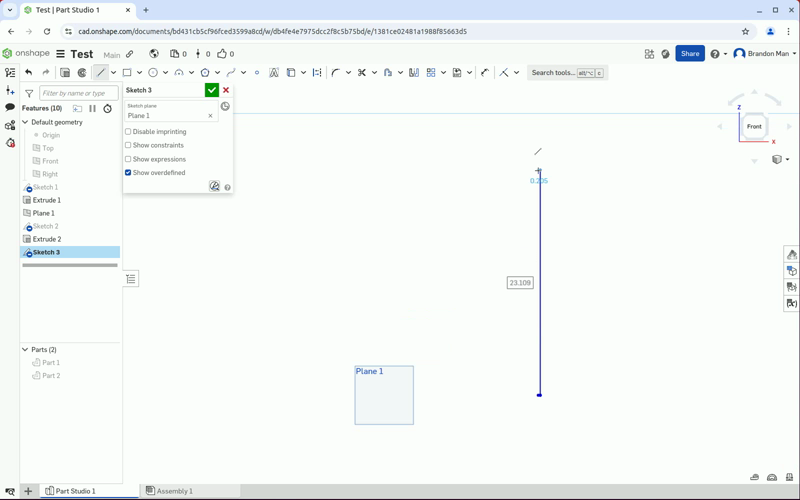
scroll(6)
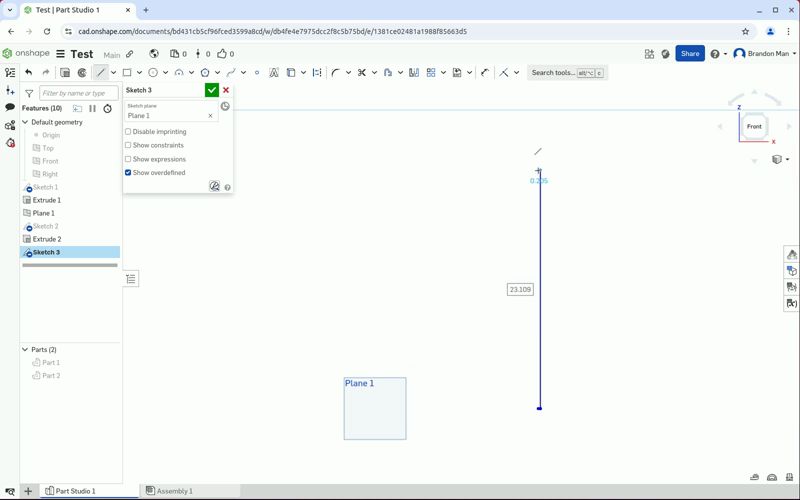
scroll(6)
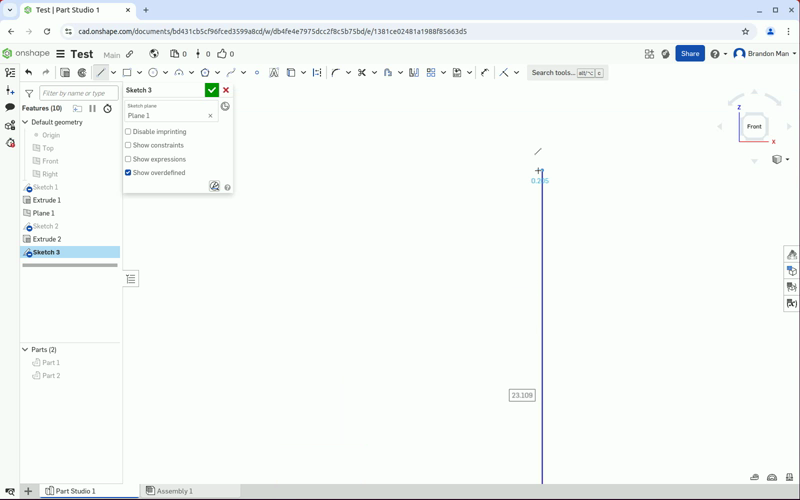
scroll(6)
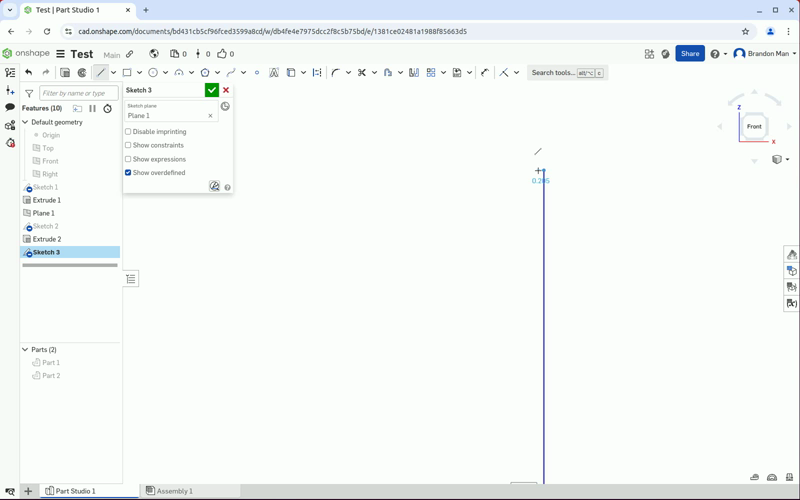
scroll(6)
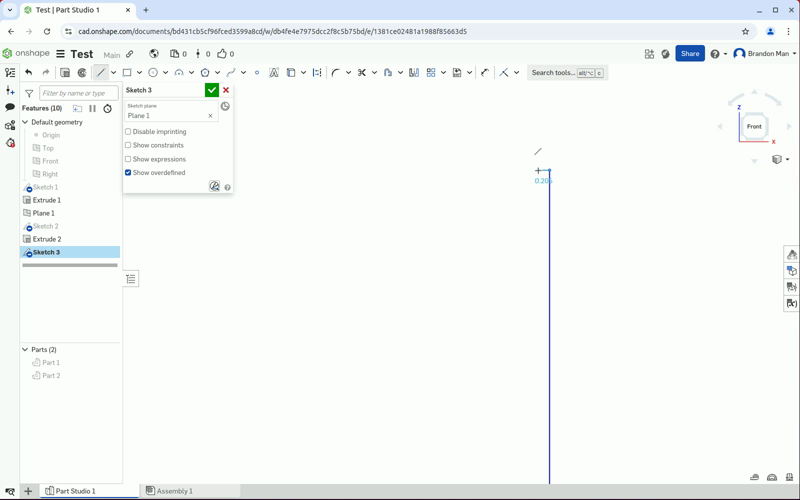
click(538, 170)
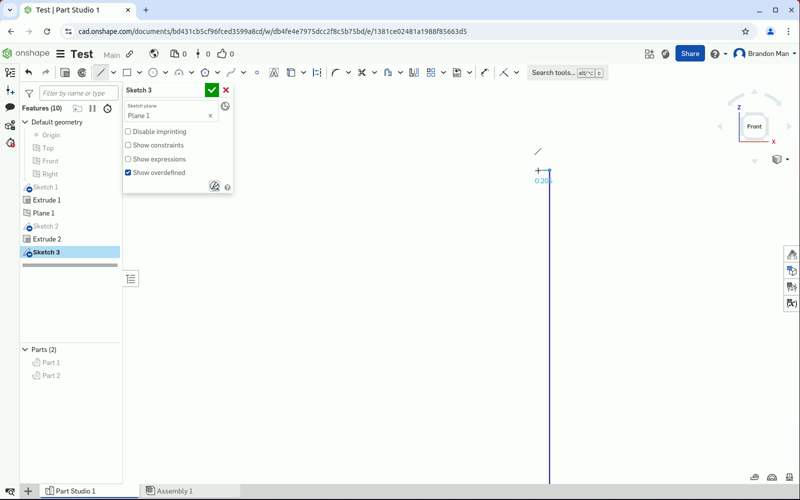
scroll(-6)
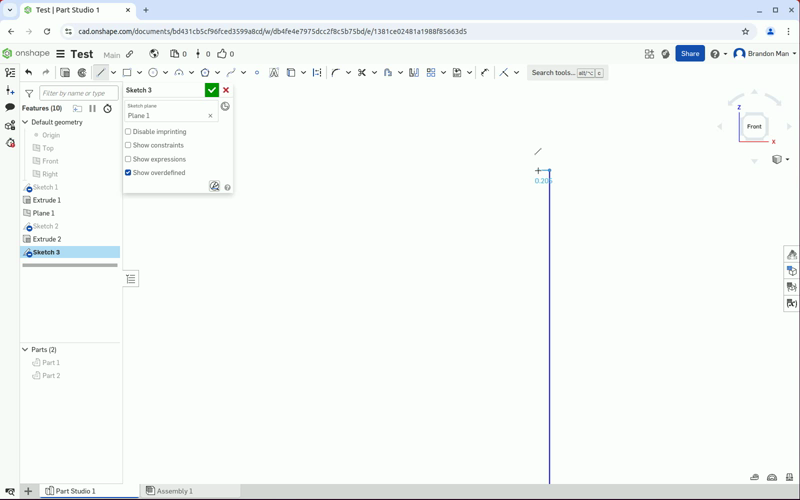
scroll(-6)
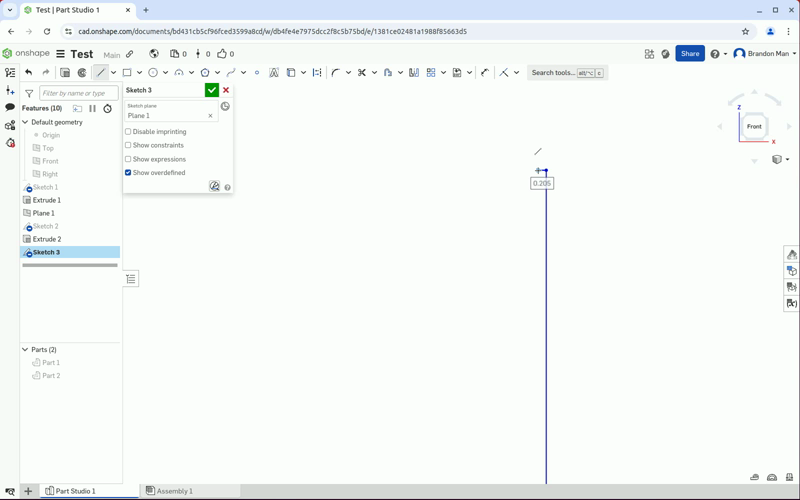
scroll(-6)
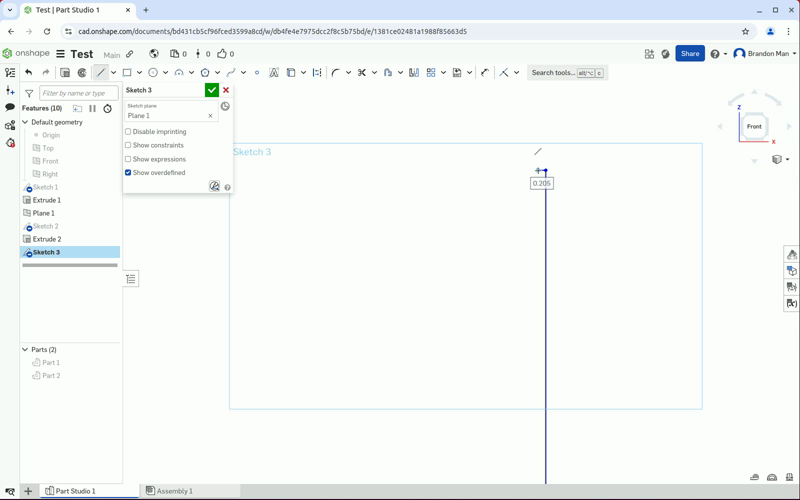
scroll(-6)
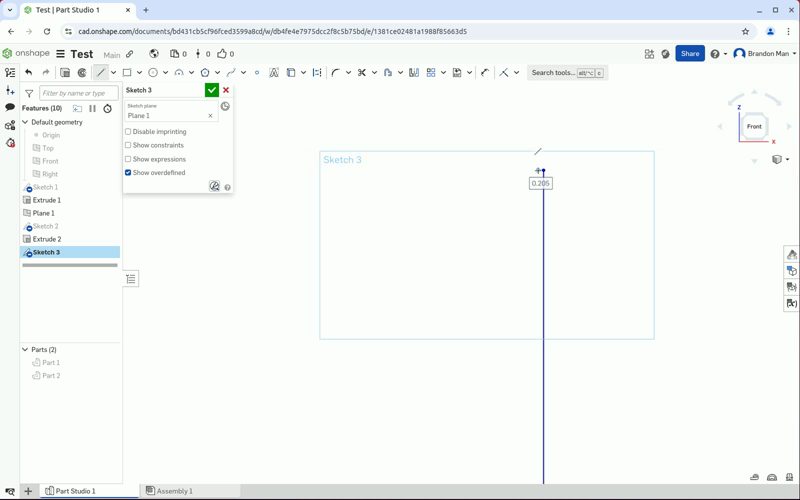
scroll(-6)
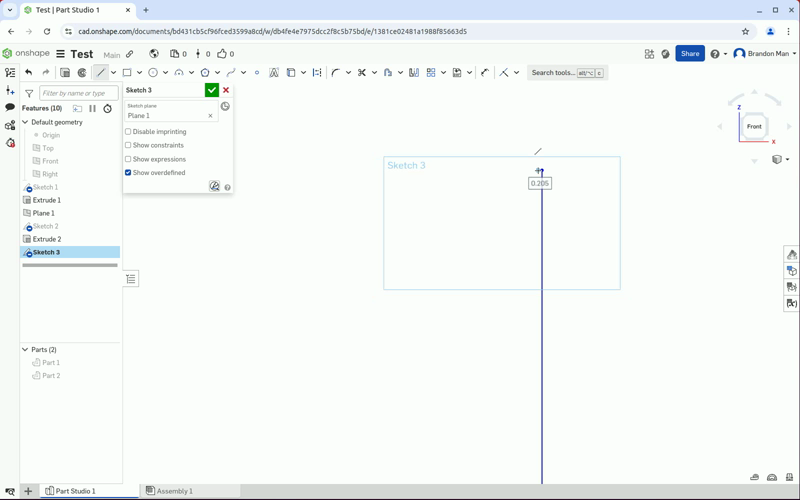
scroll(-6)
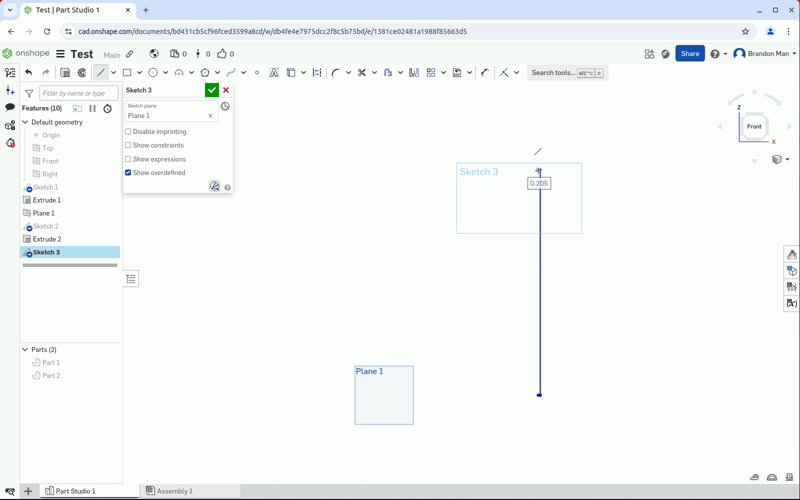
scroll(-6)
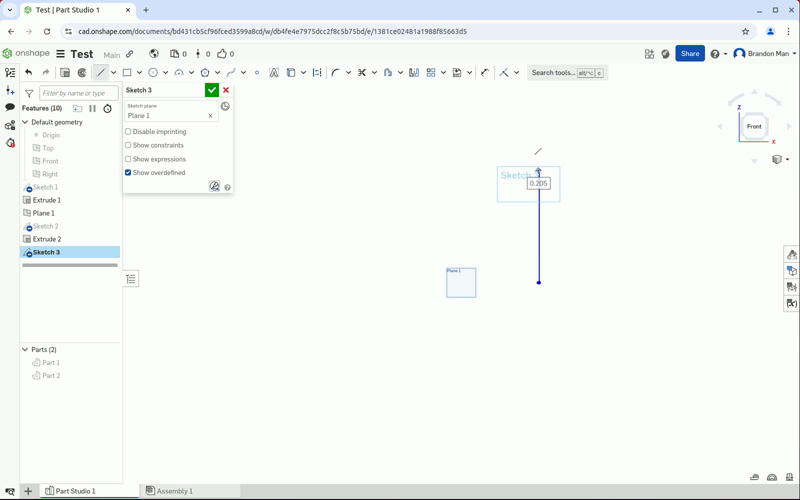
key_up(shift)
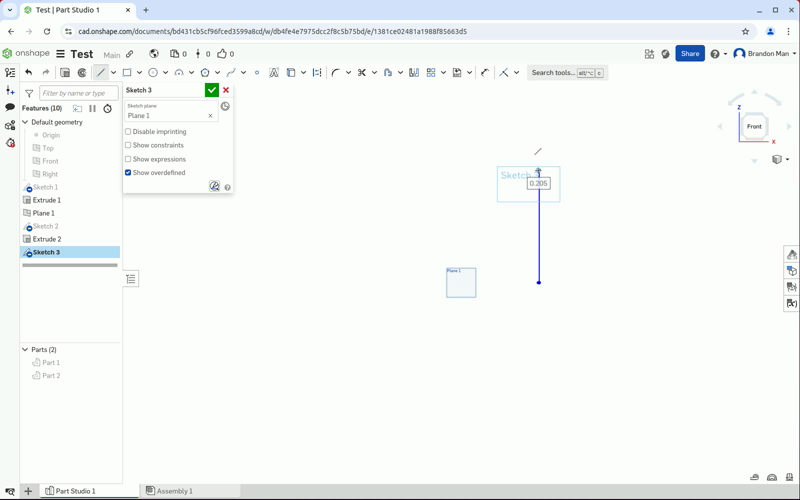
key_down(shift)
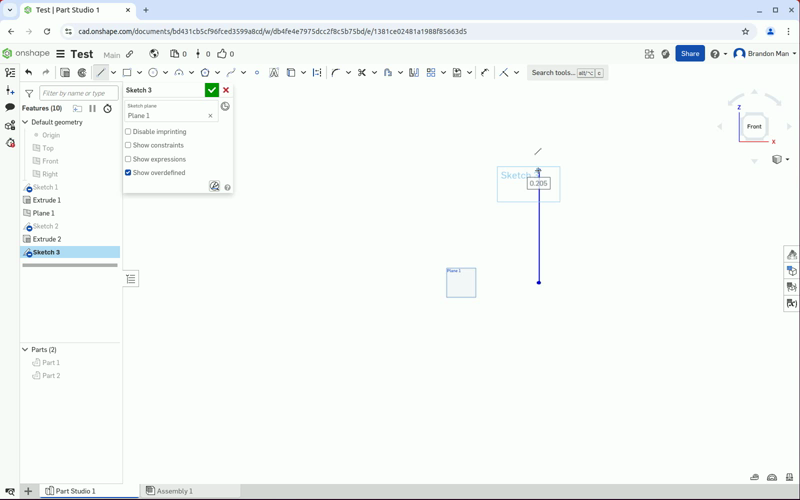
mouse_move(538, 282)
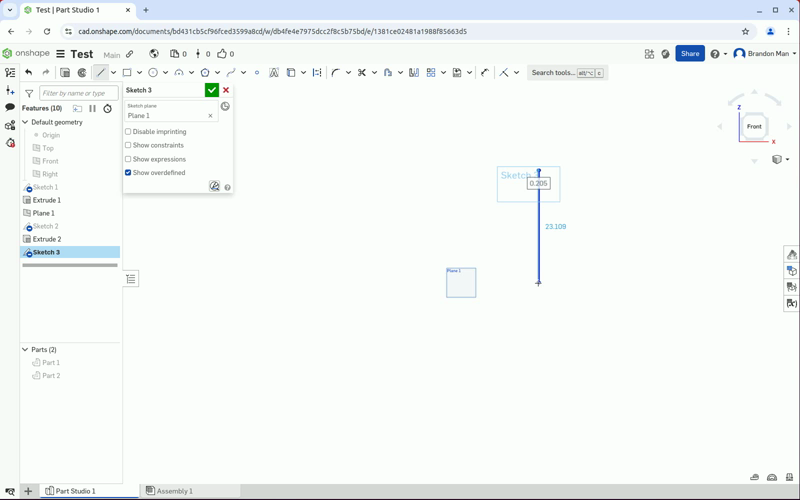
scroll(6)
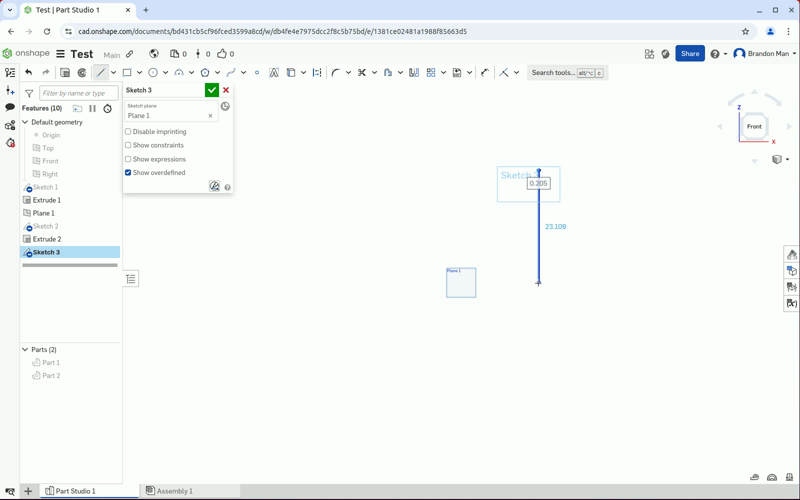
scroll(6)
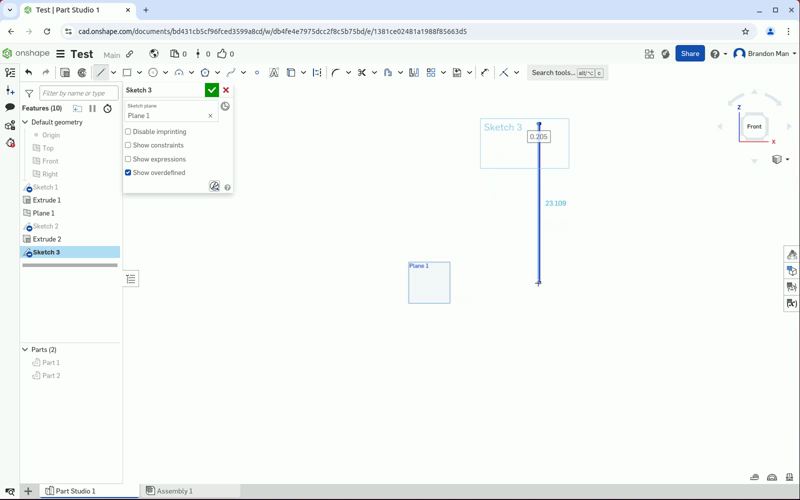
scroll(6)
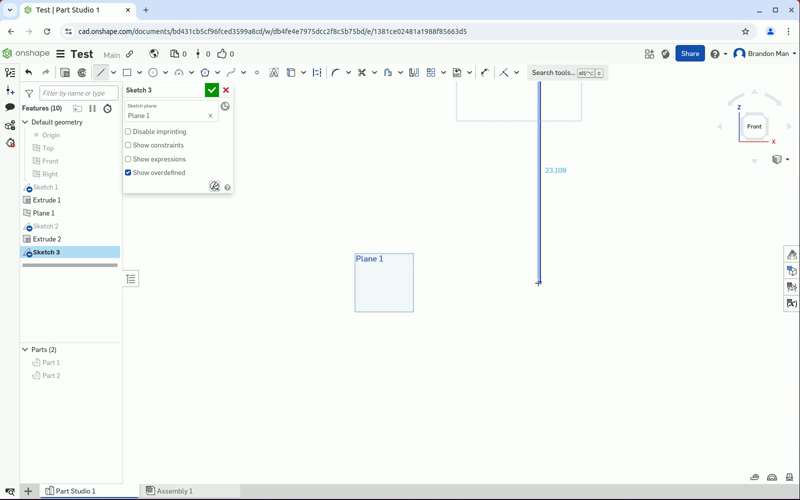
scroll(6)
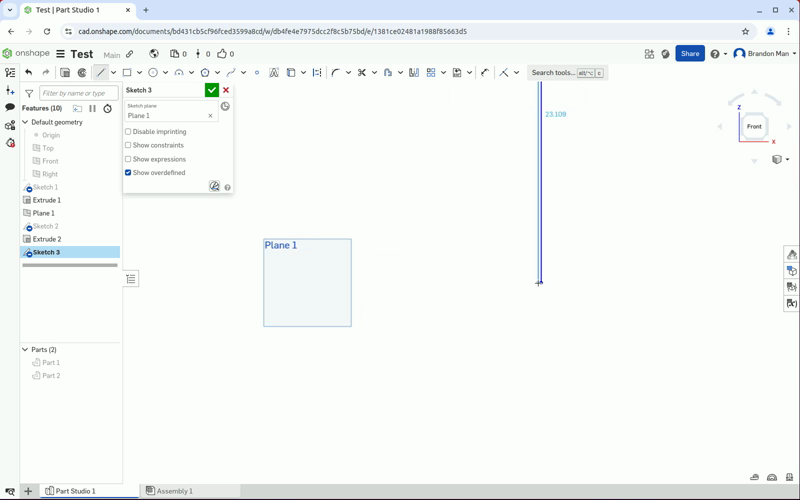
scroll(6)
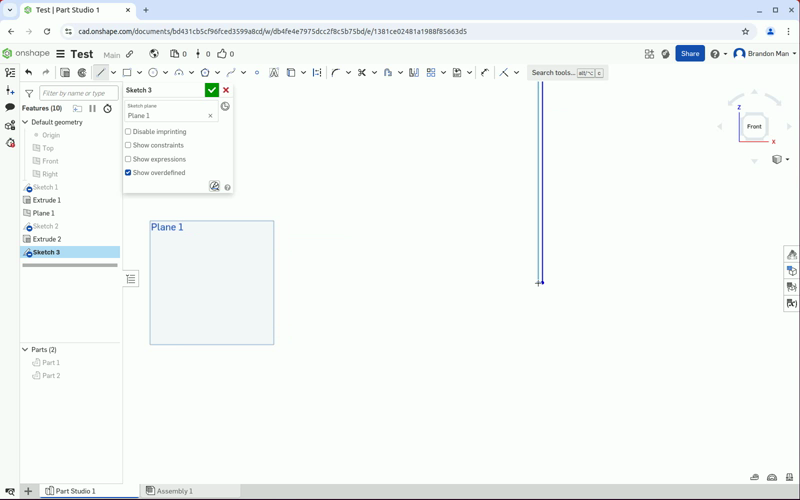
scroll(6)
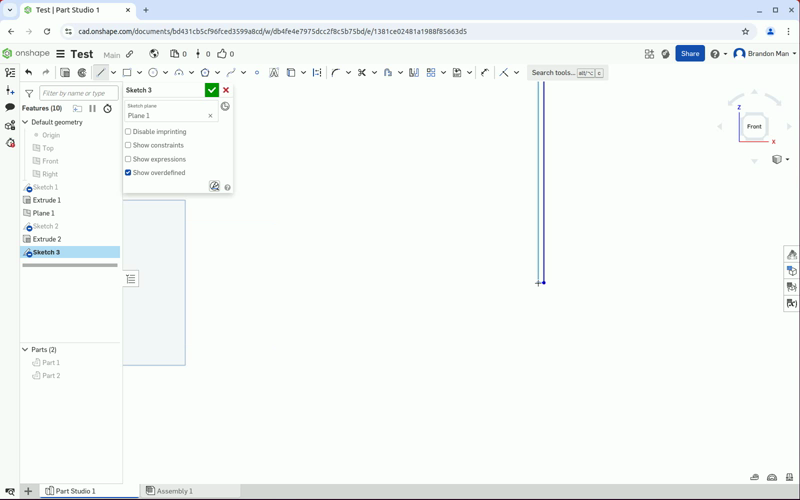
scroll(6)
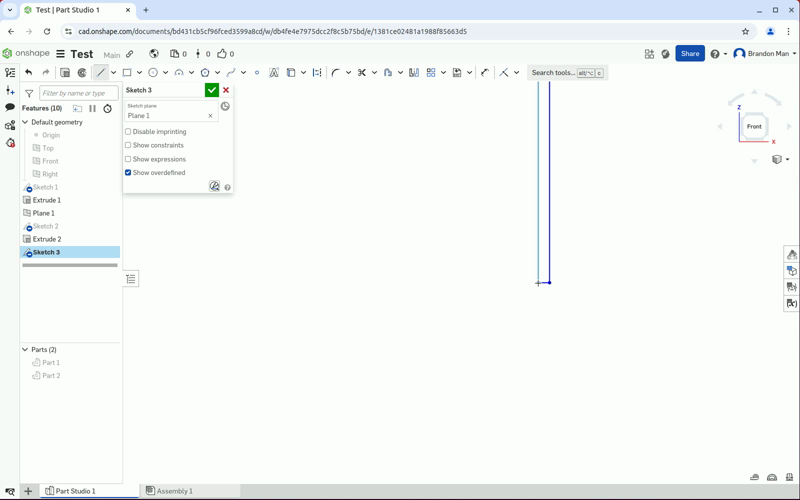
key_up(shift)
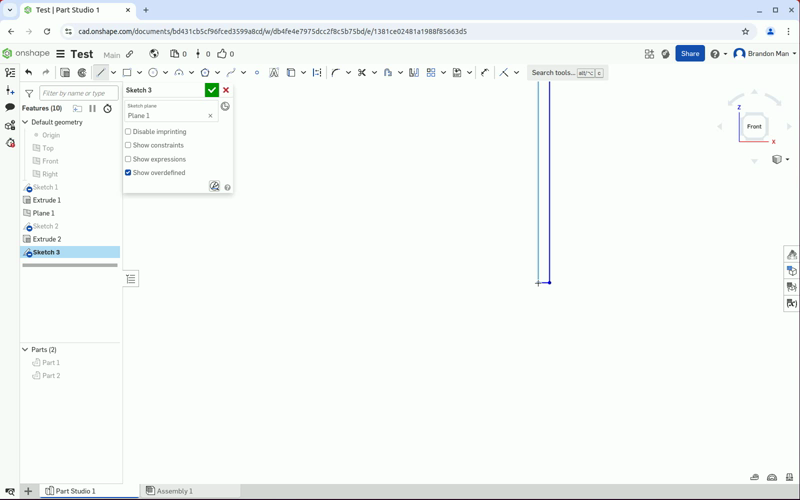
click(538, 282)
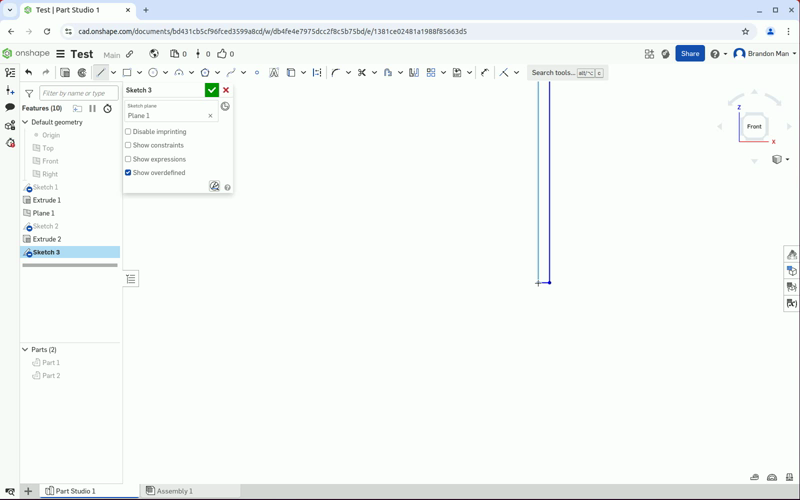
scroll(-6)
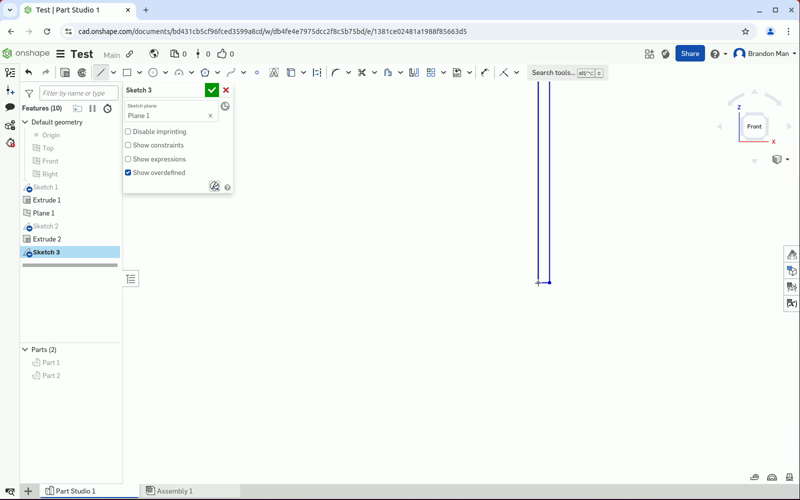
scroll(-6)
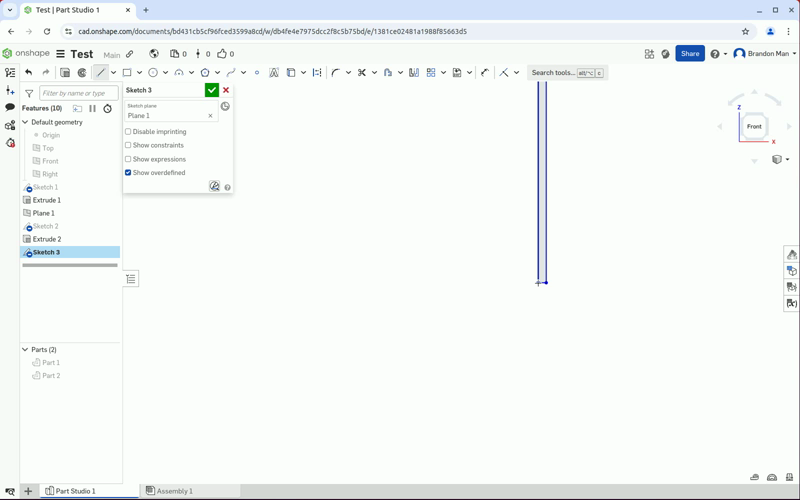
scroll(-6)
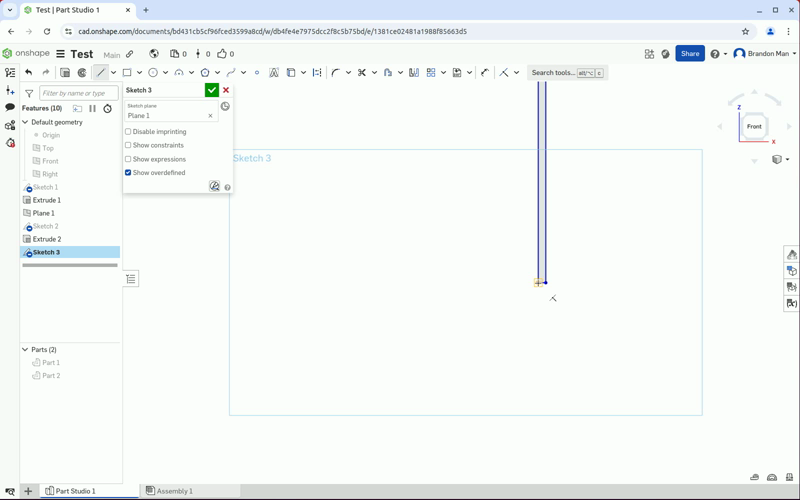
scroll(-6)
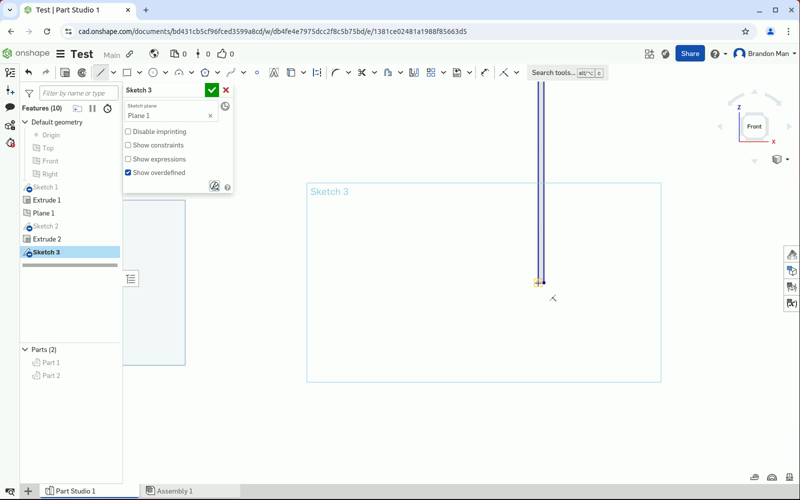
scroll(-6)
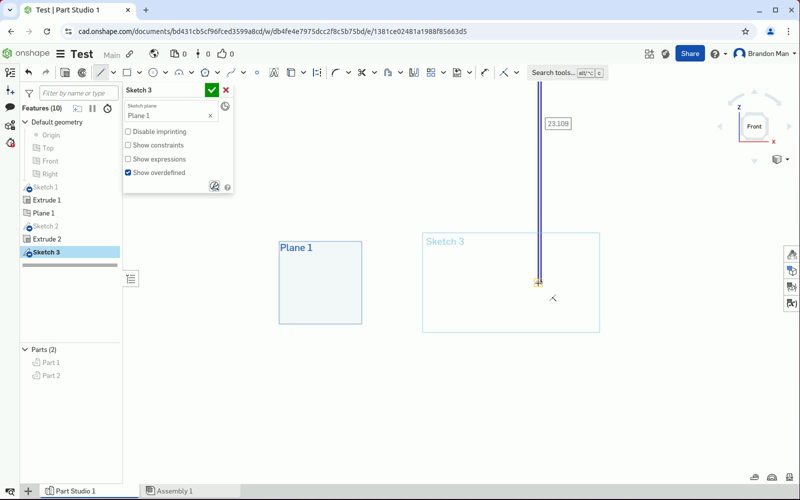
scroll(-6)
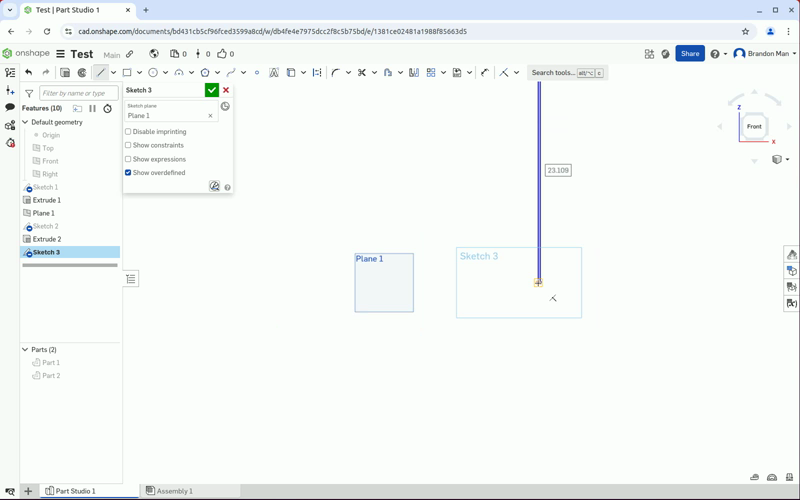
scroll(-6)
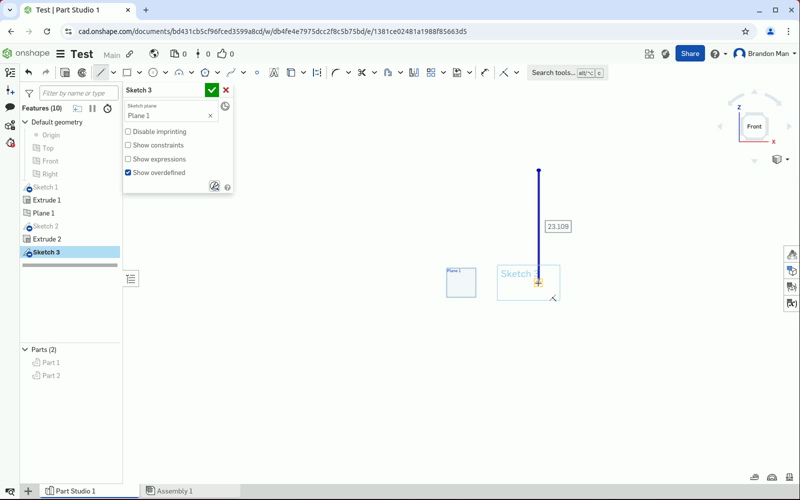
key(esc)
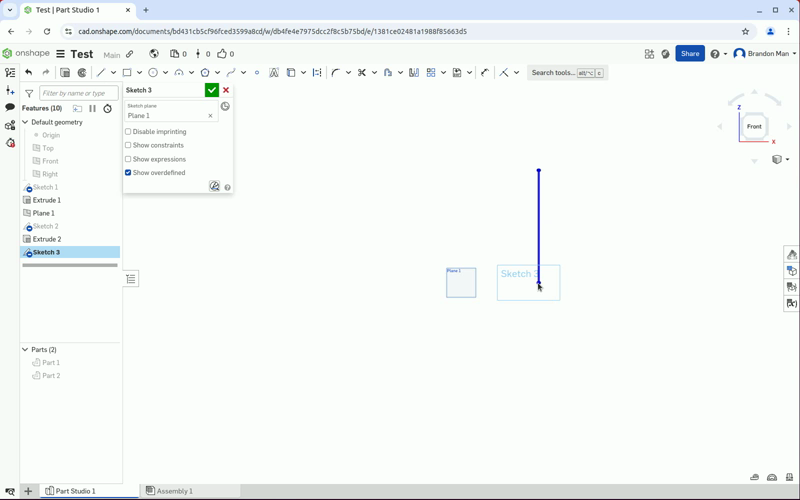
mouse_move(539, 223)
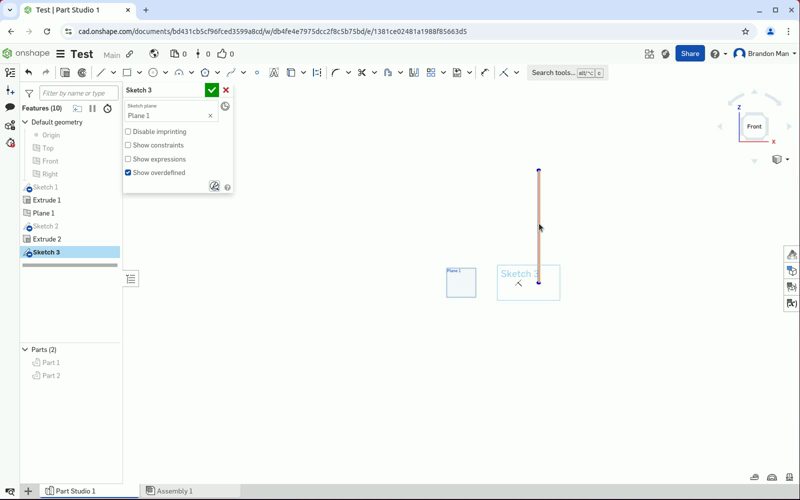
scroll(6)
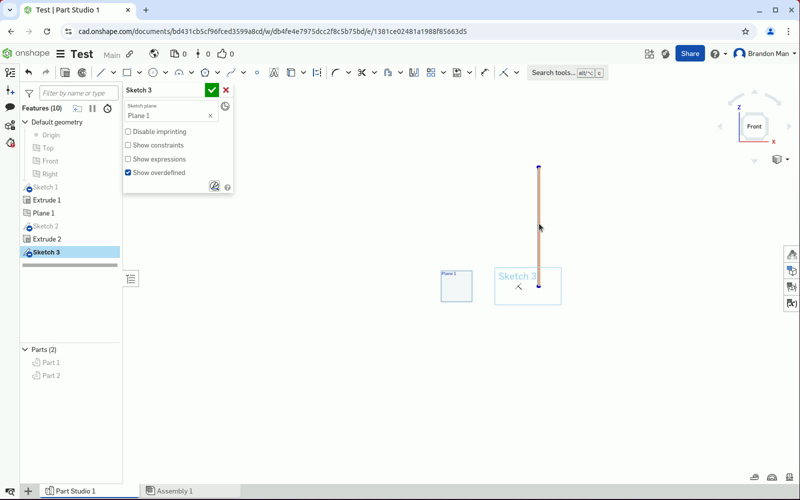
scroll(6)
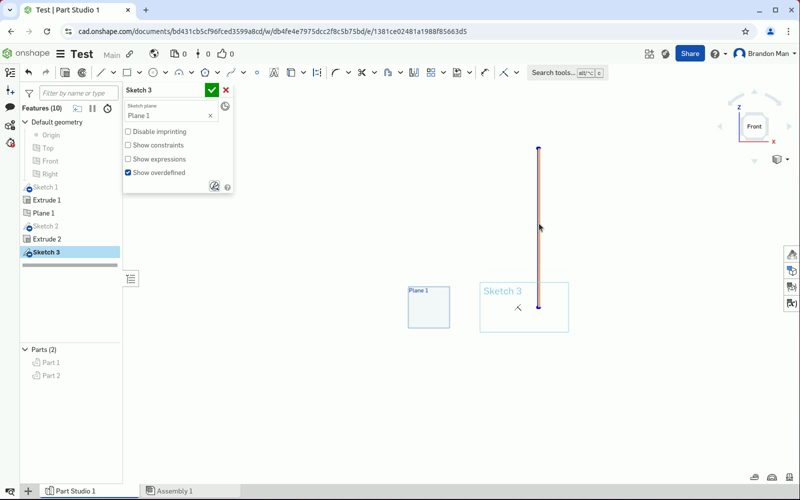
scroll(6)
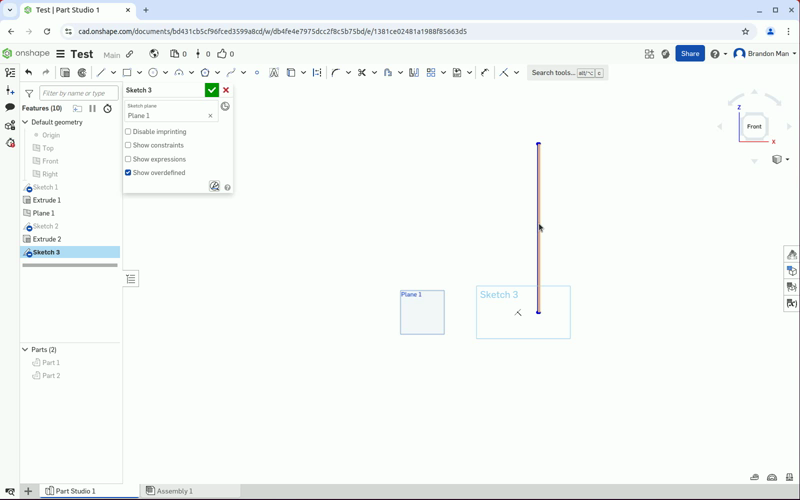
scroll(6)
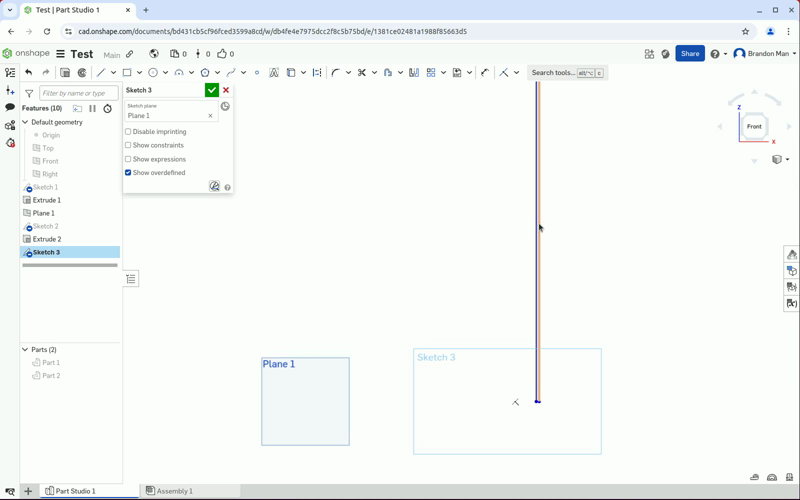
scroll(6)
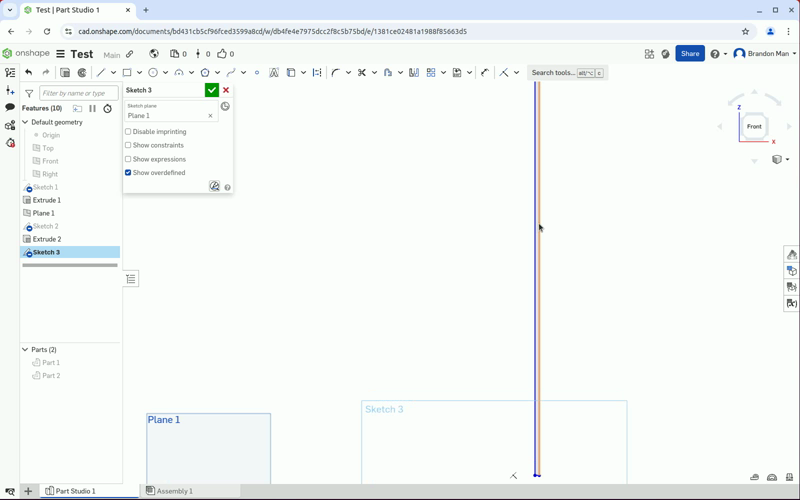
scroll(6)
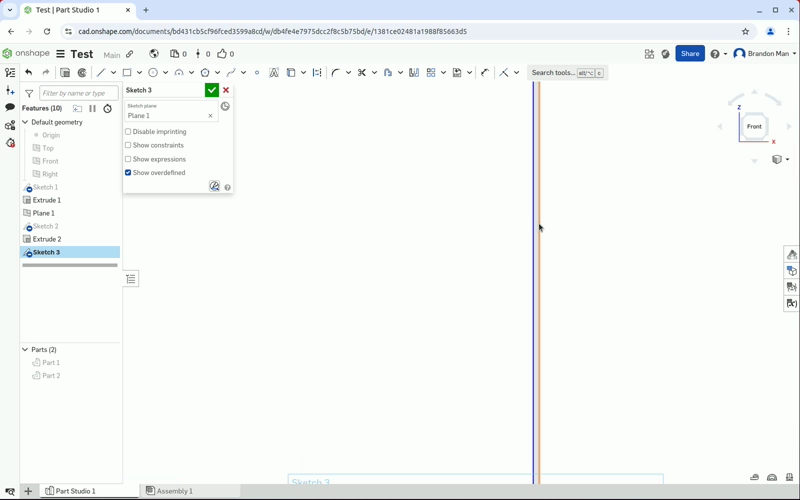
scroll(6)
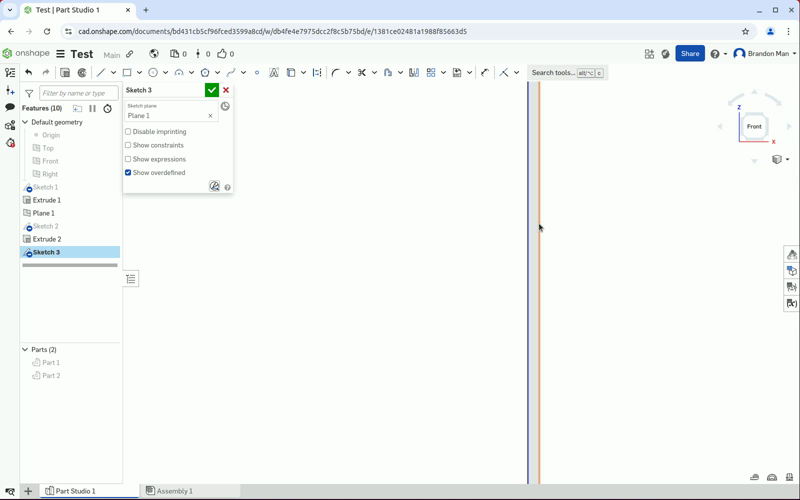
click(539, 223)
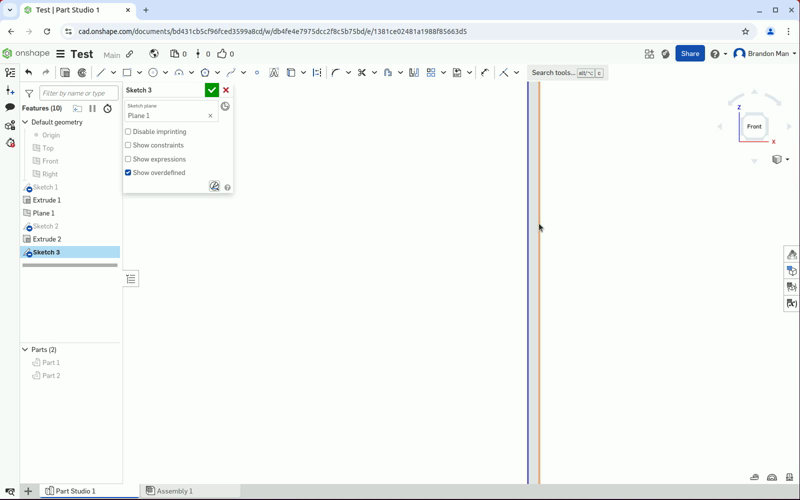
scroll(-6)
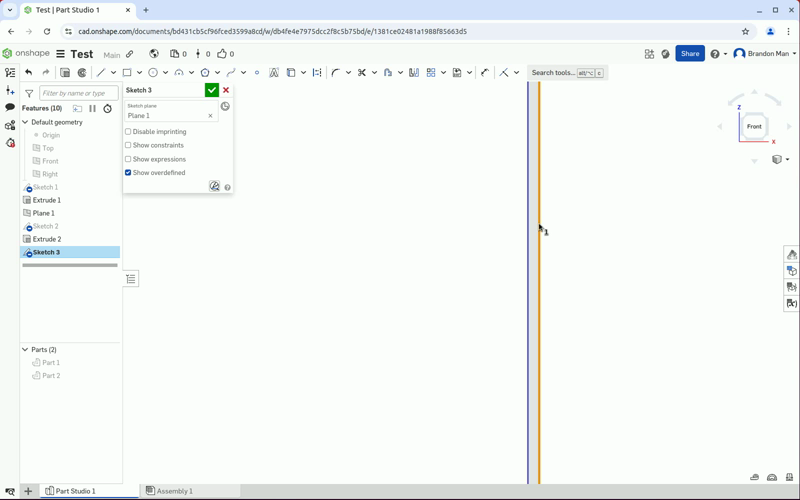
scroll(-6)
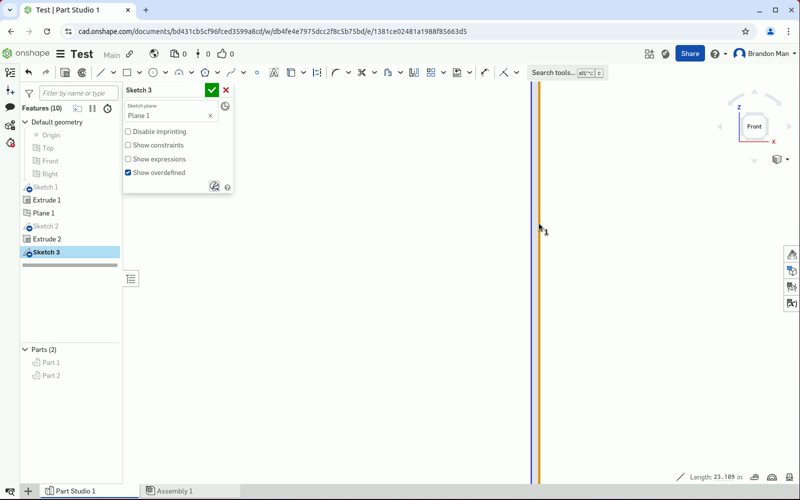
scroll(-6)
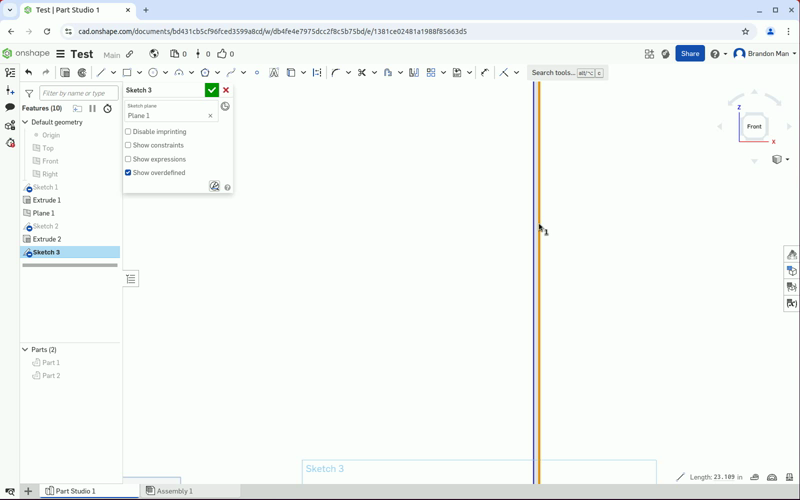
scroll(-6)
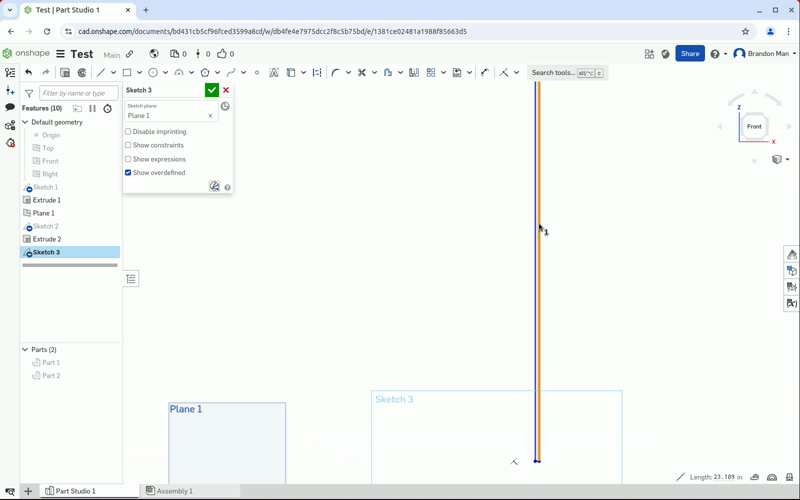
scroll(-6)
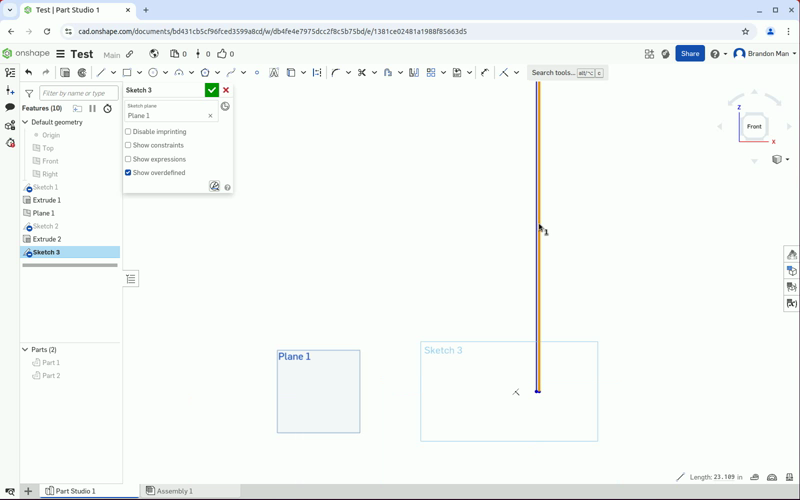
scroll(-6)
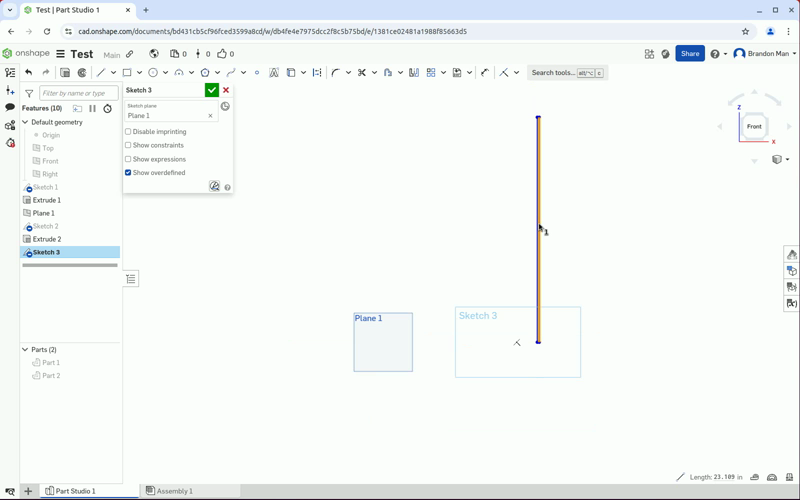
scroll(-6)
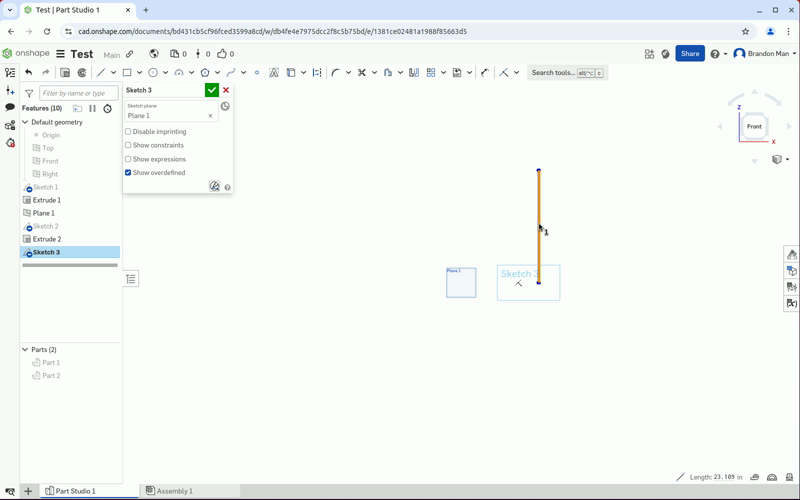
mouse_move(73, 352)
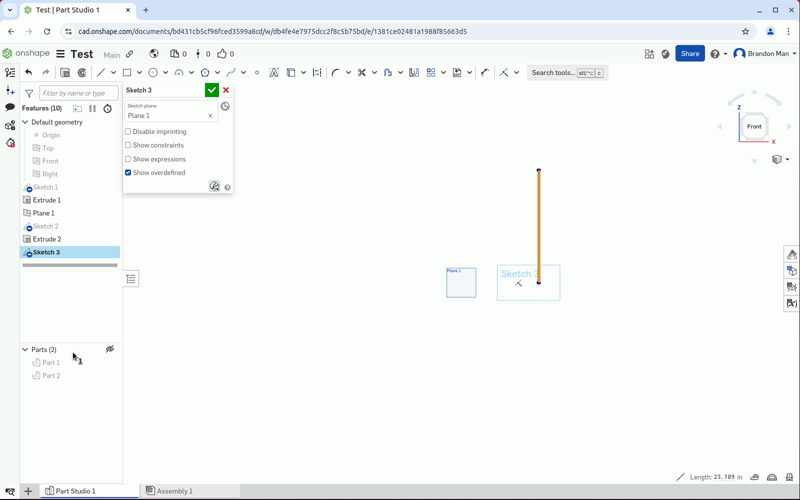
key(shift+y)
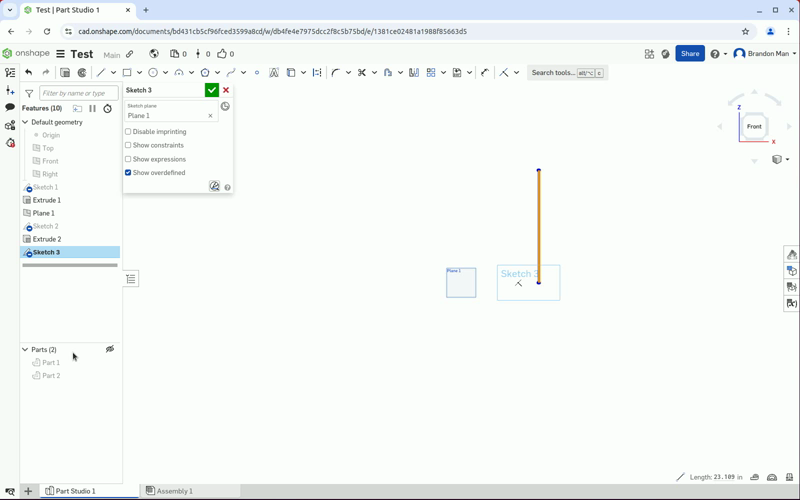
key(shift+e)
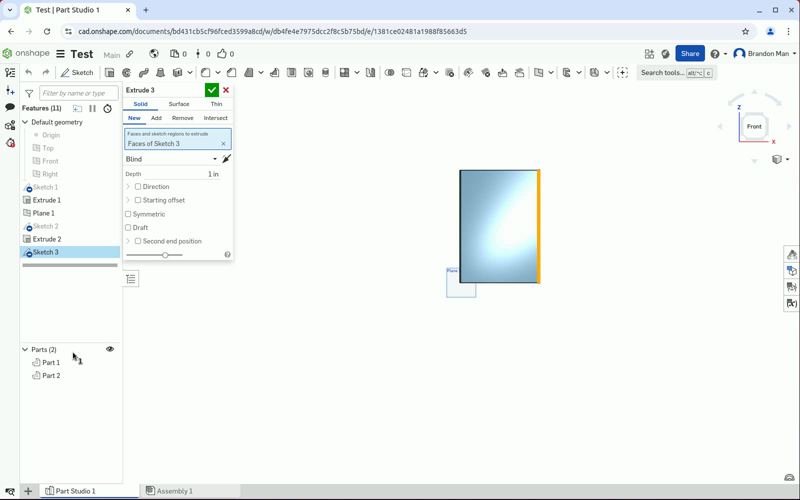
mouse_move(143, 106)
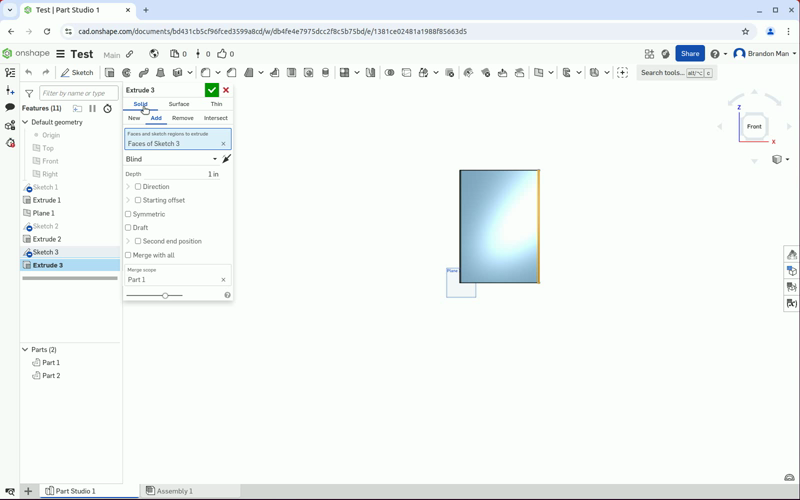
click(143, 106)
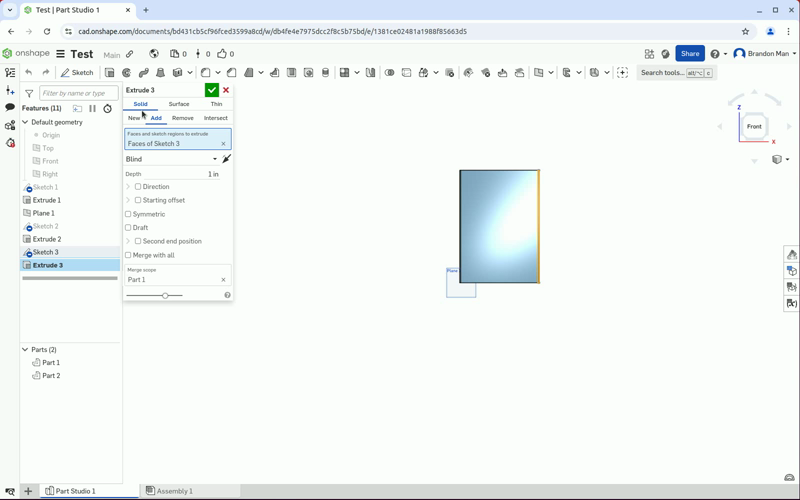
mouse_move(137, 120)
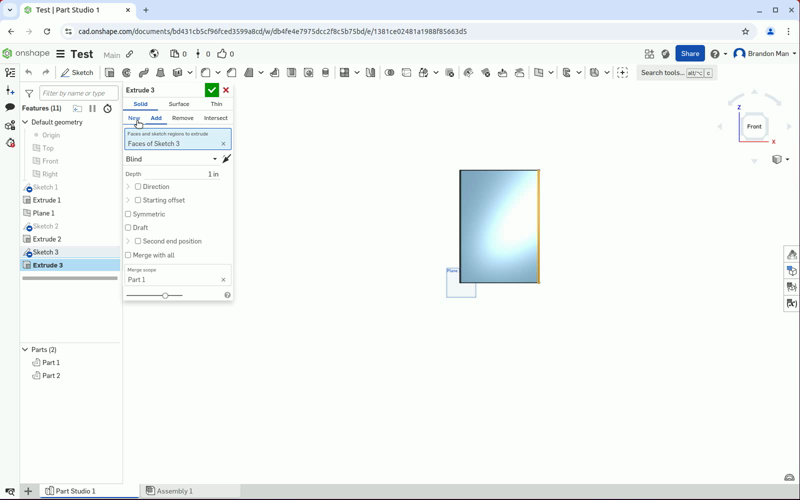
click(137, 120)
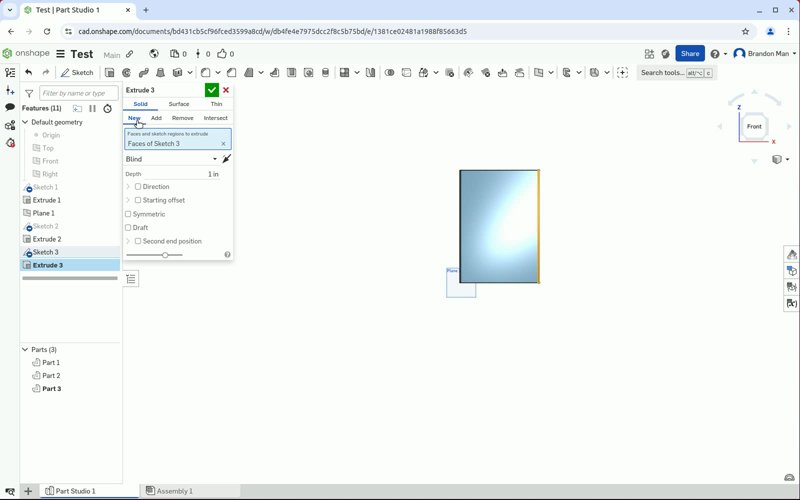
key(tab, 4)
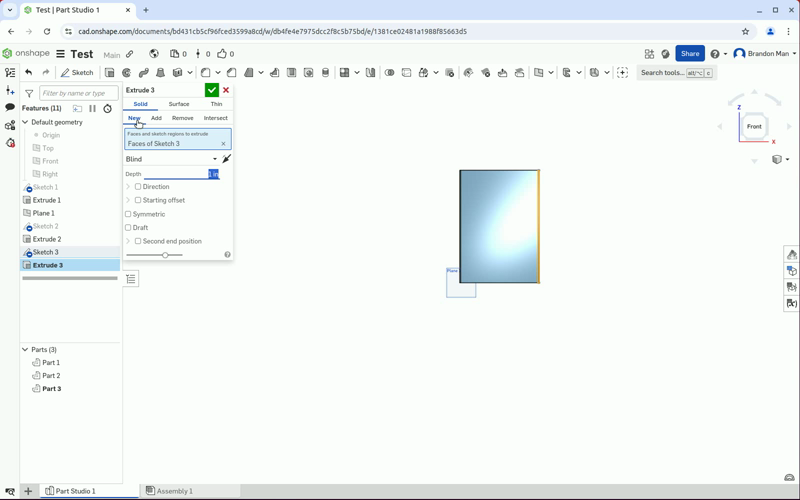
text(-0.481)
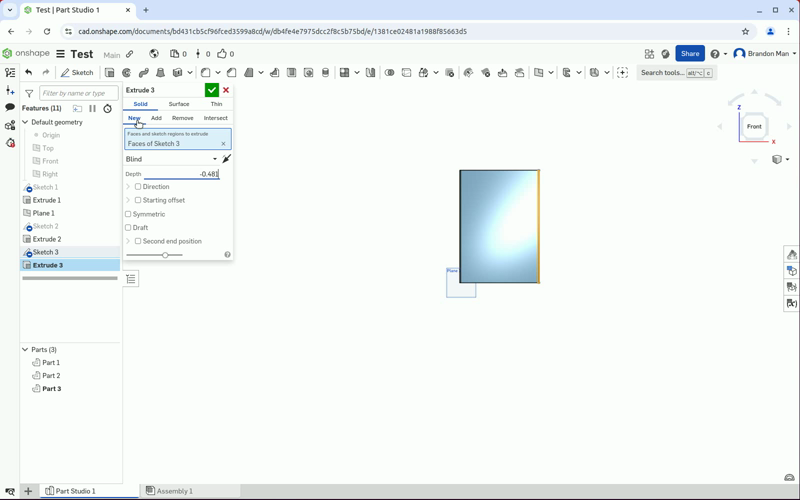
key(enter)
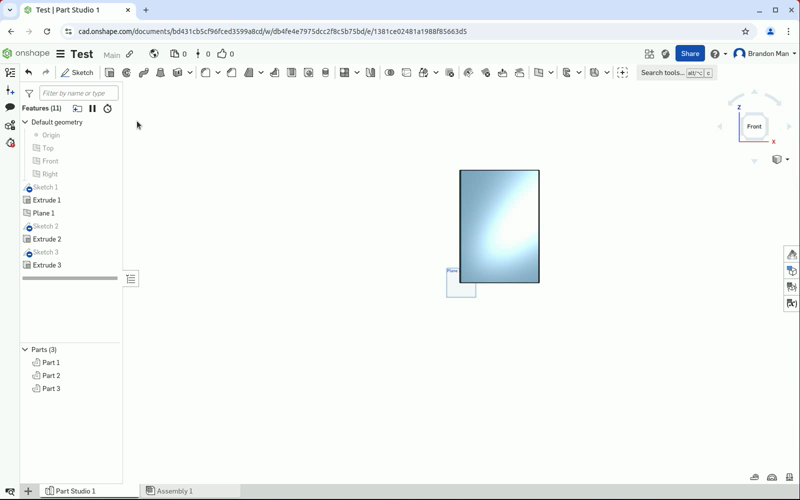
key(shift+h)
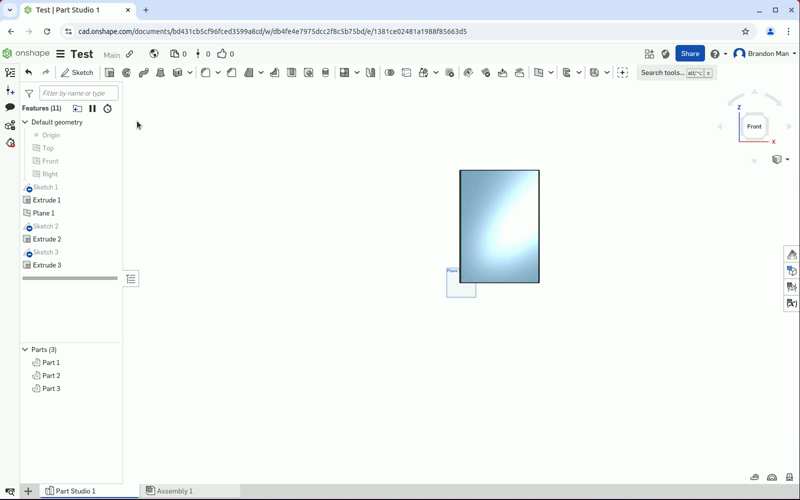
key(shift+h)
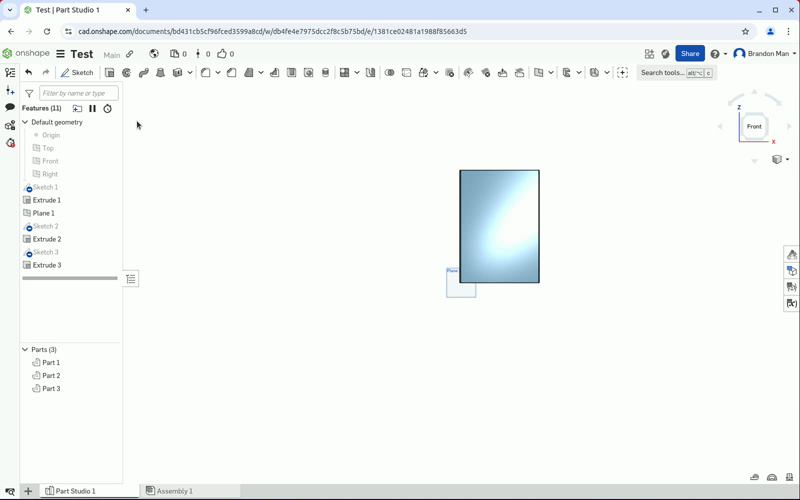
mouse_move(73, 189)
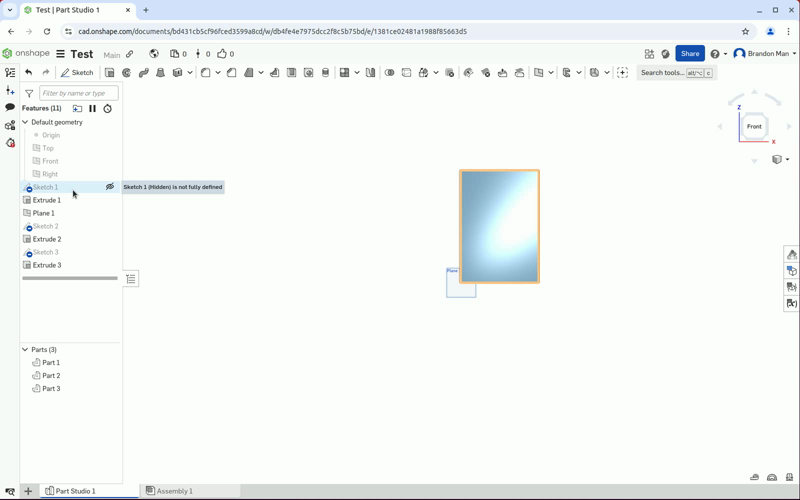
click(73, 189)
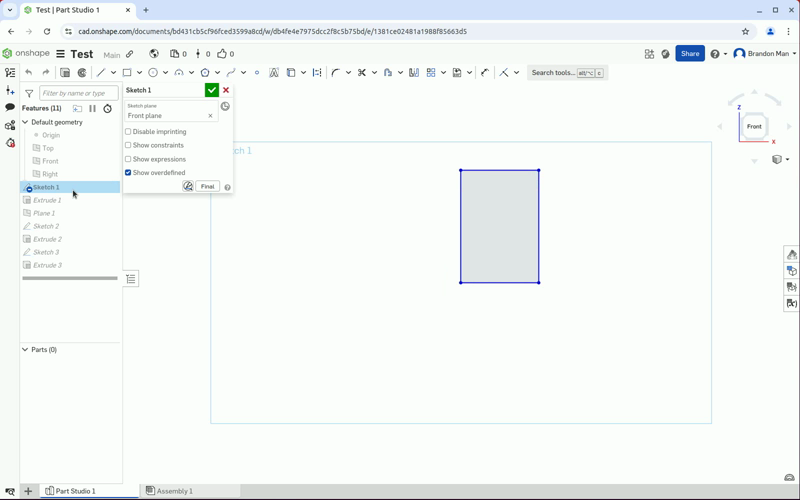
mouse_move(229, 92)
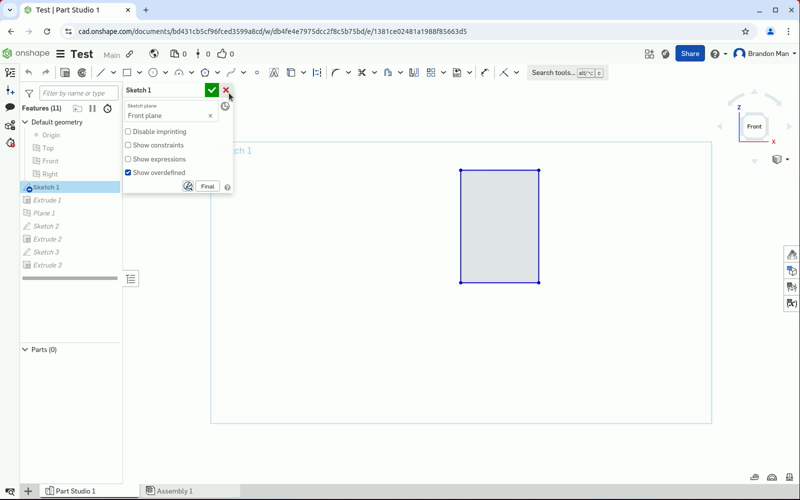
click(229, 92)
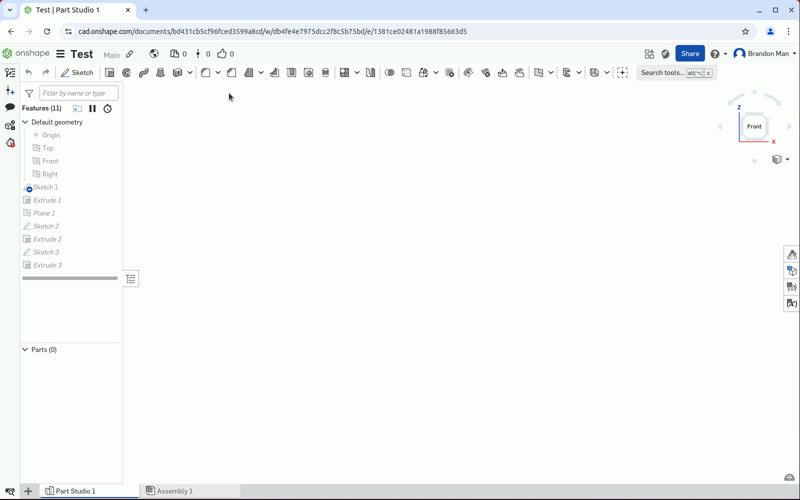
key(shift+s)
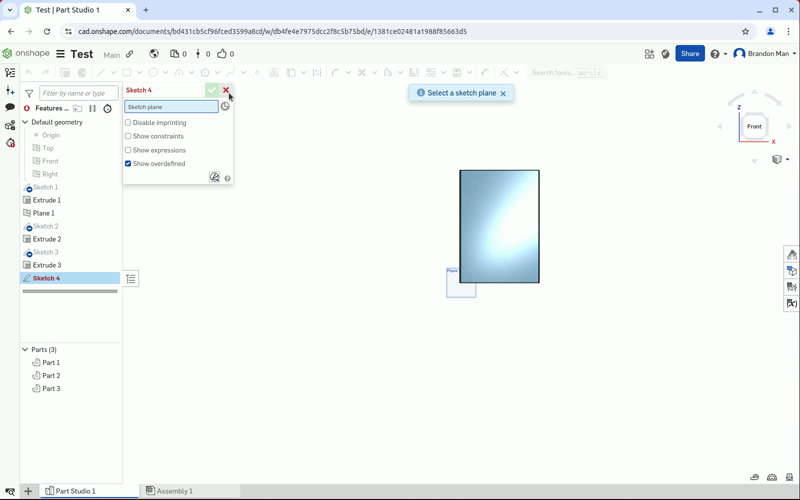
mouse_move(73, 215)
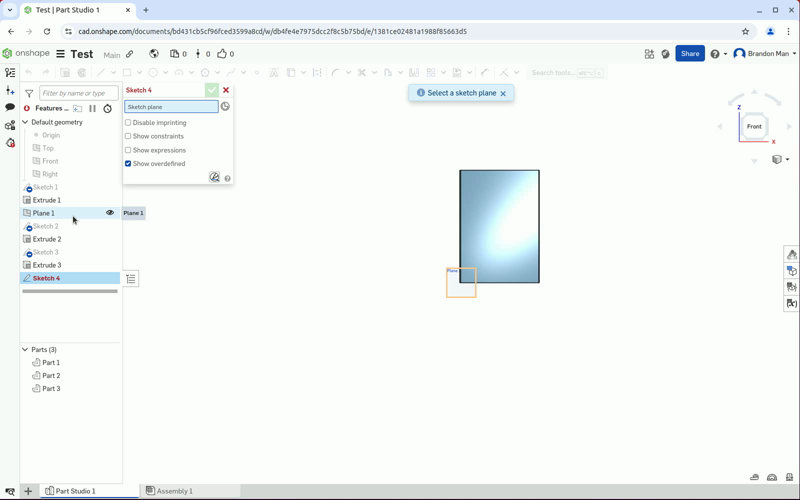
click(73, 215)
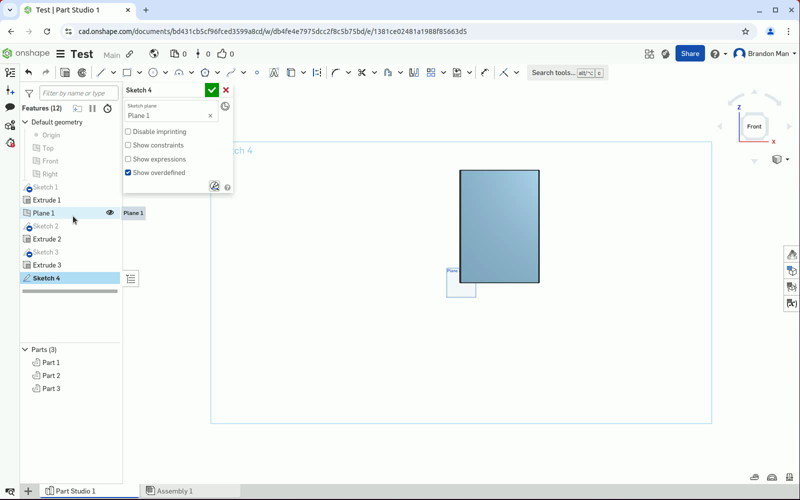
mouse_move(73, 352)
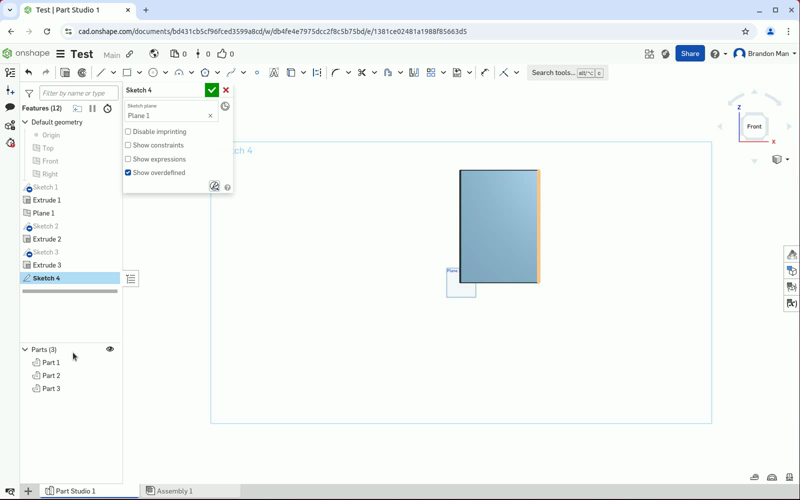
key(y)
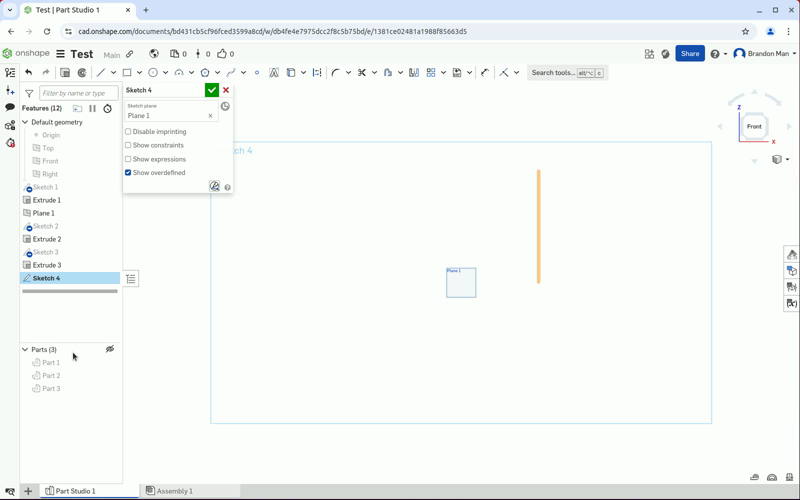
key(l)
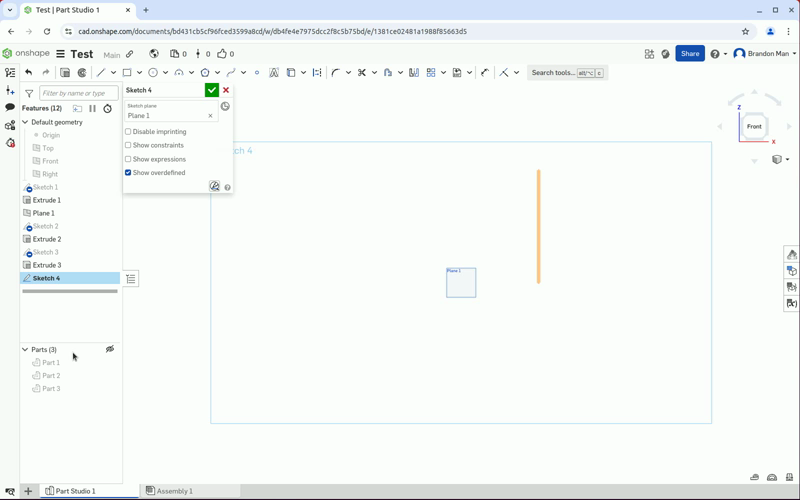
key_down(shift)
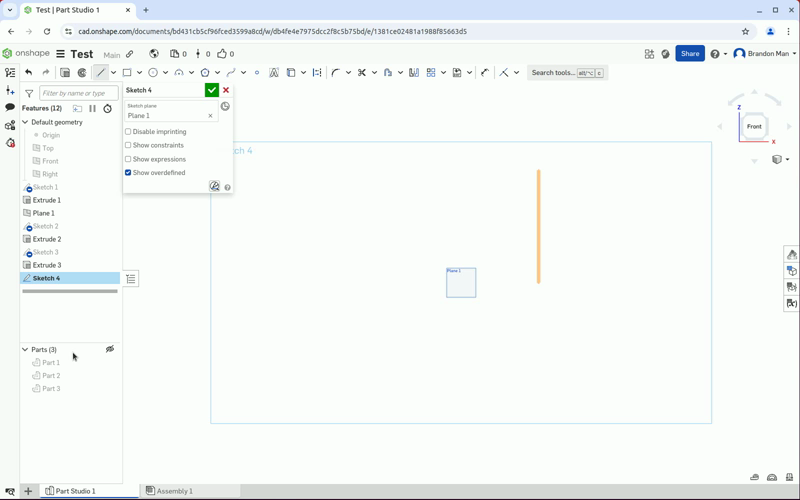
mouse_move(459, 282)
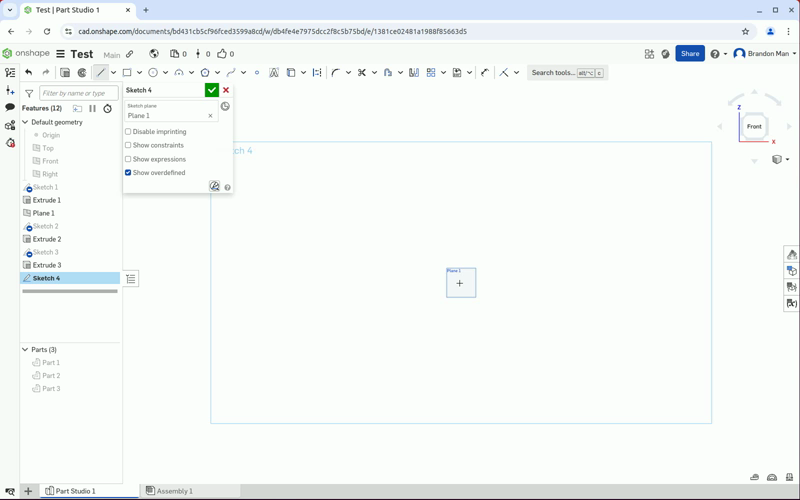
click(459, 282)
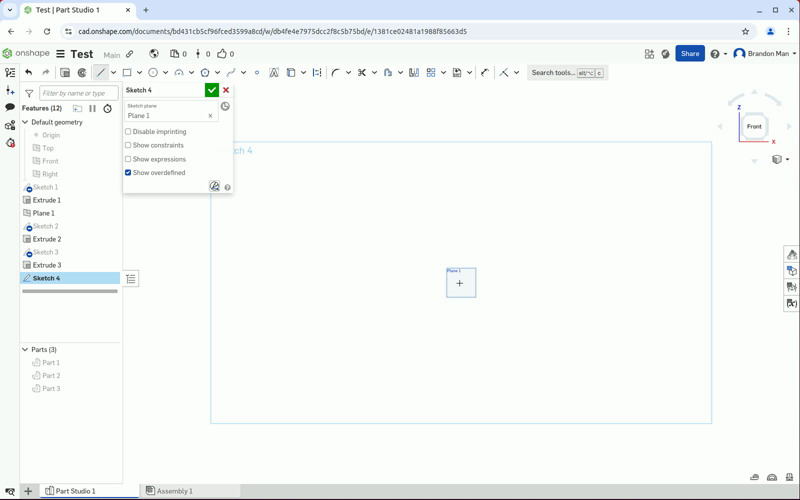
key_up(shift)
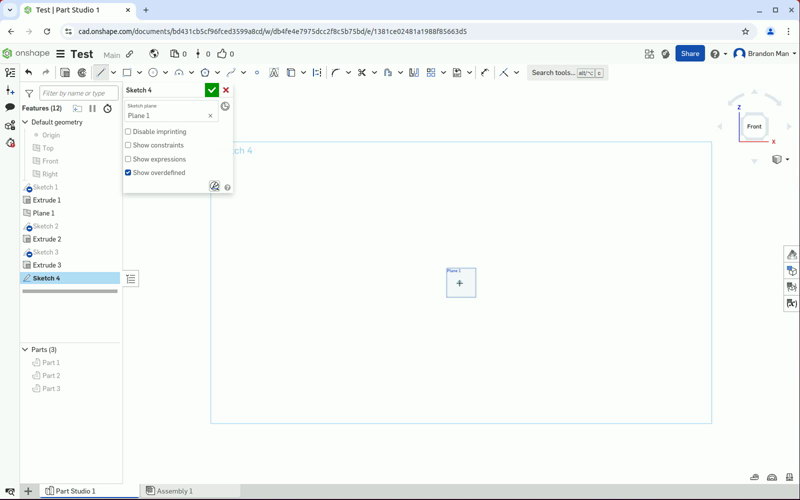
key_down(shift)
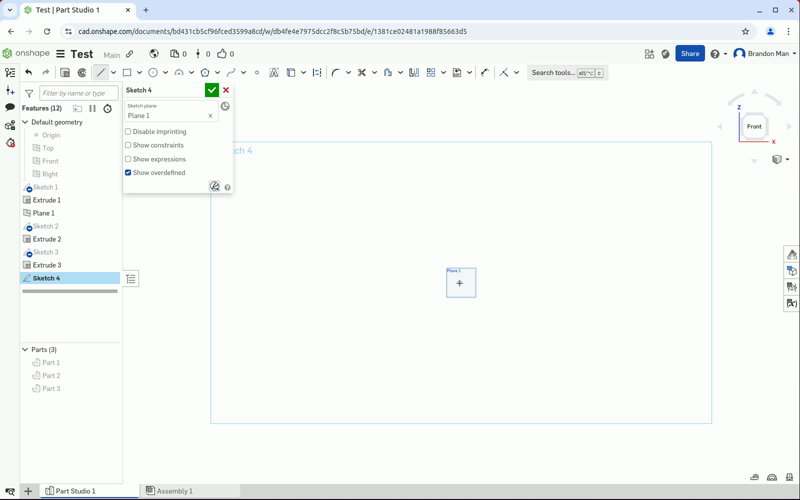
mouse_move(539, 282)
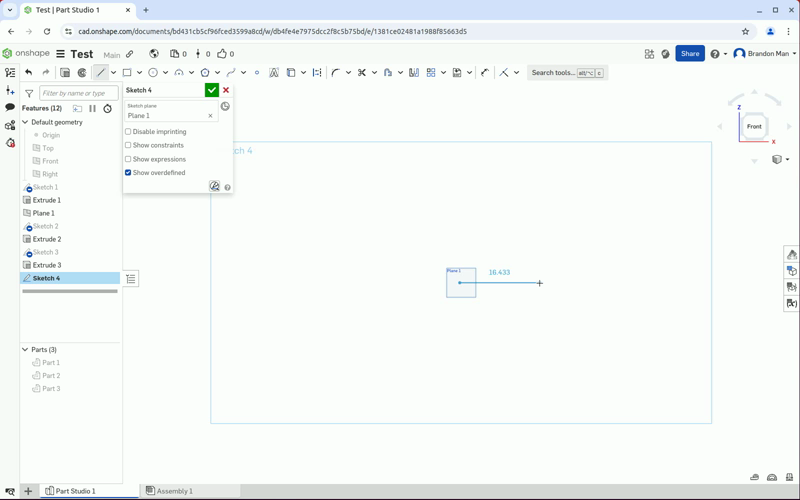
click(539, 282)
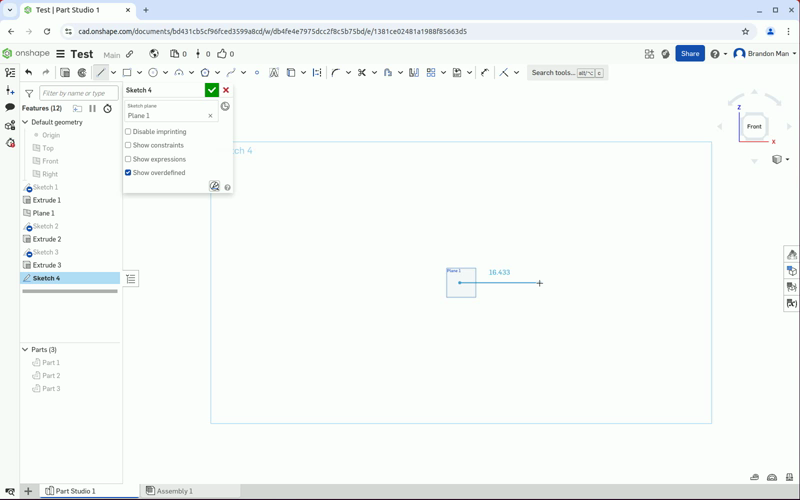
key_up(shift)
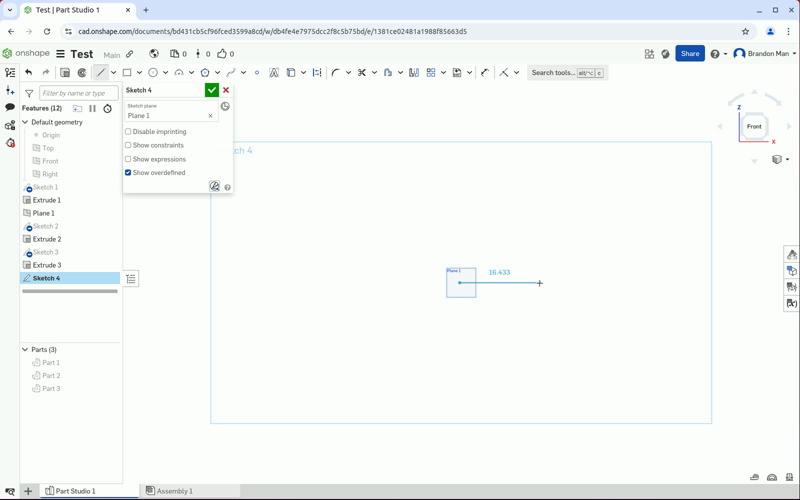
key_down(shift)
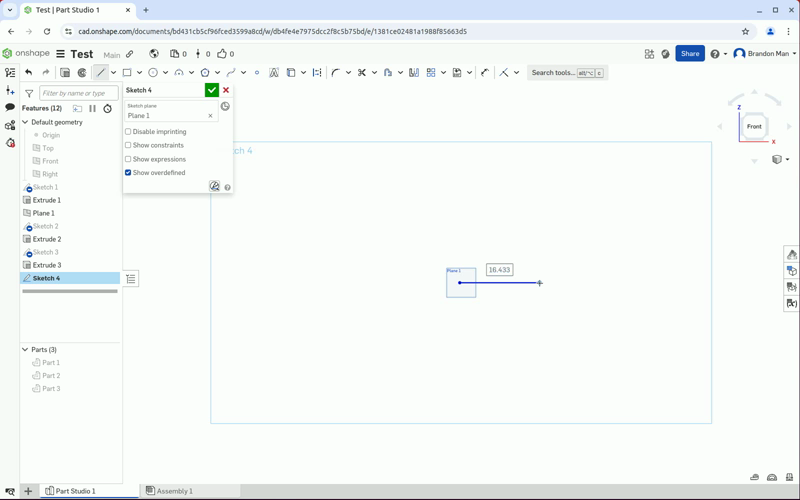
mouse_move(569, 282)
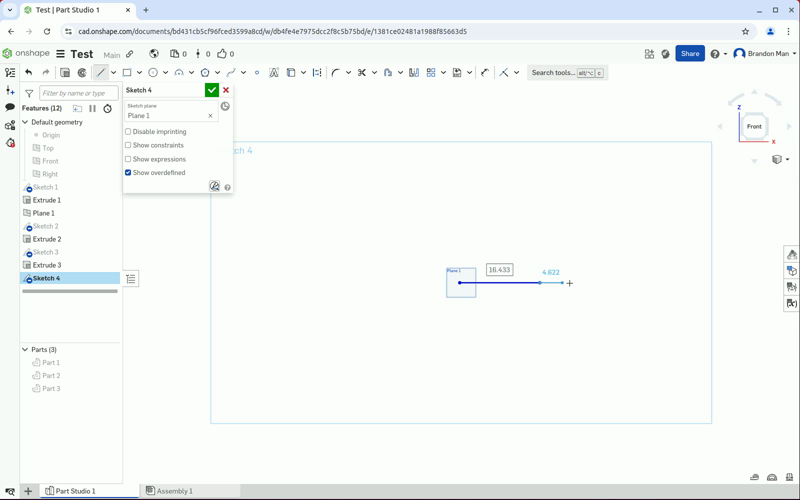
mouse_move(539, 271)
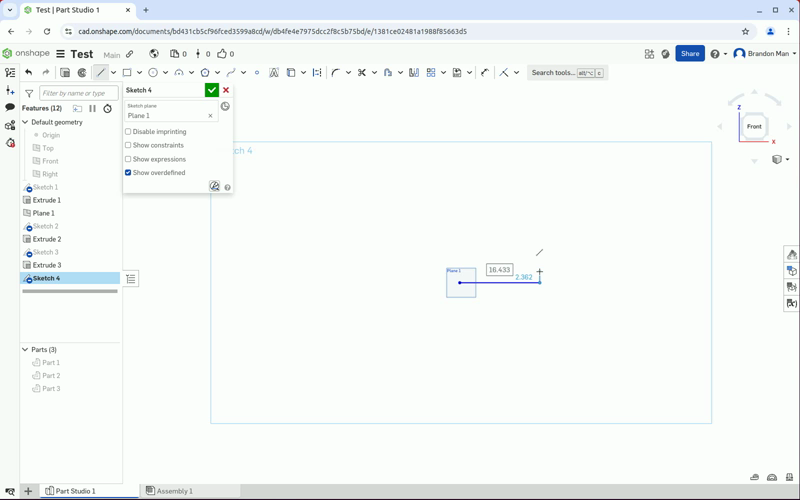
click(539, 271)
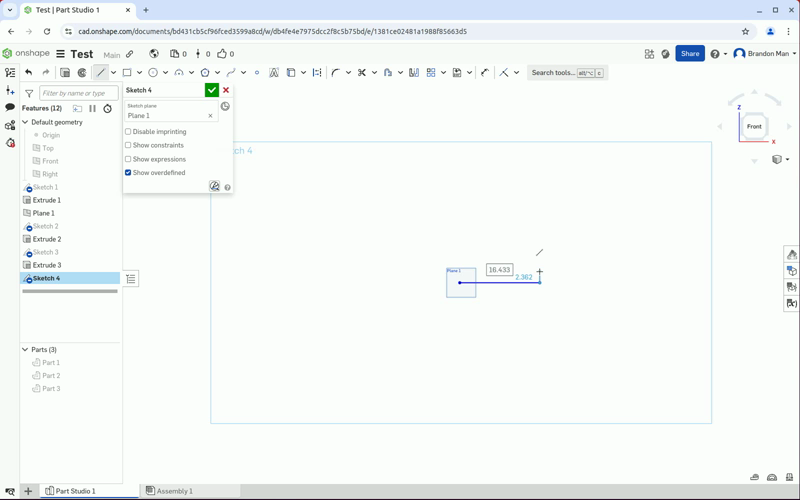
key_up(shift)
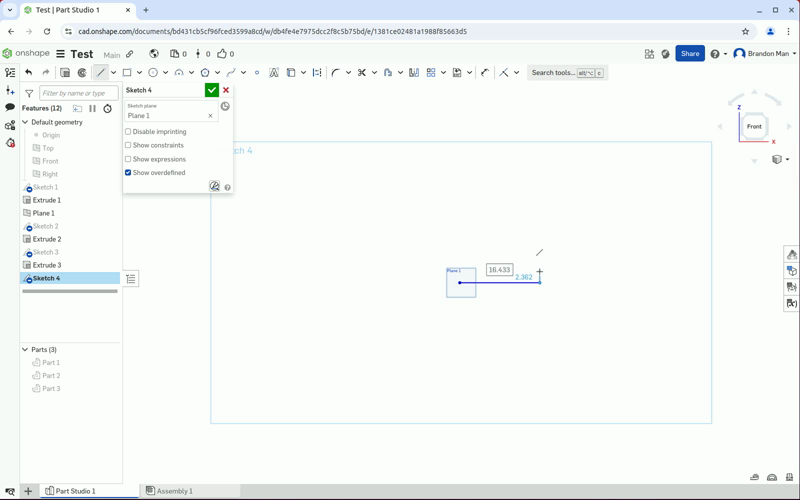
key_down(shift)
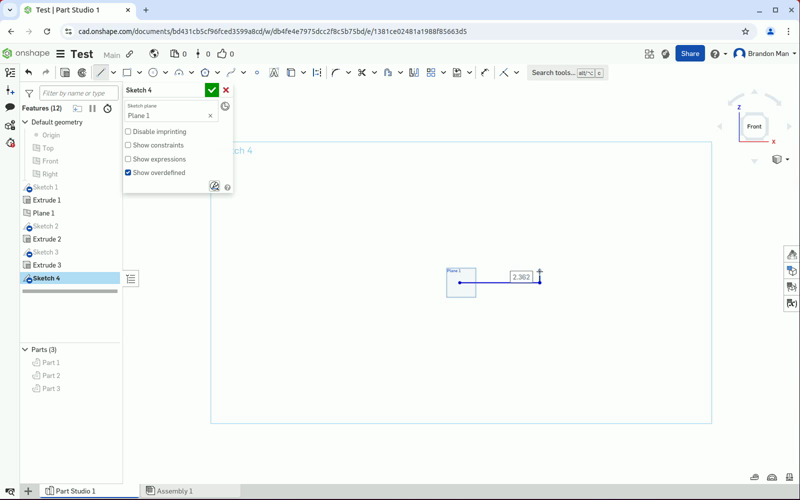
mouse_move(459, 271)
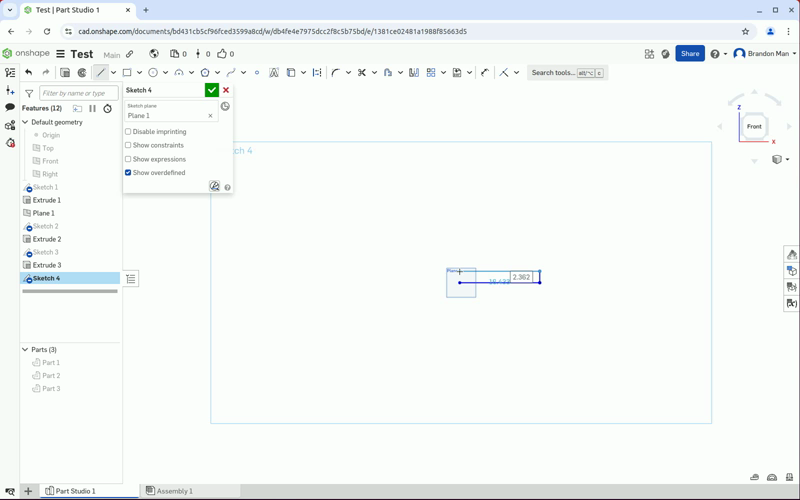
click(459, 271)
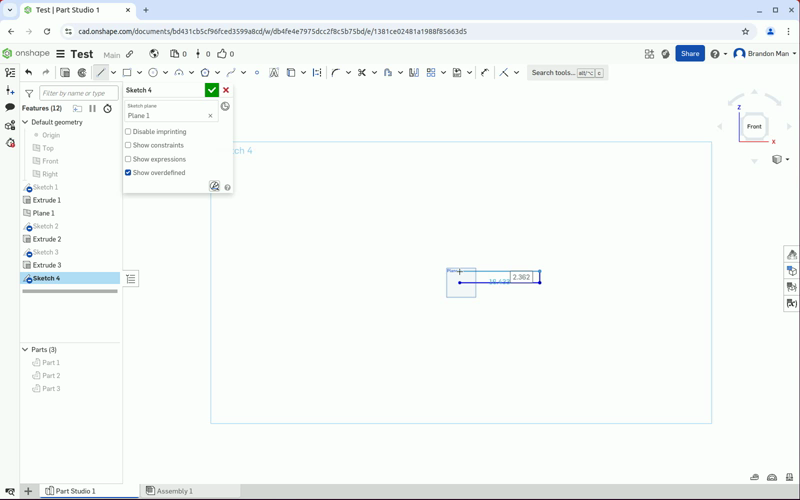
key_up(shift)
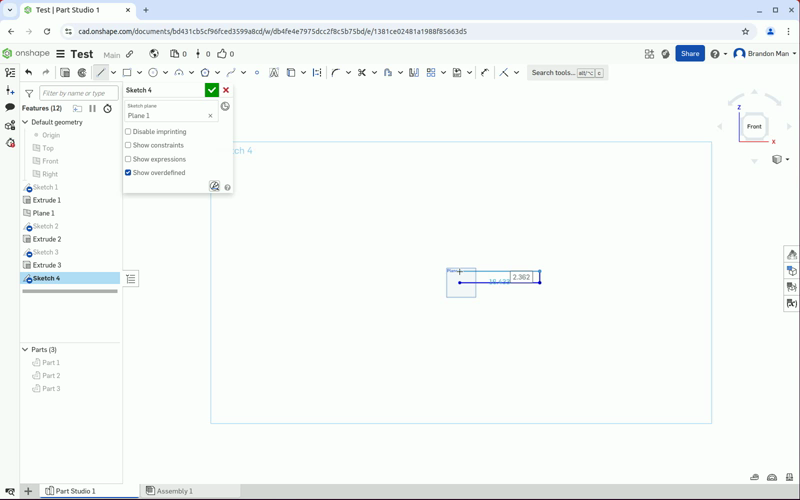
mouse_move(489, 271)
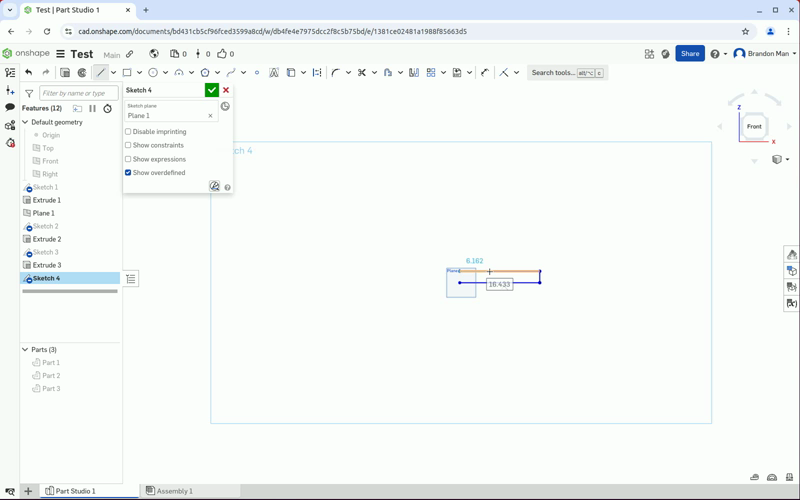
key_down(shift)
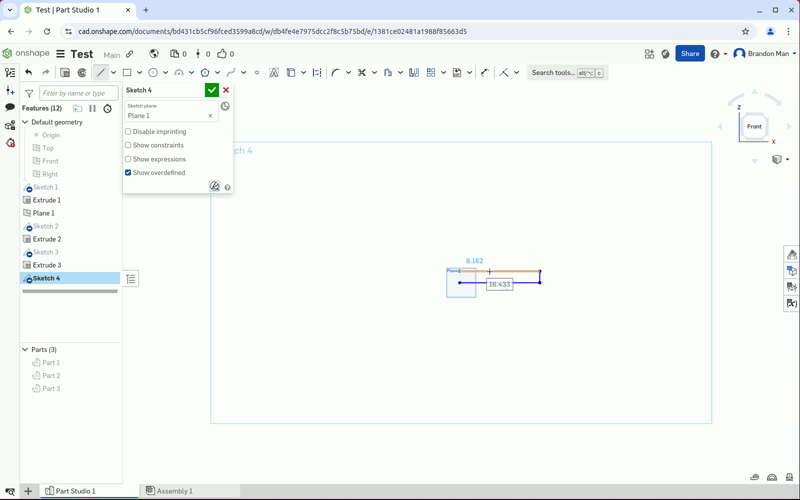
mouse_move(459, 282)
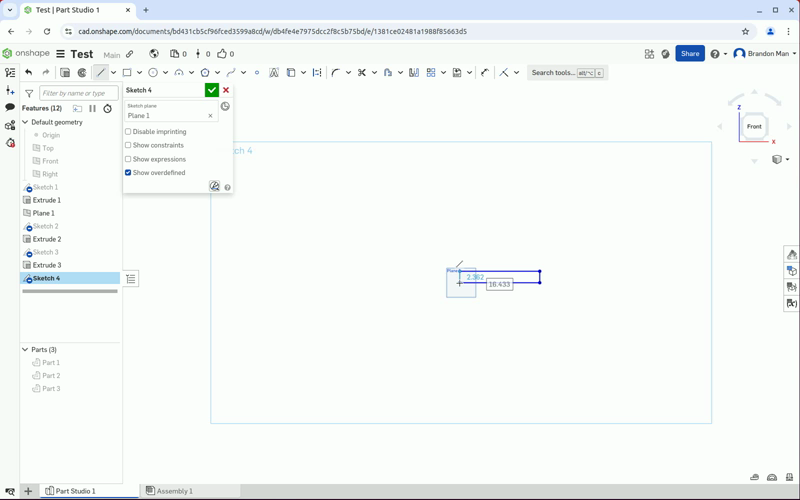
key_up(shift)
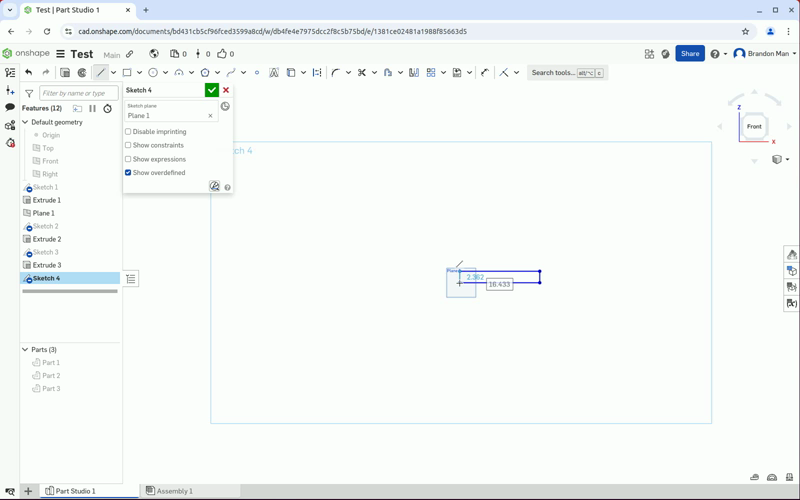
click(459, 282)
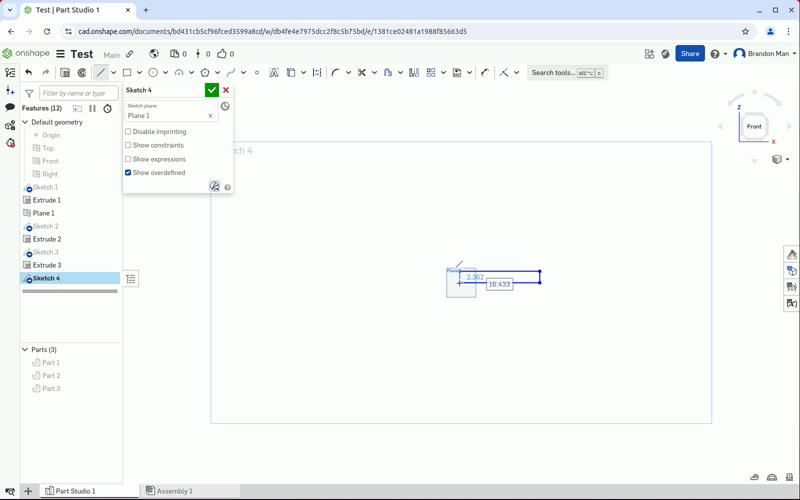
key(esc)
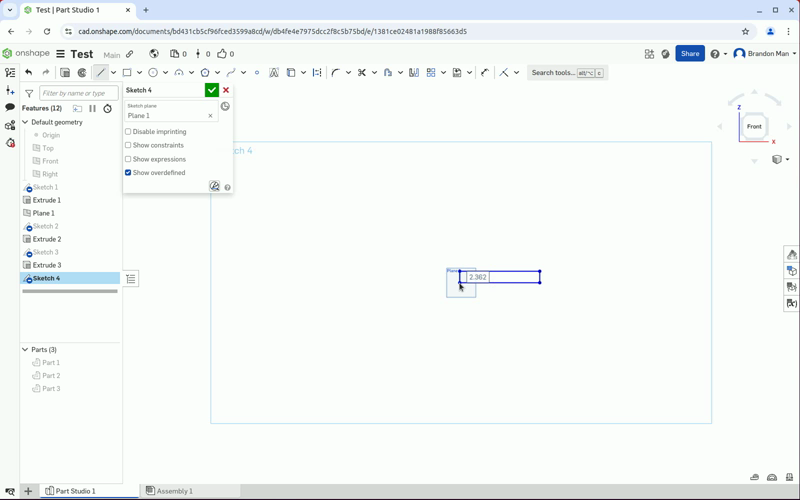
mouse_move(484, 272)
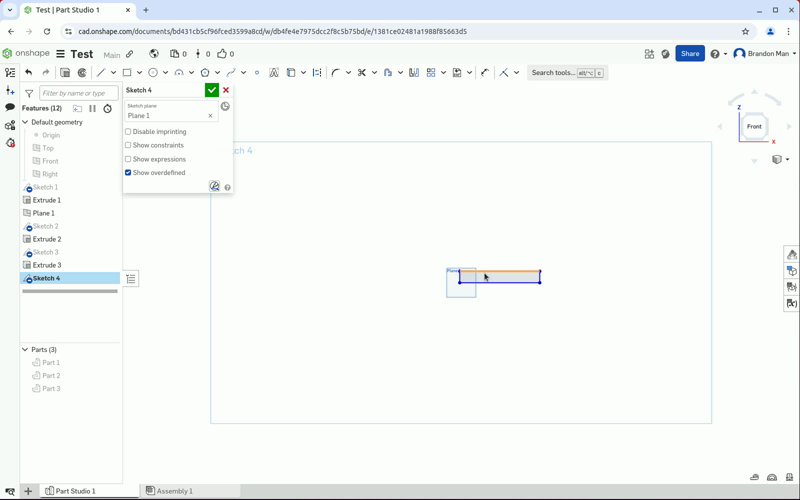
scroll(6)
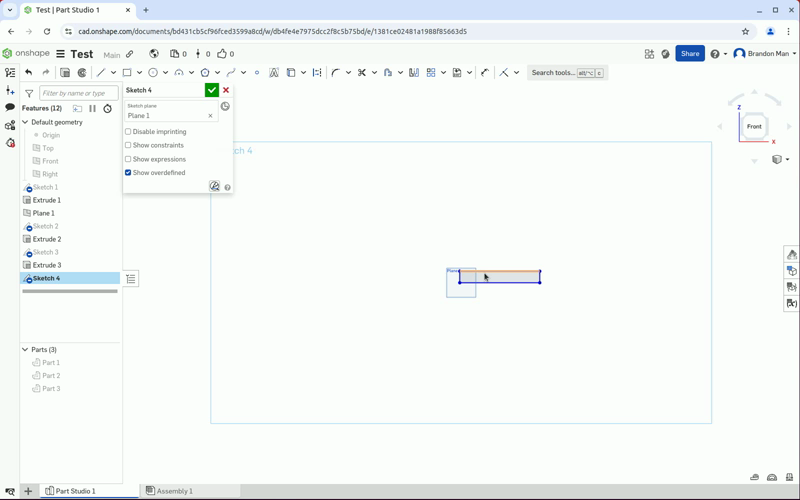
scroll(6)
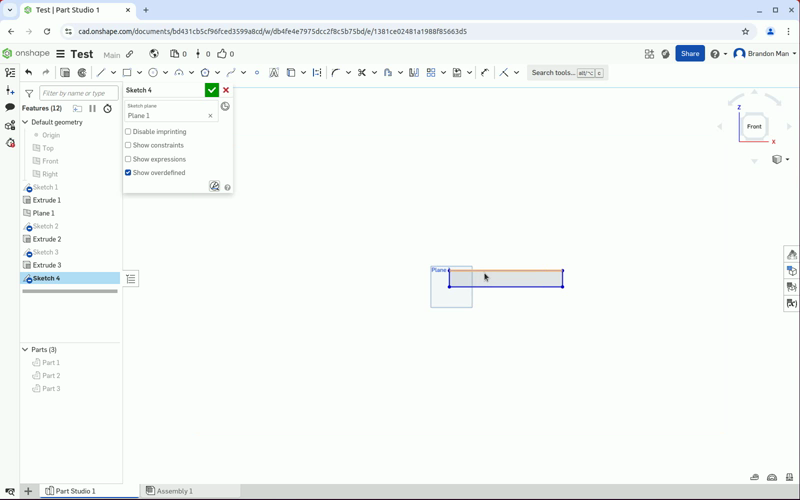
scroll(6)
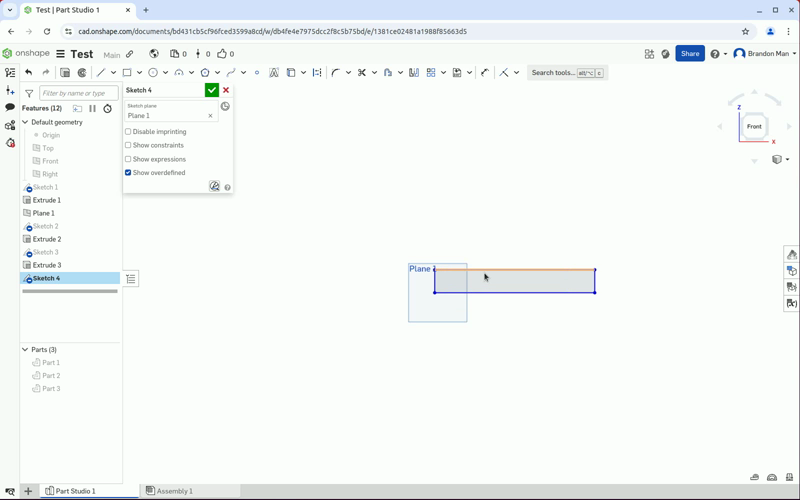
scroll(6)
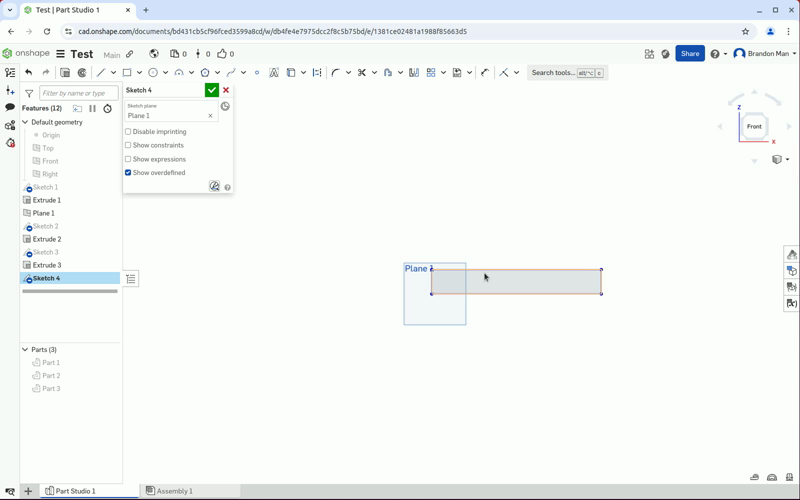
scroll(6)
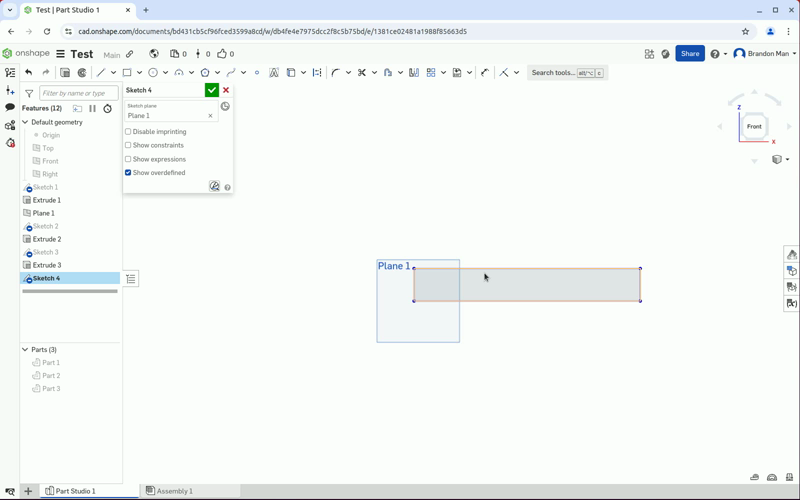
scroll(6)
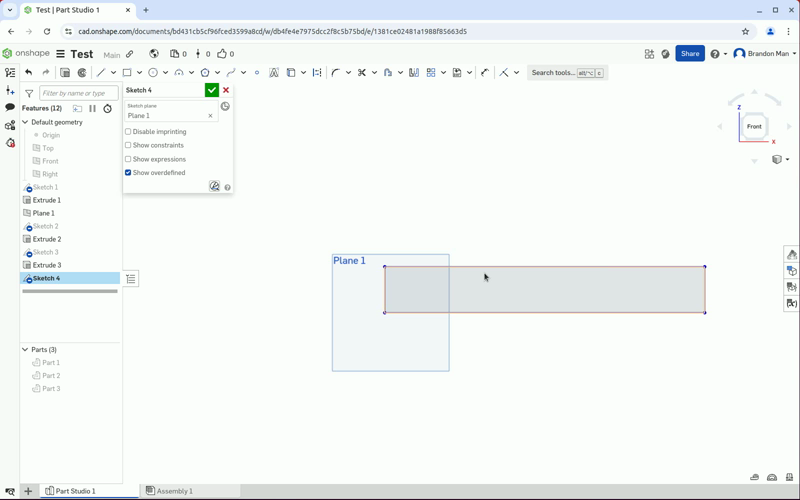
scroll(6)
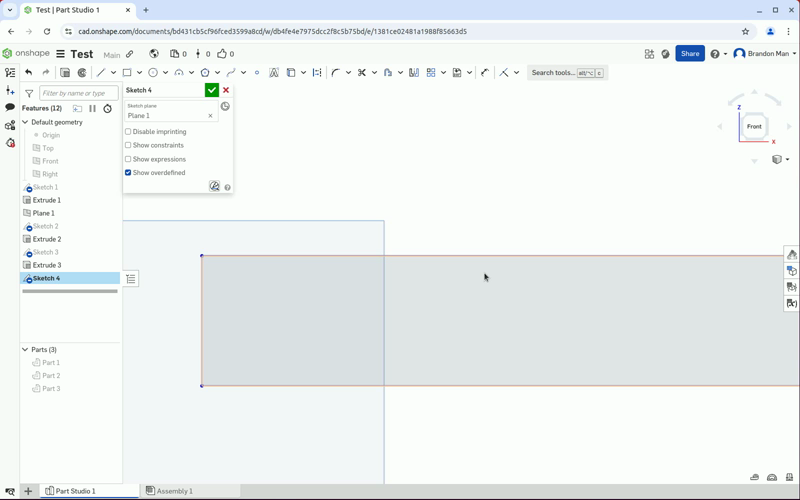
click(484, 272)
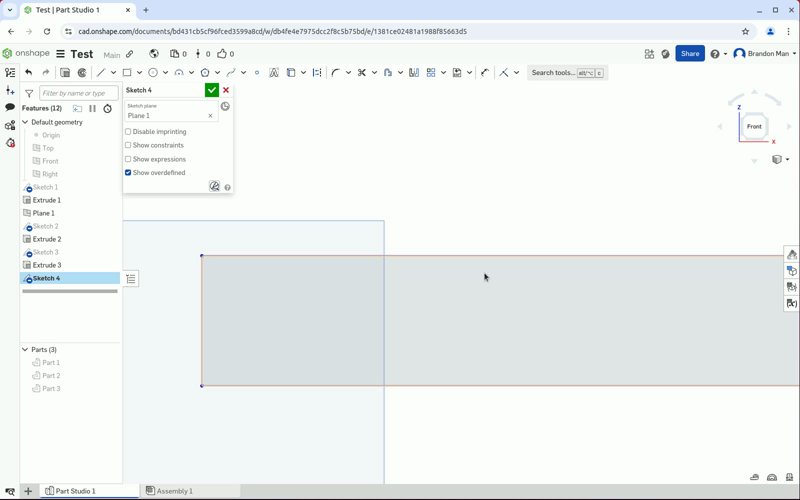
scroll(-6)
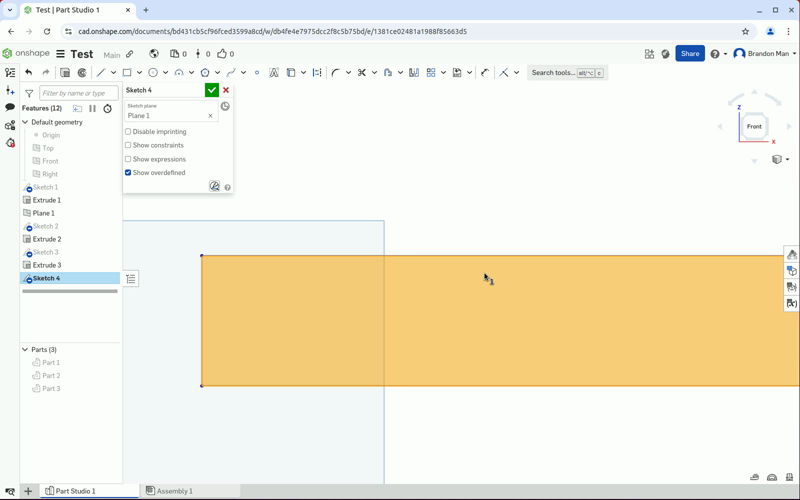
scroll(-6)
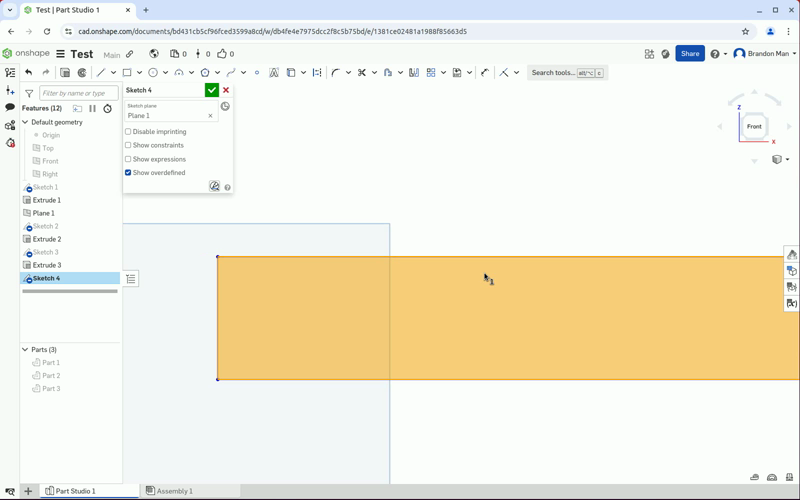
scroll(-6)
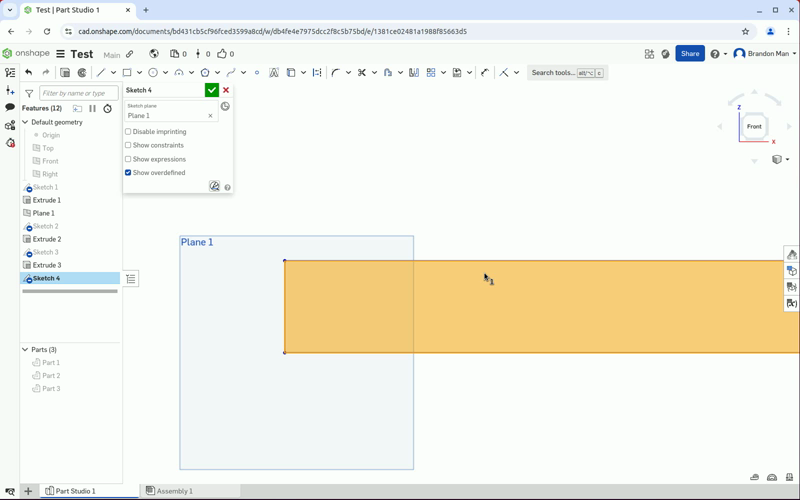
scroll(-6)
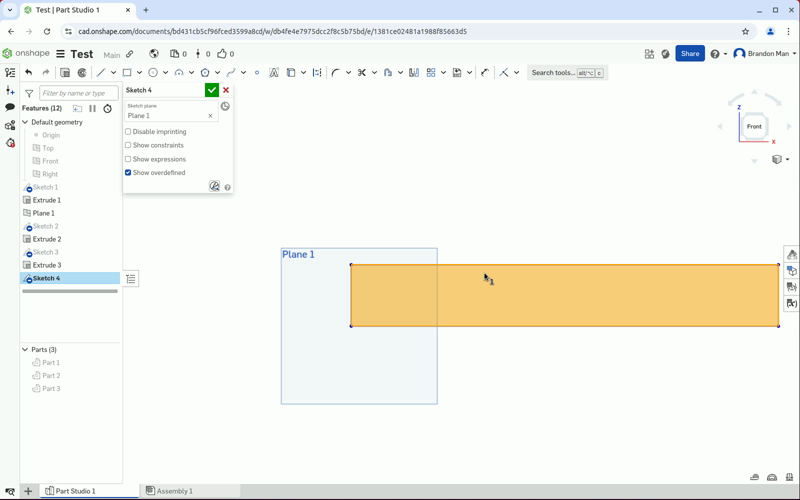
scroll(-6)
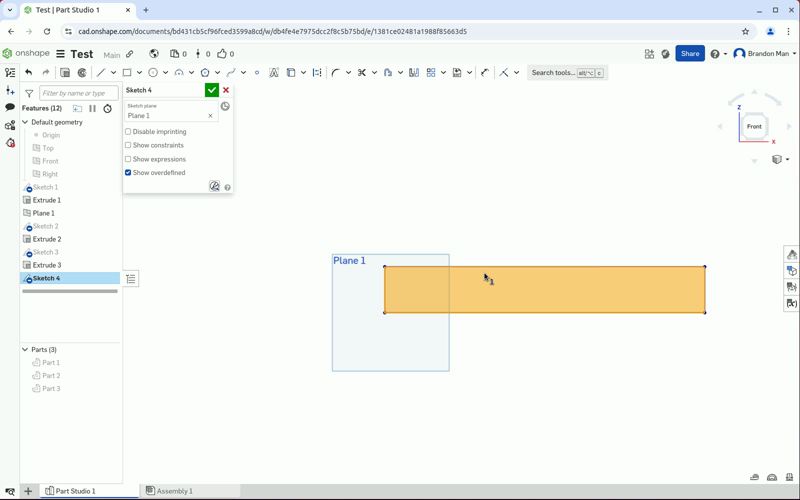
scroll(-6)
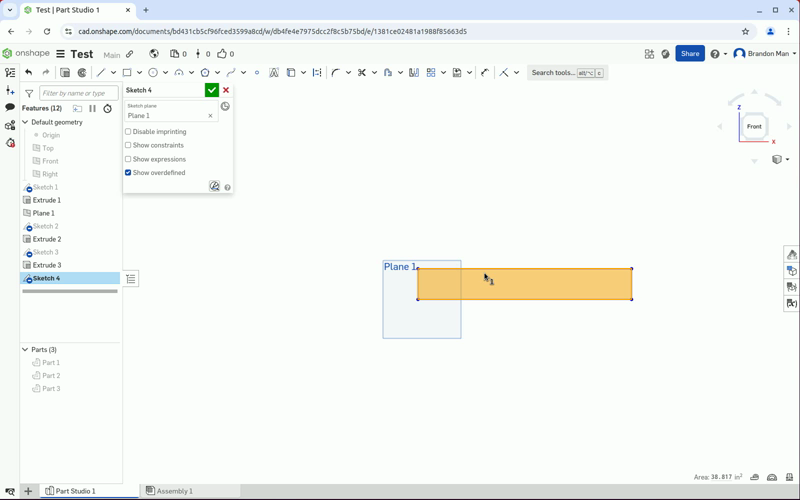
scroll(-6)
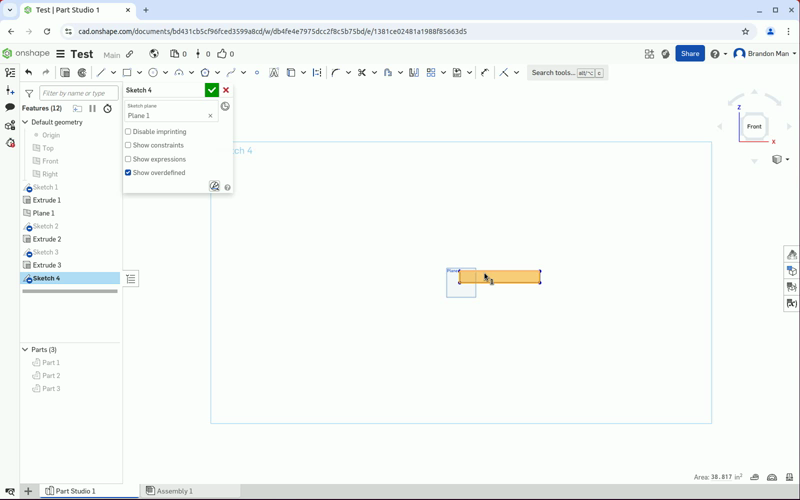
mouse_move(73, 352)
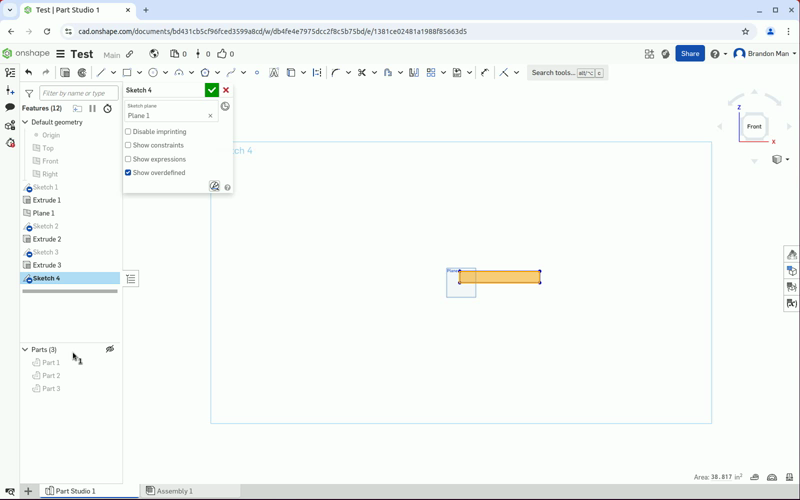
key(shift+y)
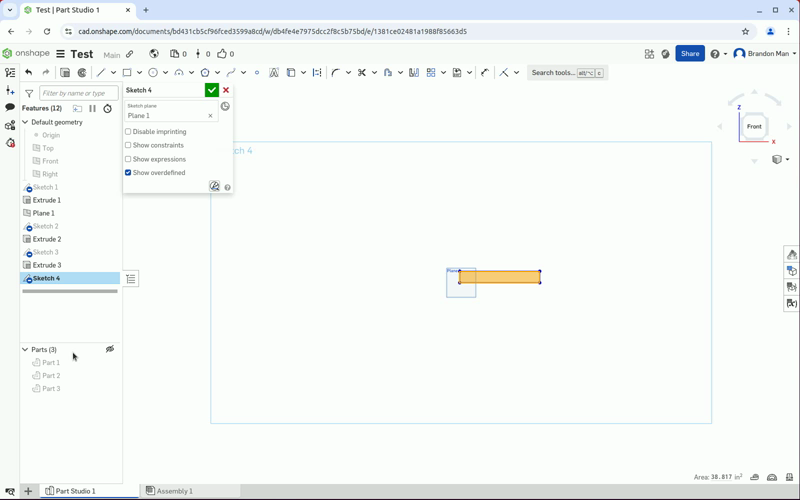
key(shift+e)
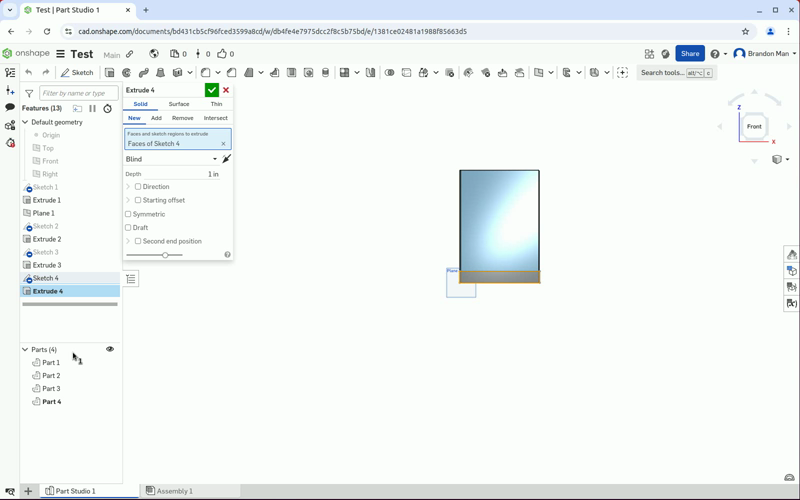
mouse_move(143, 106)
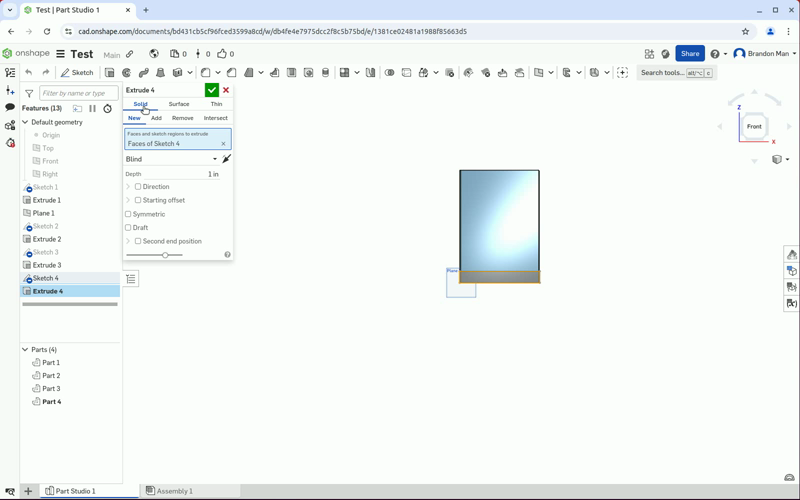
click(143, 106)
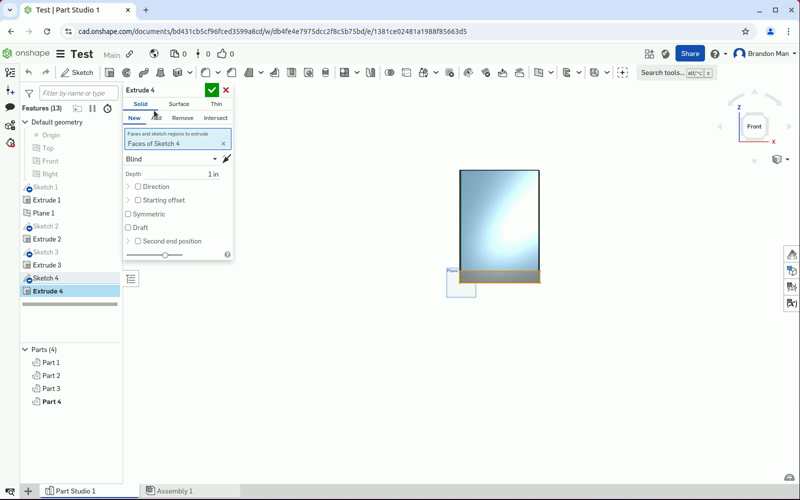
mouse_move(186, 120)
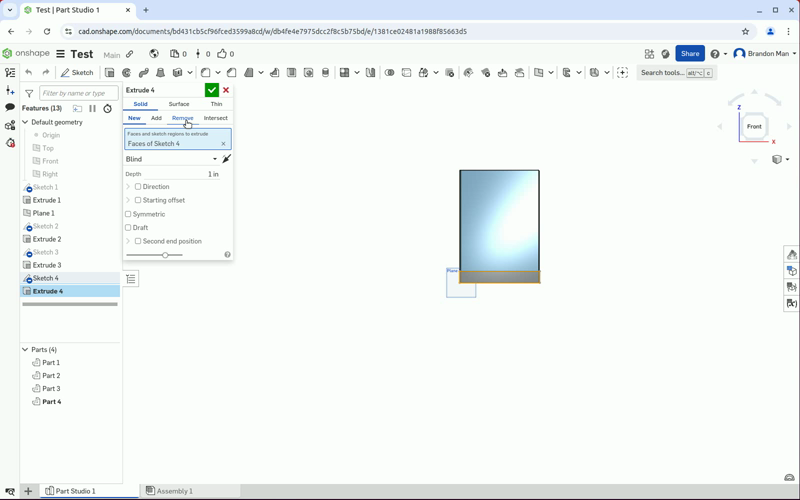
click(186, 120)
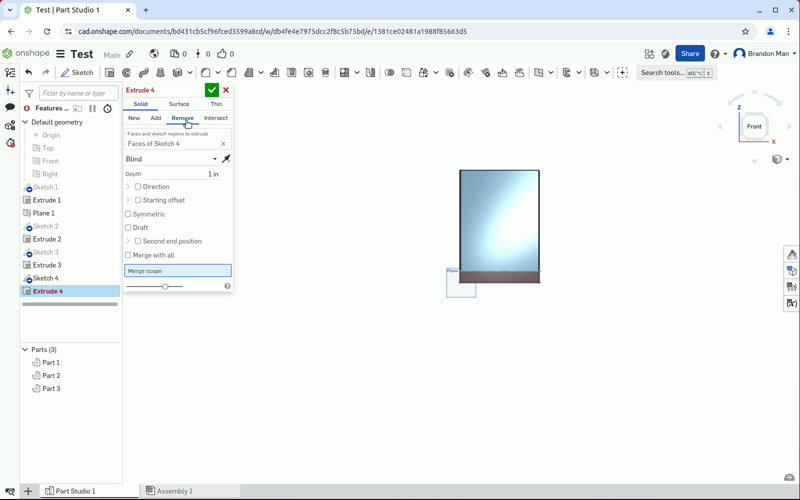
key(tab, 4)
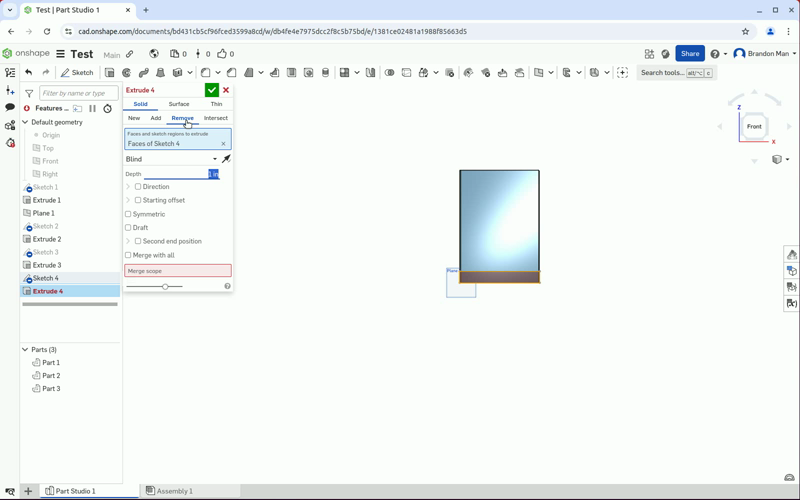
text(2.648)
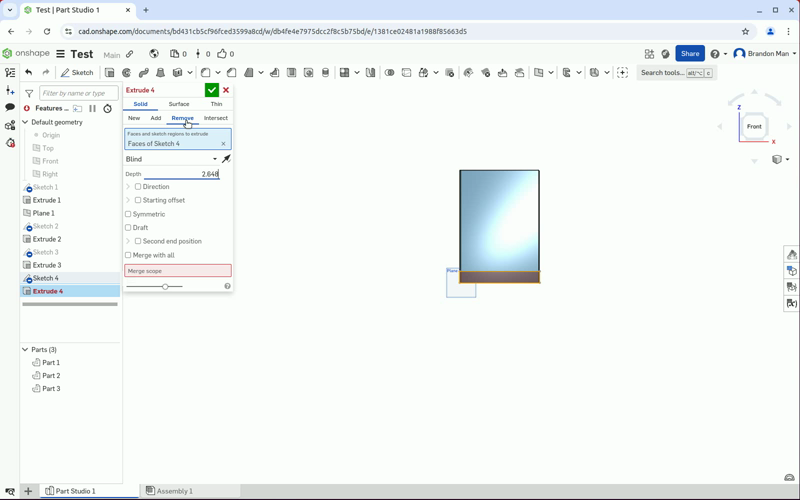
key(tab, 6)
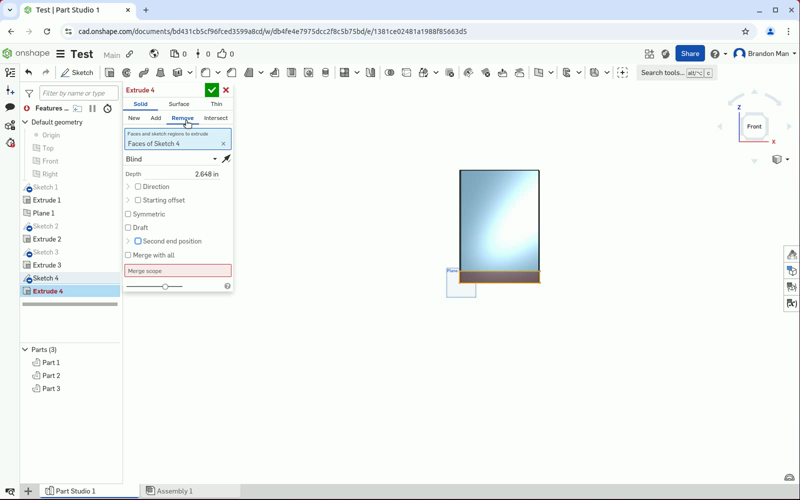
key(space)
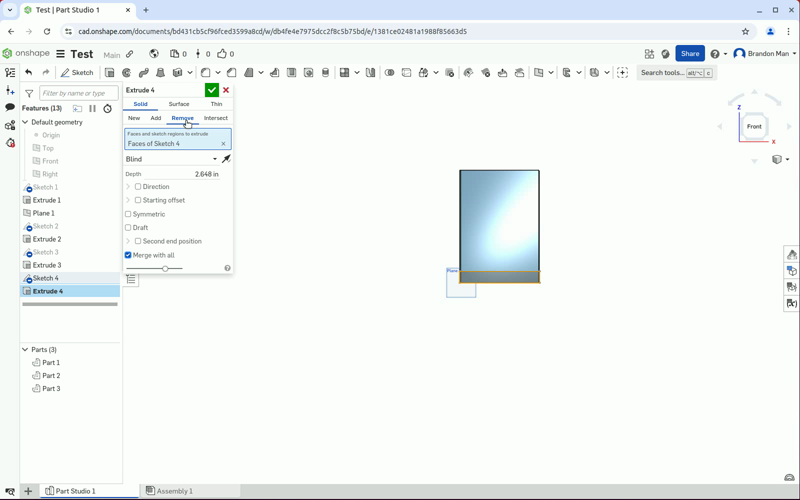
key(enter)
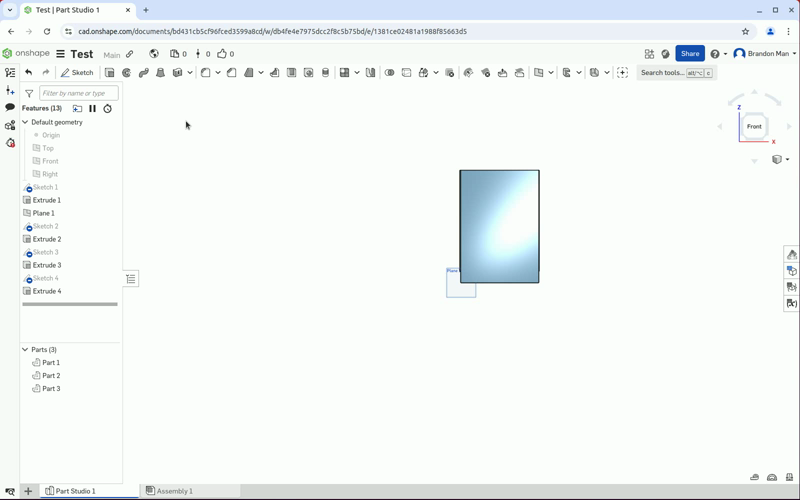
key(shift+h)
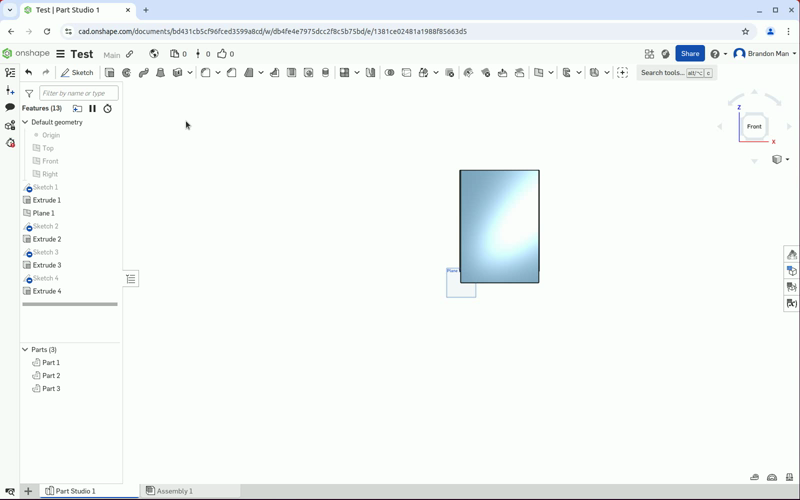
key(shift+h)
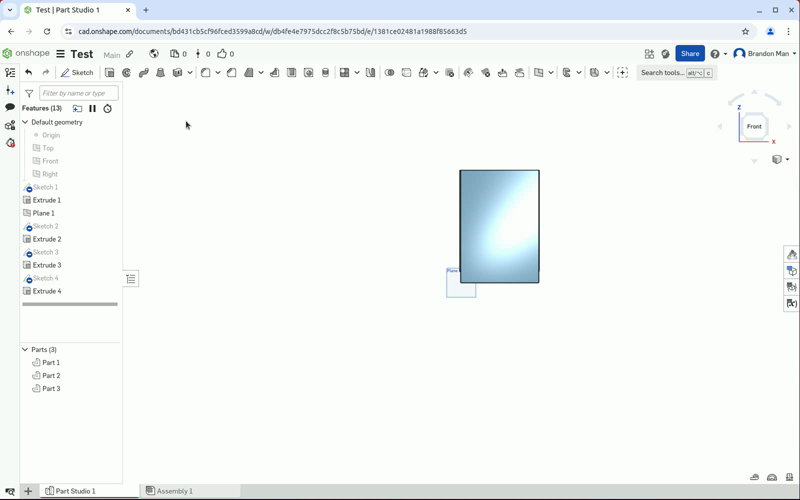
key(shift+7)
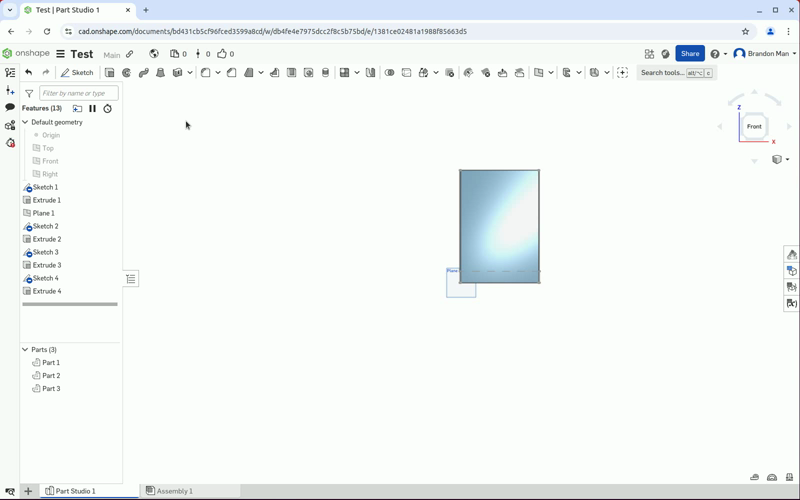
key(left, 2)
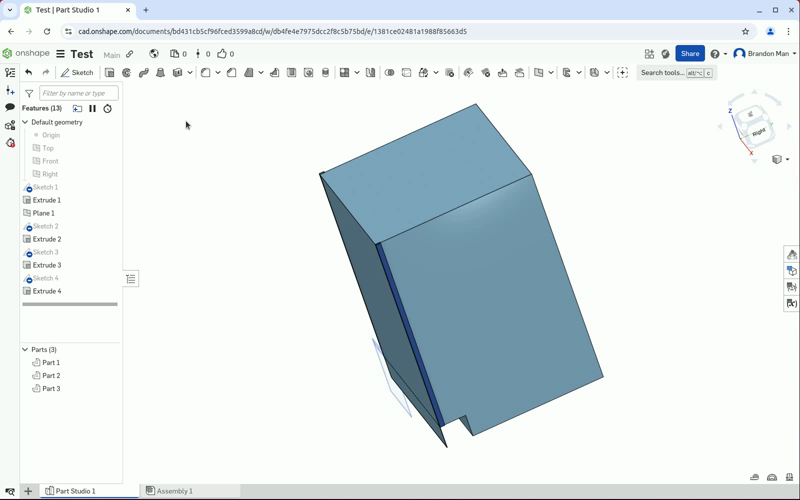
key(down, 2)
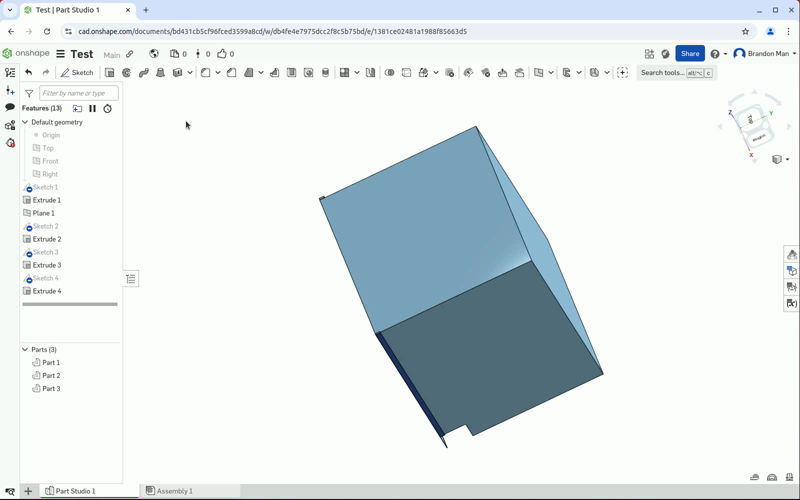
key(up, 2)
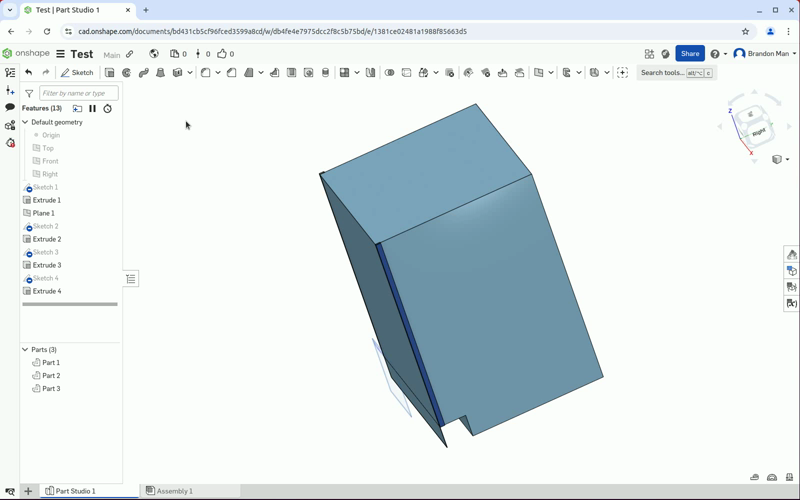
key(right, 2)
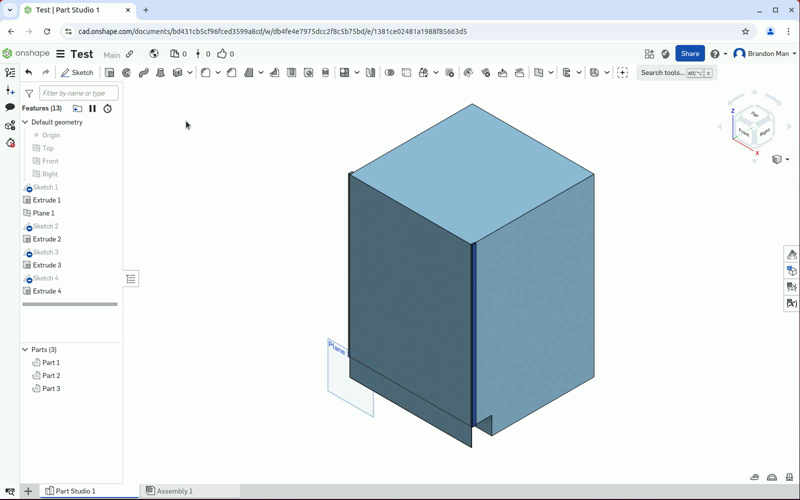
mouse_move(73, 189)
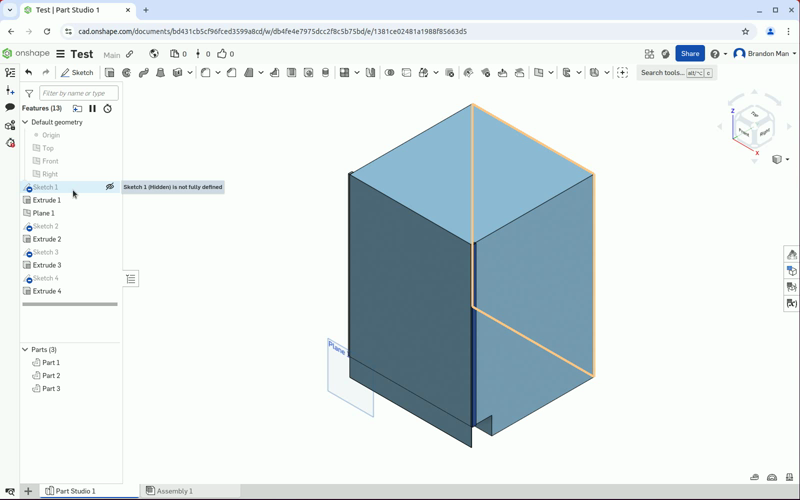
click(73, 189)